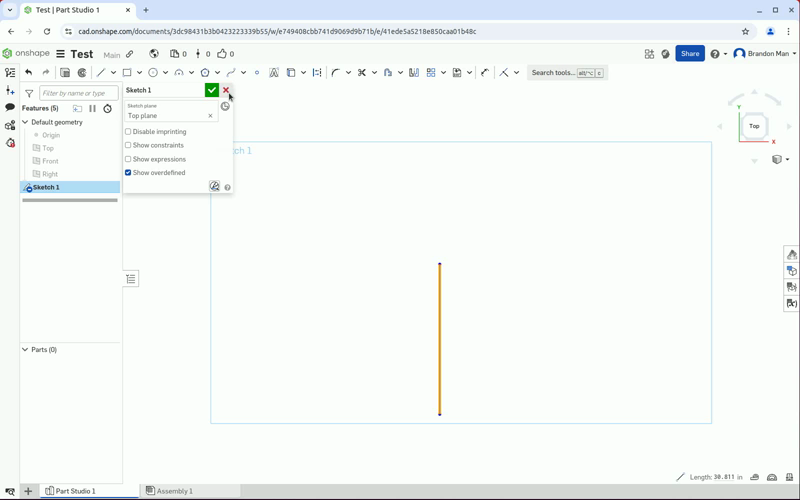
key(shift+h)
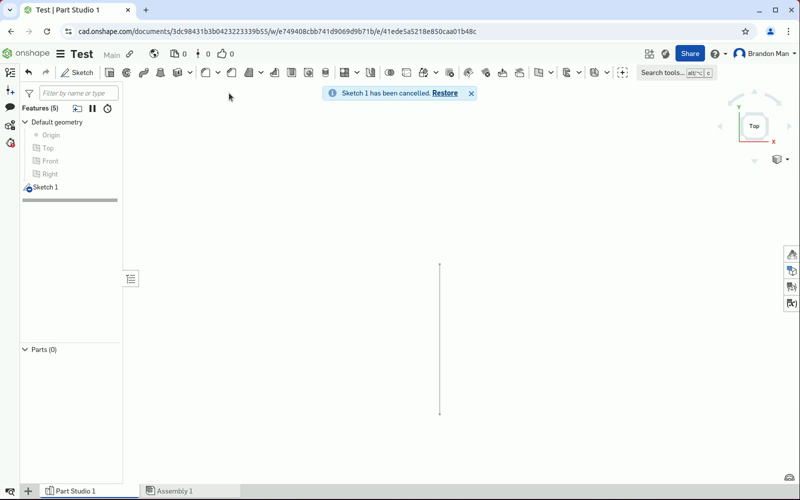
mouse_move(73, 352)
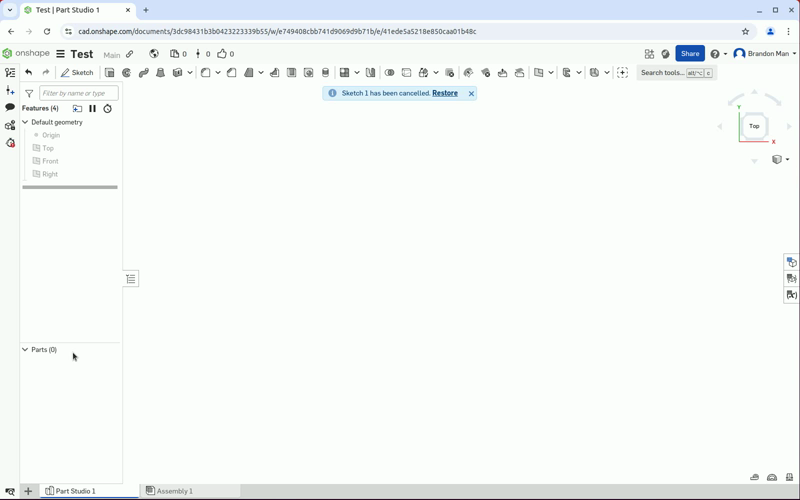
key(y)
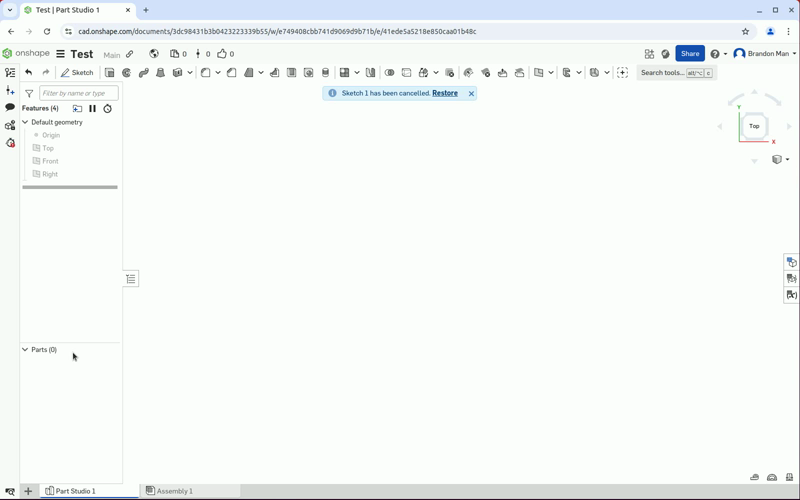
key(shift+p)
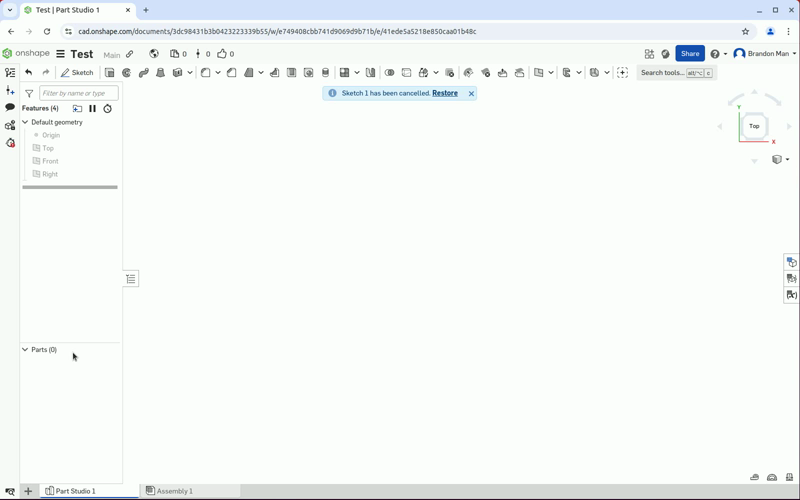
key(space)
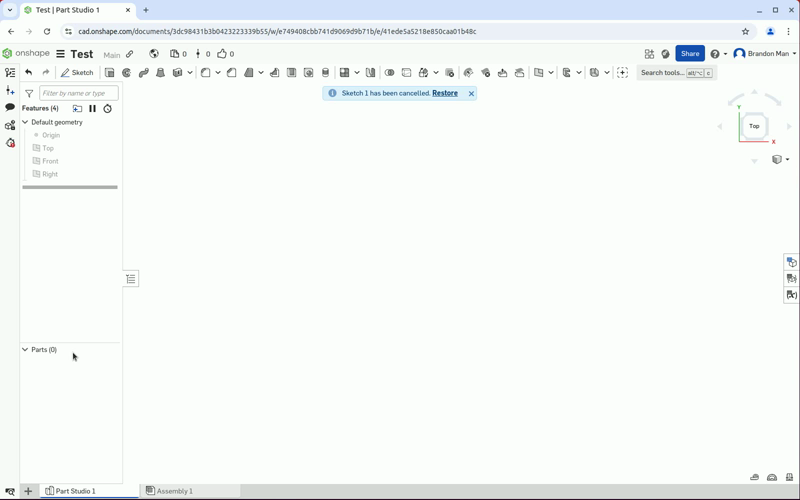
key_down(shift)
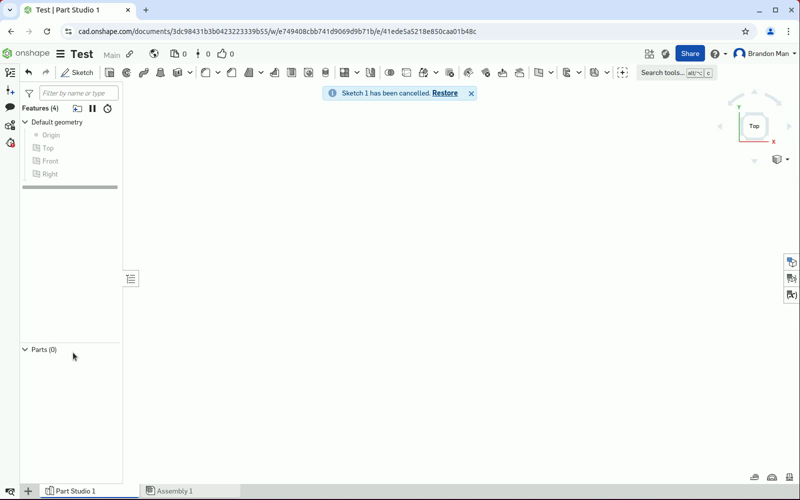
key(up)
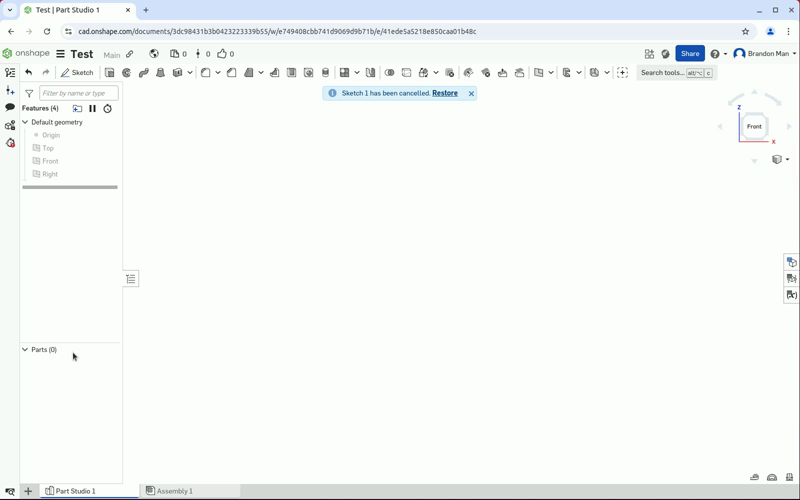
key_up(shift)
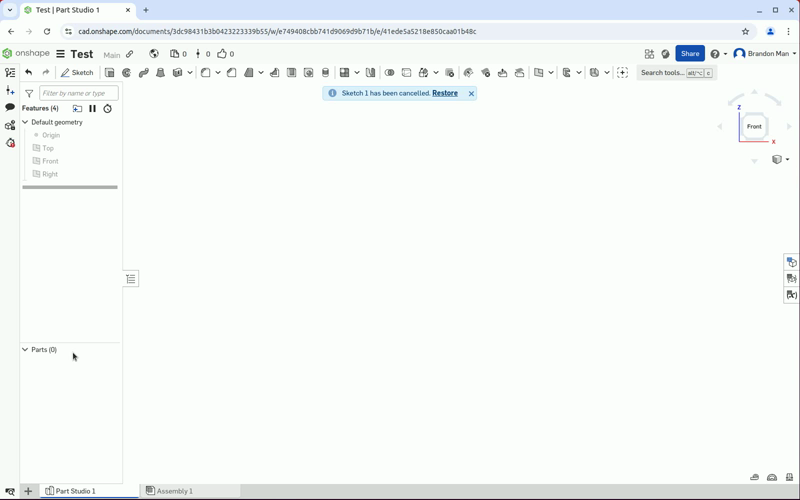
mouse_move(73, 352)
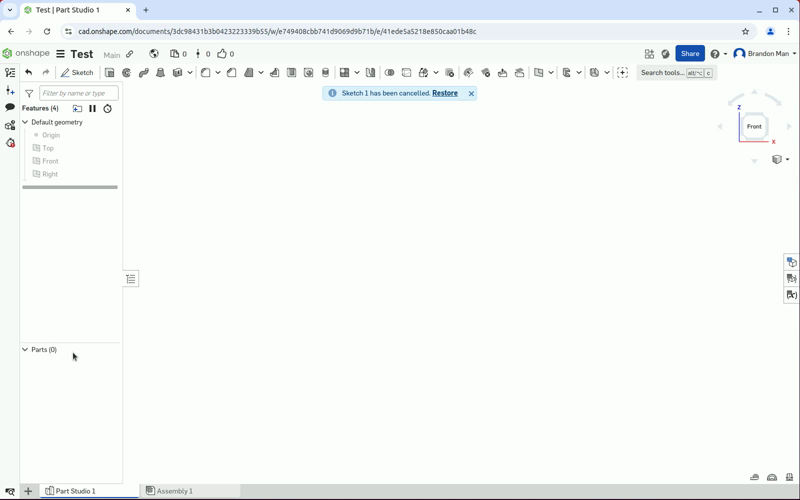
key(shift+y)
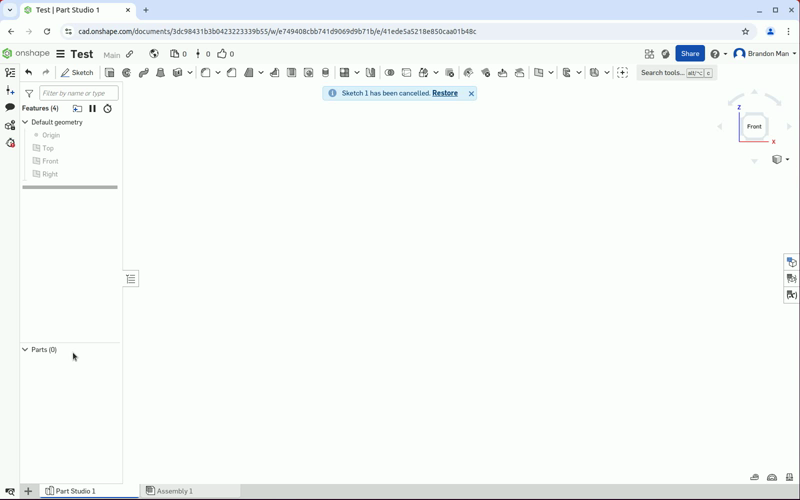
key(shift+s)
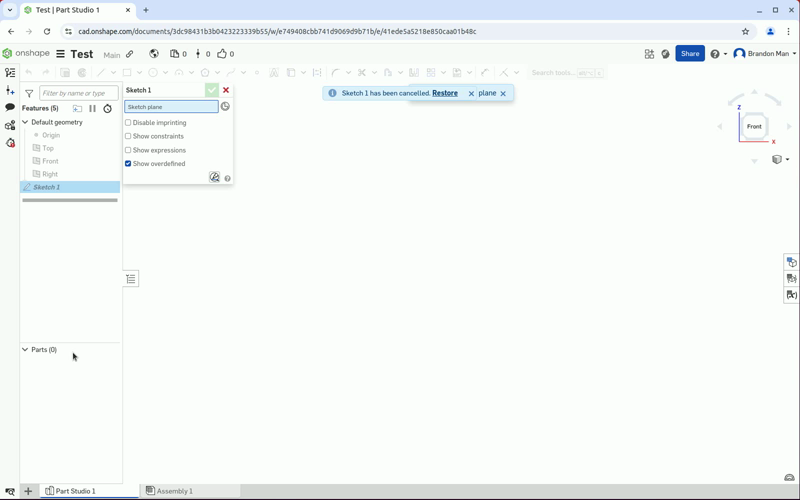
mouse_move(73, 163)
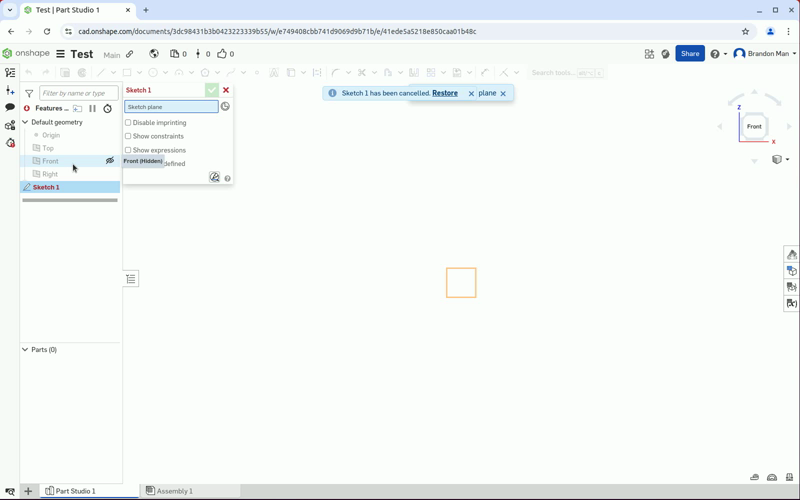
click(73, 163)
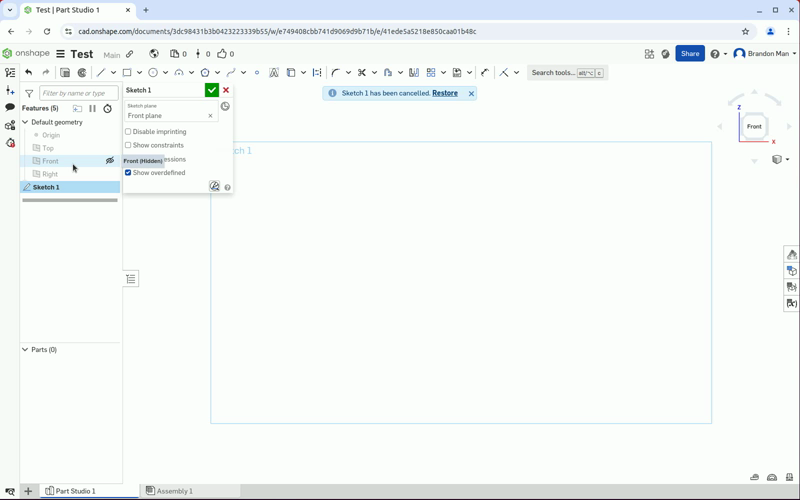
mouse_move(73, 352)
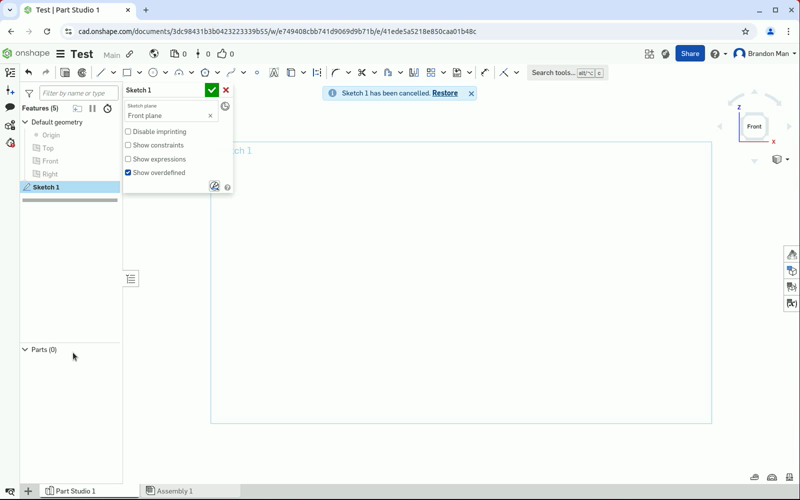
key(y)
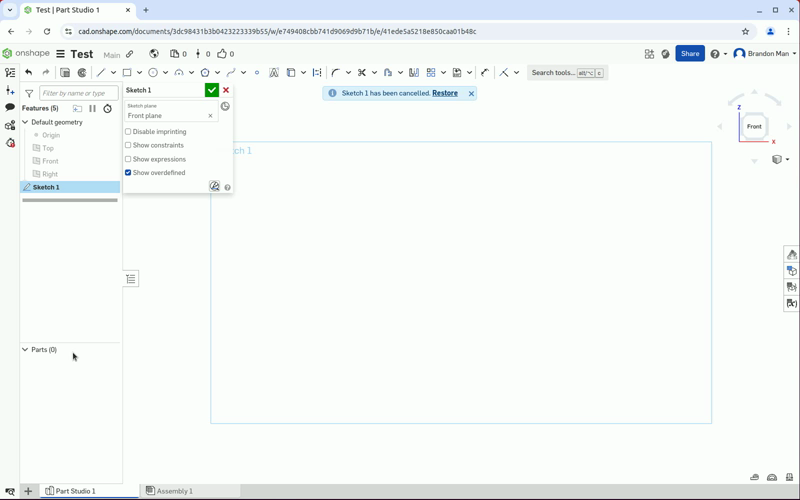
key(a)
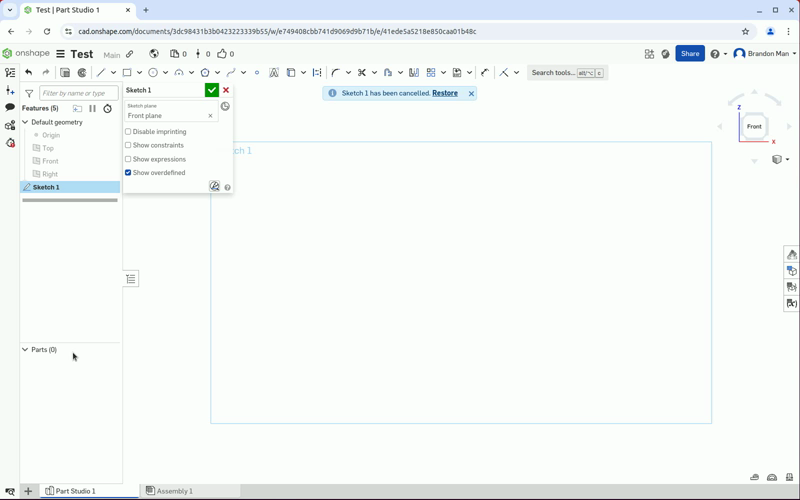
key_down(shift)
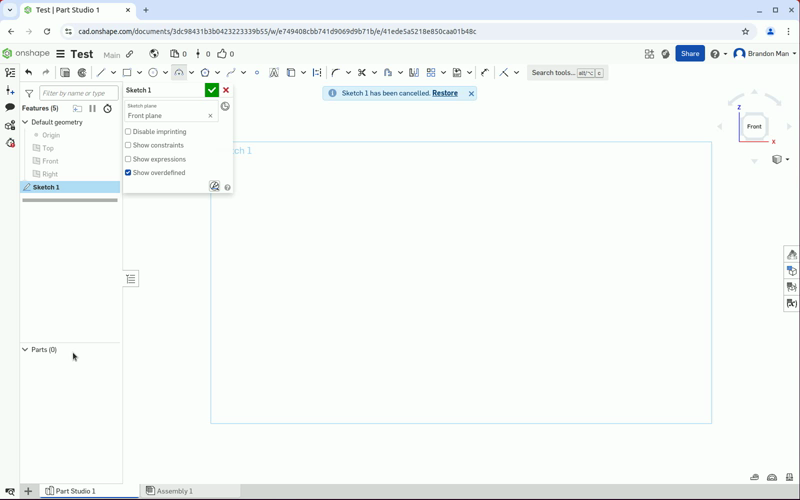
mouse_move(465, 179)
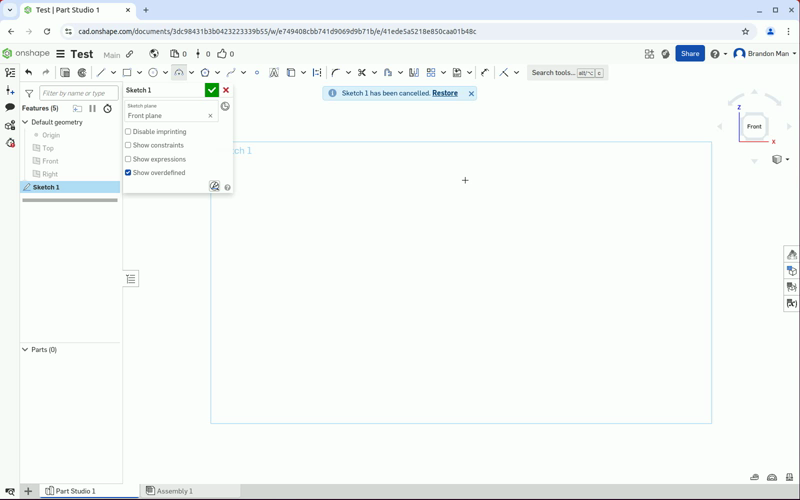
click(465, 179)
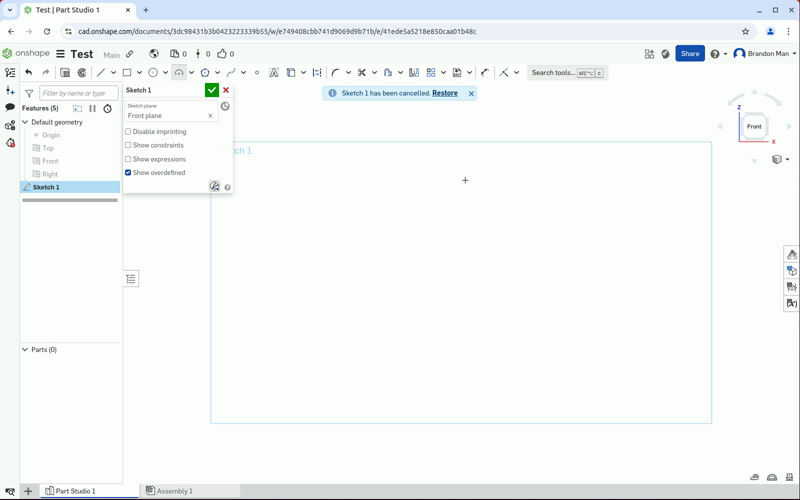
key_up(shift)
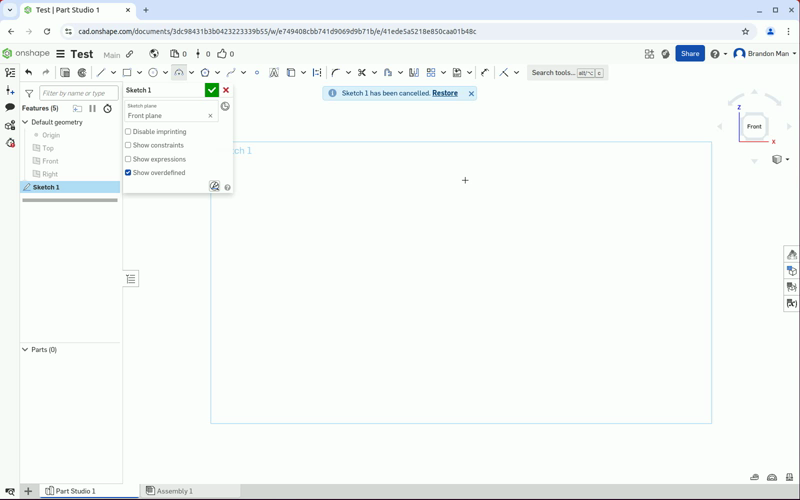
key_down(shift)
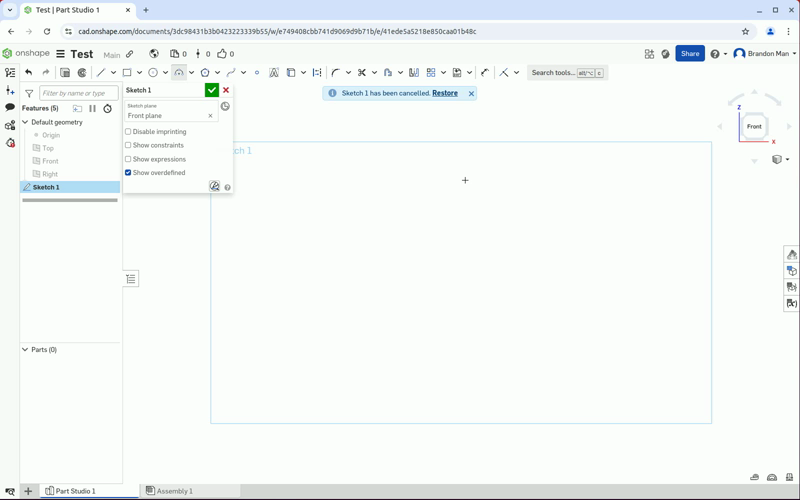
mouse_move(509, 211)
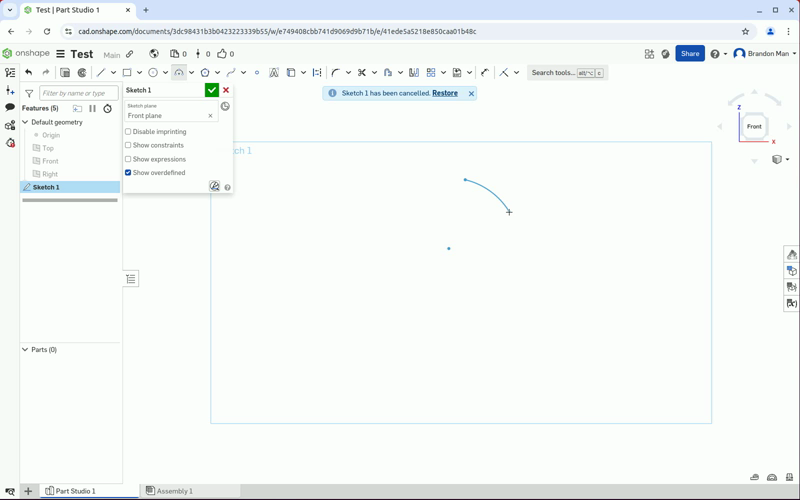
click(509, 211)
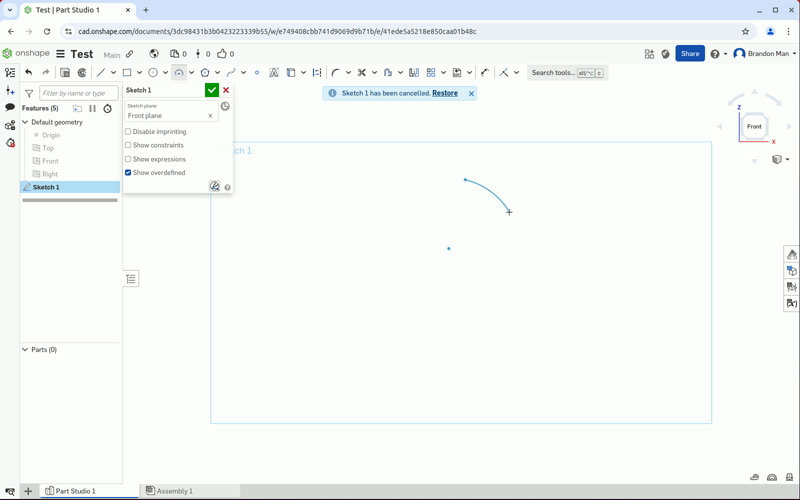
mouse_move(490, 191)
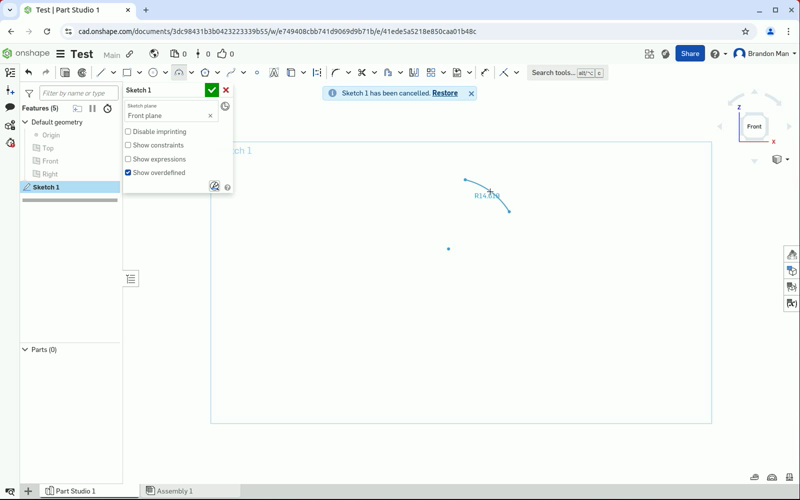
click(490, 191)
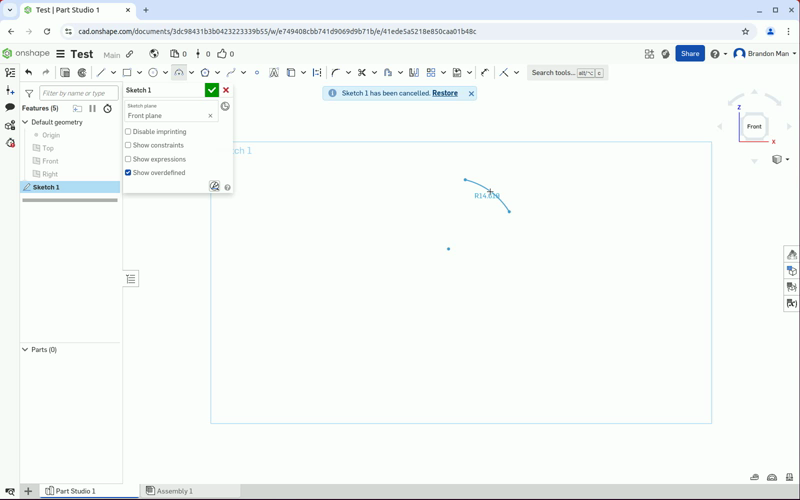
key_up(shift)
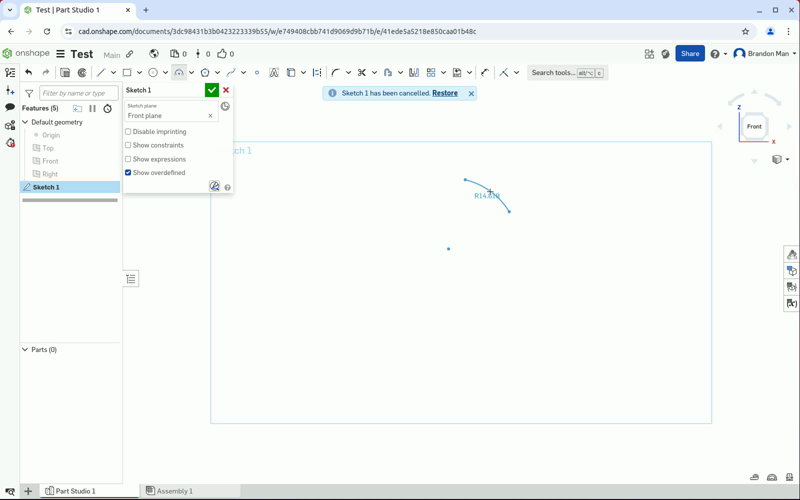
mouse_move(509, 211)
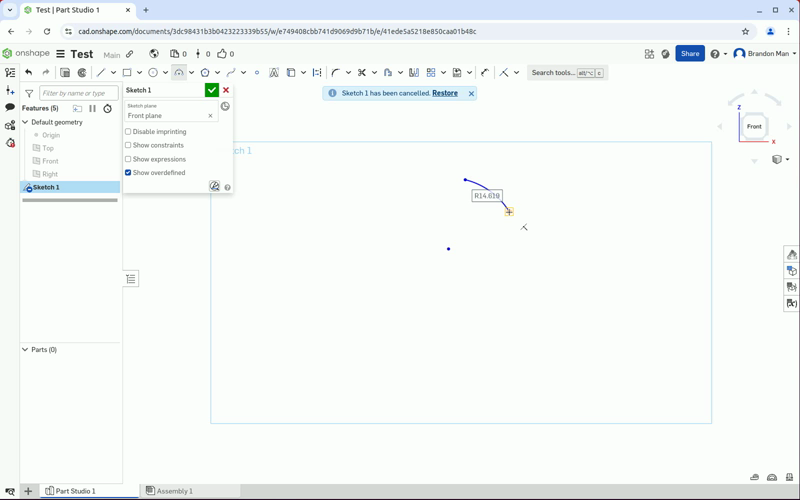
click(509, 211)
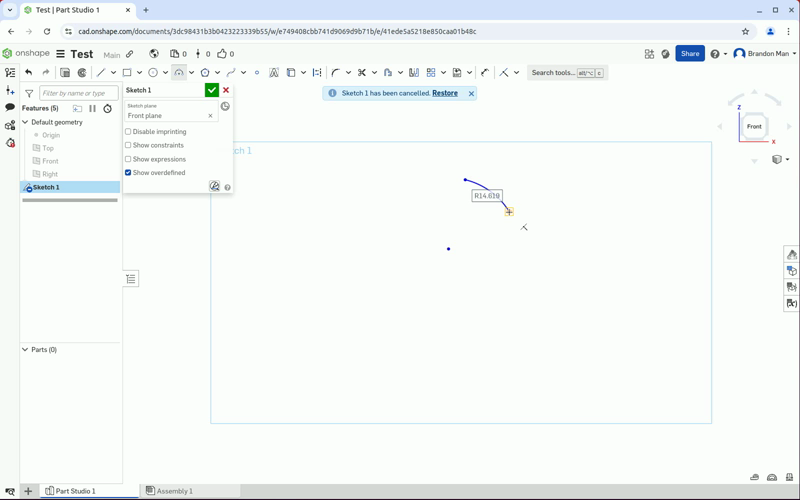
key_down(shift)
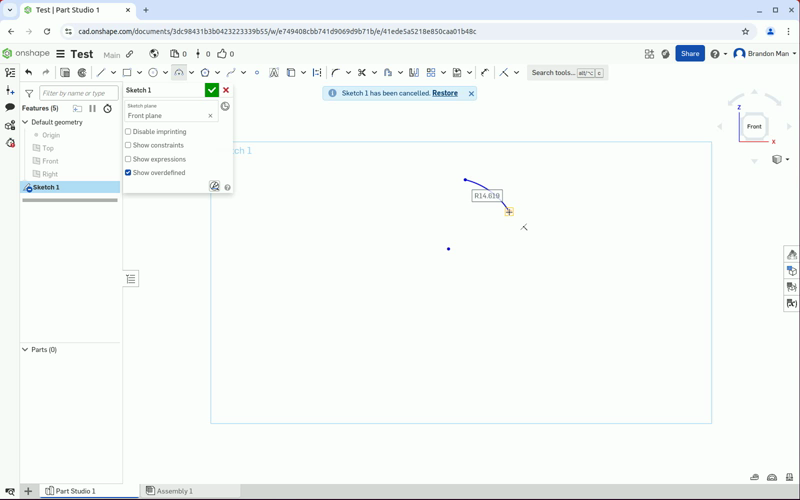
mouse_move(510, 220)
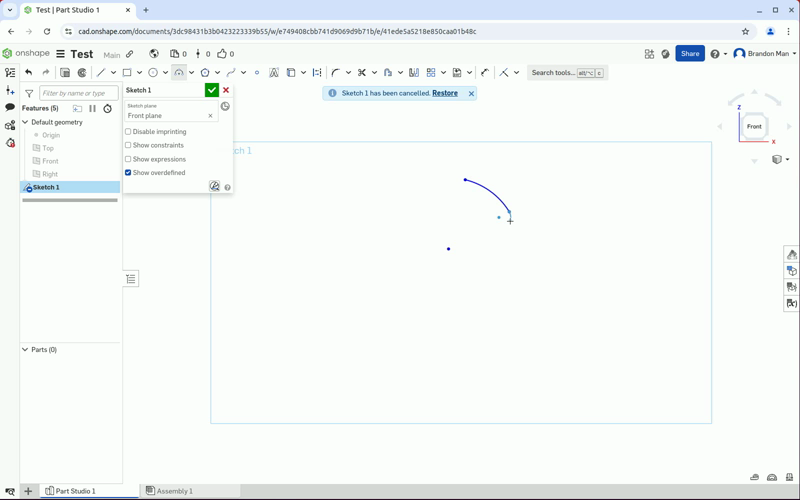
click(510, 220)
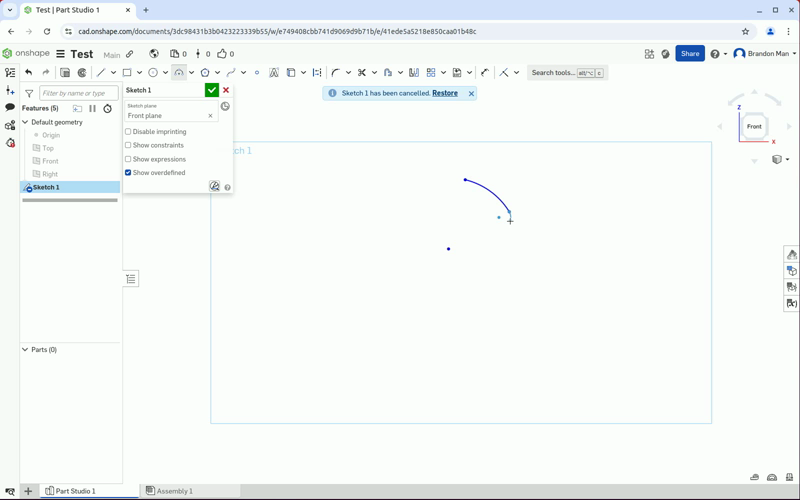
mouse_move(510, 216)
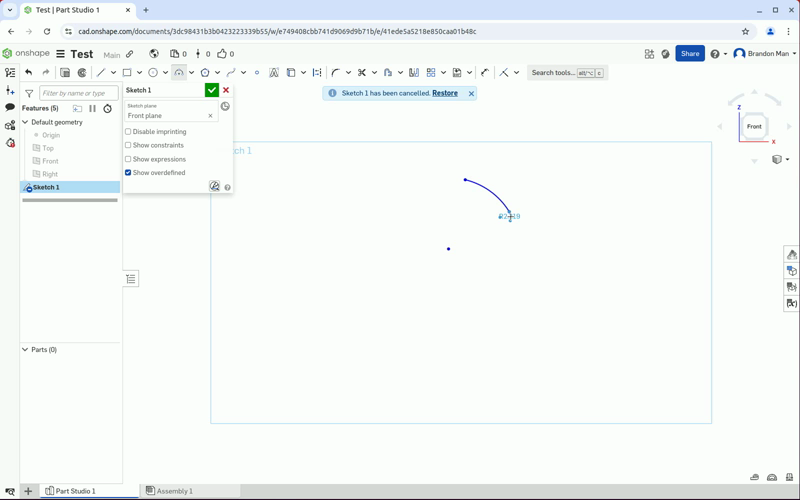
click(510, 216)
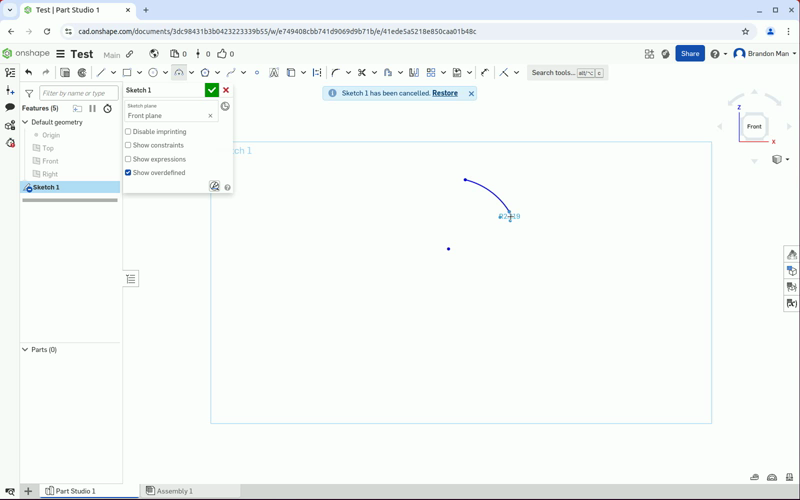
key_up(shift)
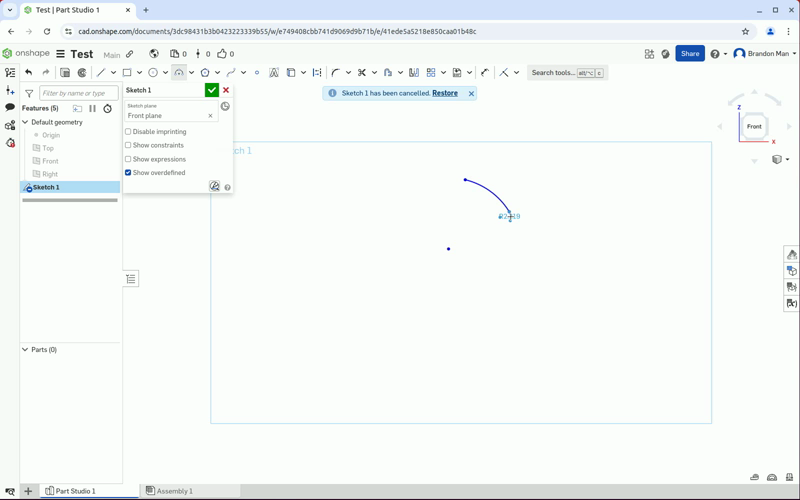
key(esc)
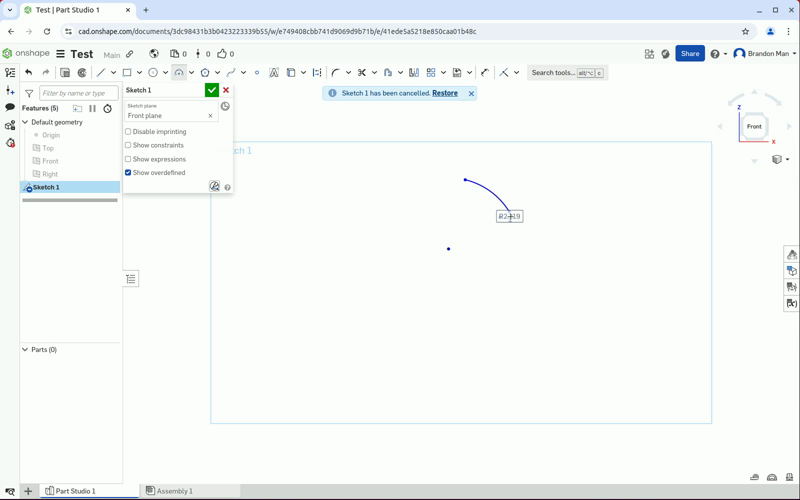
key(l)
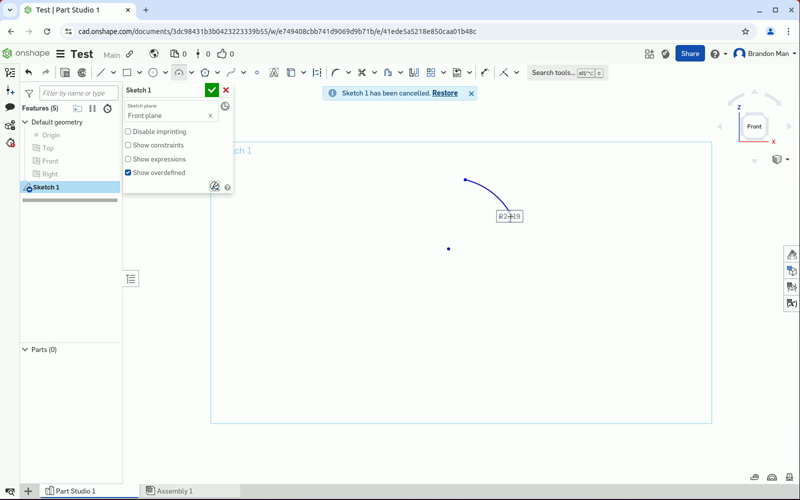
mouse_move(510, 220)
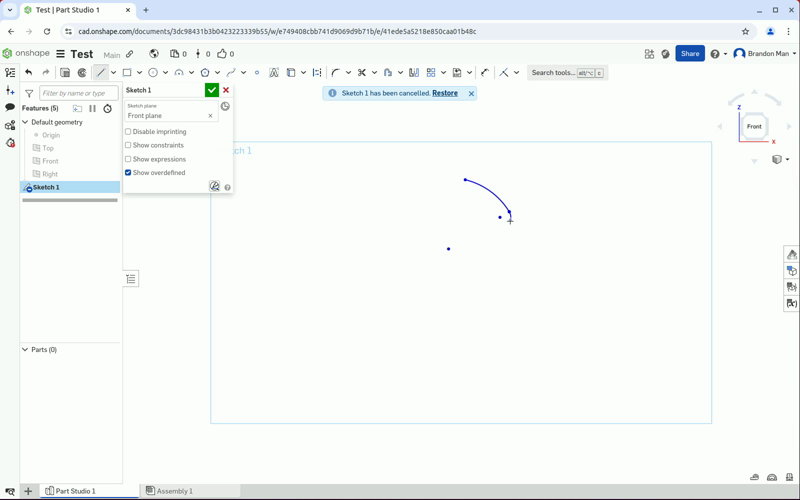
click(510, 220)
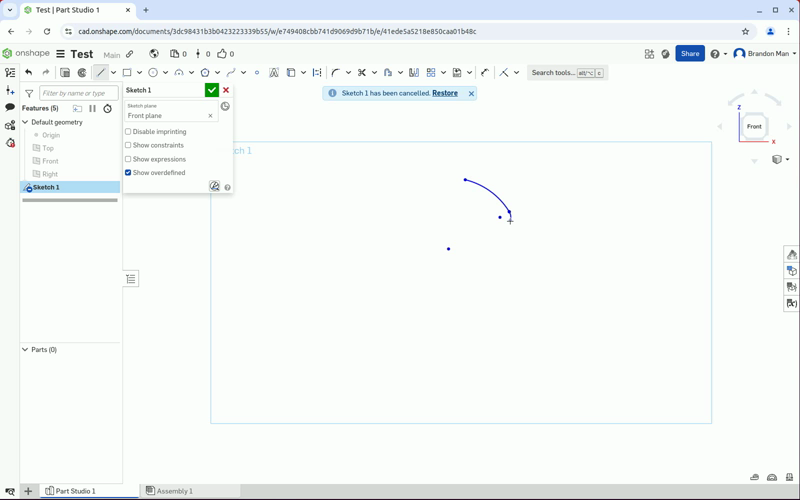
key_down(shift)
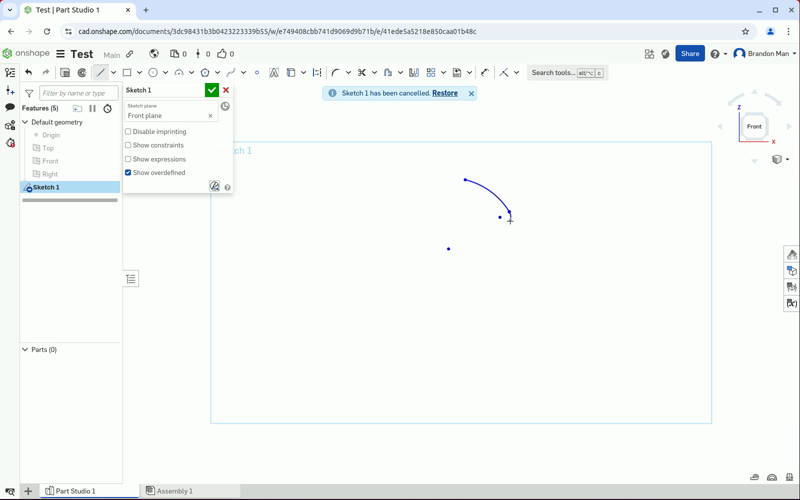
mouse_move(540, 220)
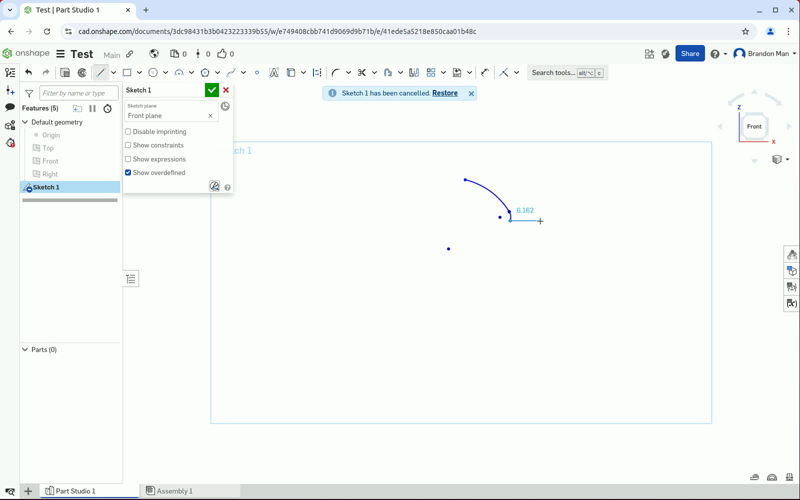
mouse_move(514, 215)
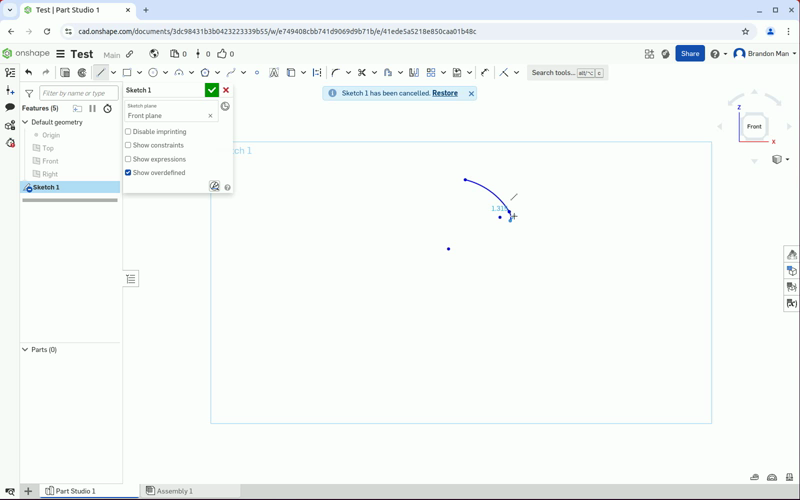
scroll(6)
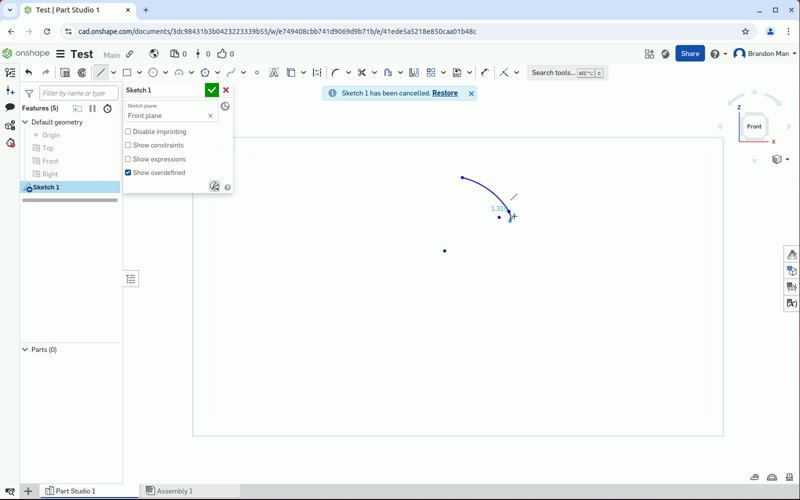
scroll(6)
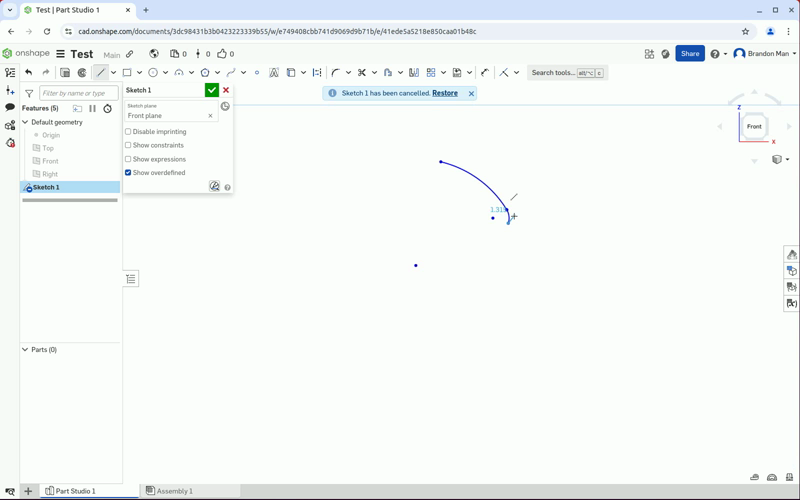
scroll(6)
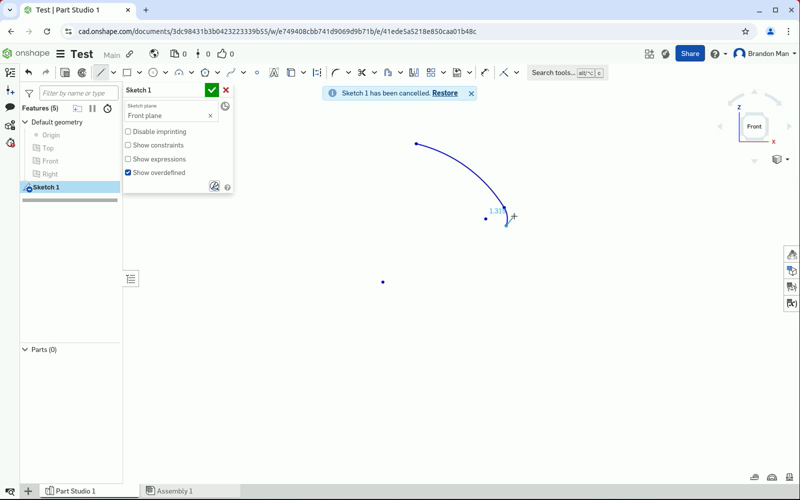
scroll(6)
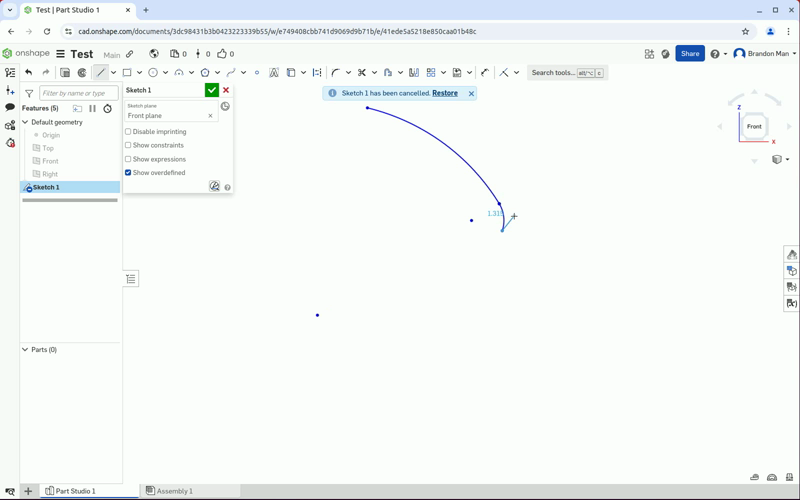
scroll(6)
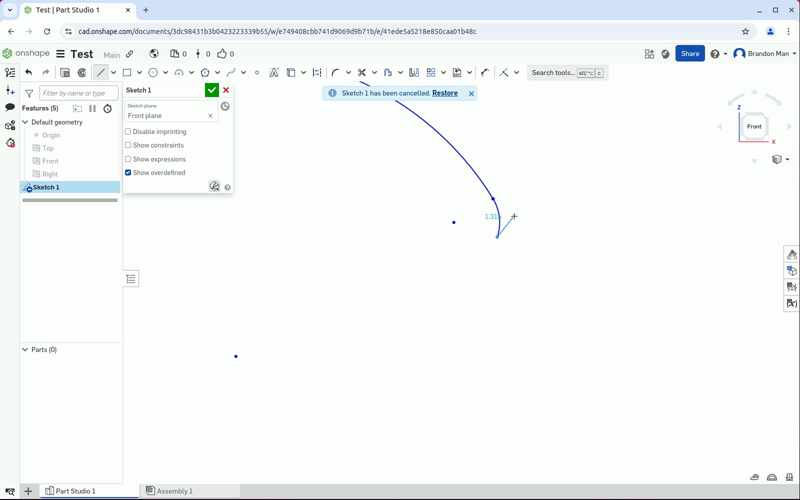
scroll(6)
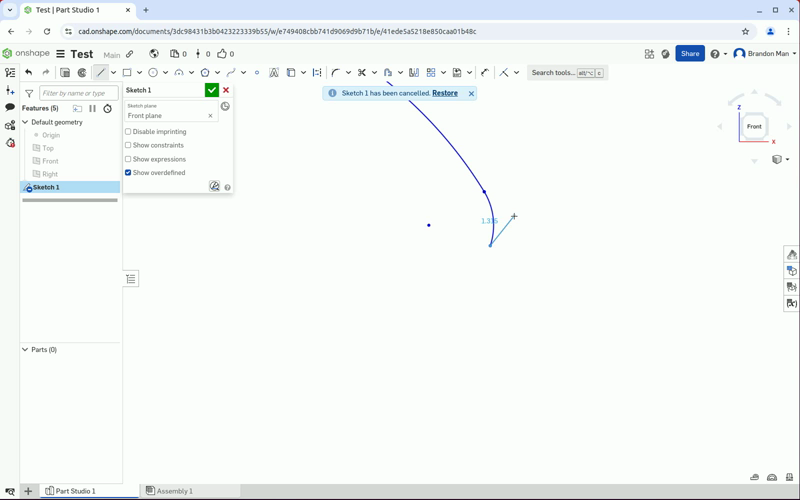
scroll(6)
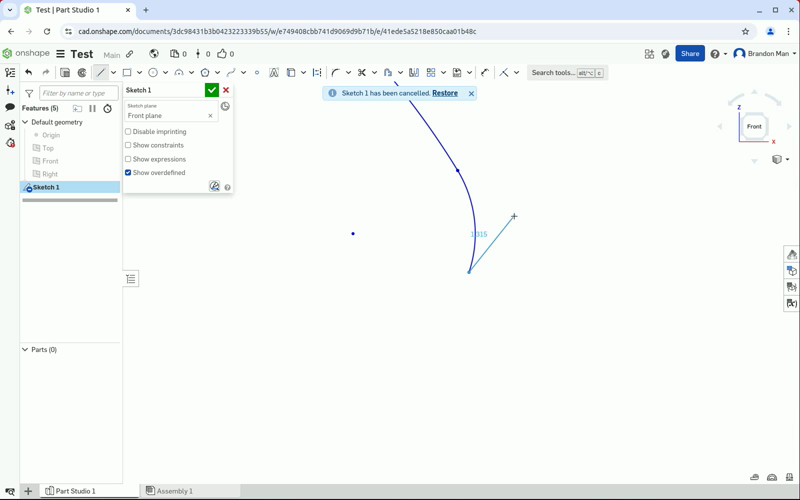
click(514, 215)
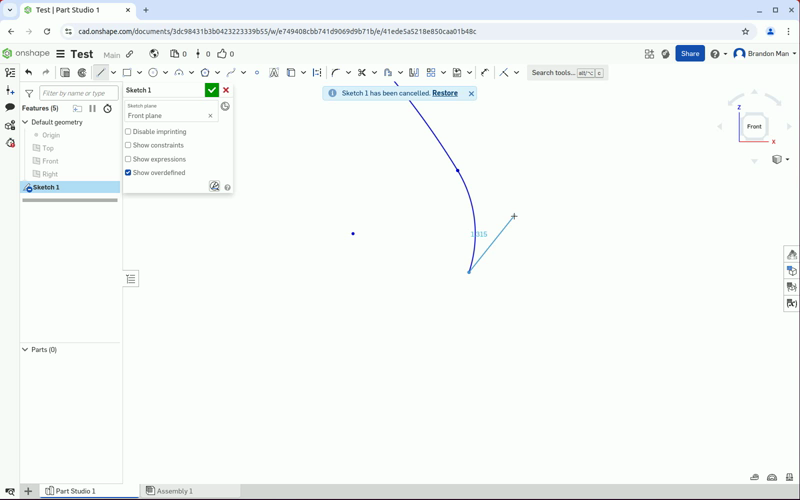
scroll(-6)
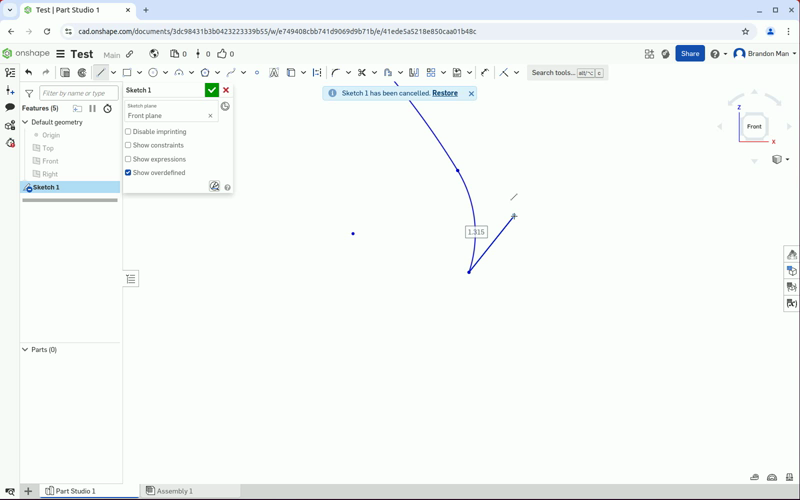
scroll(-6)
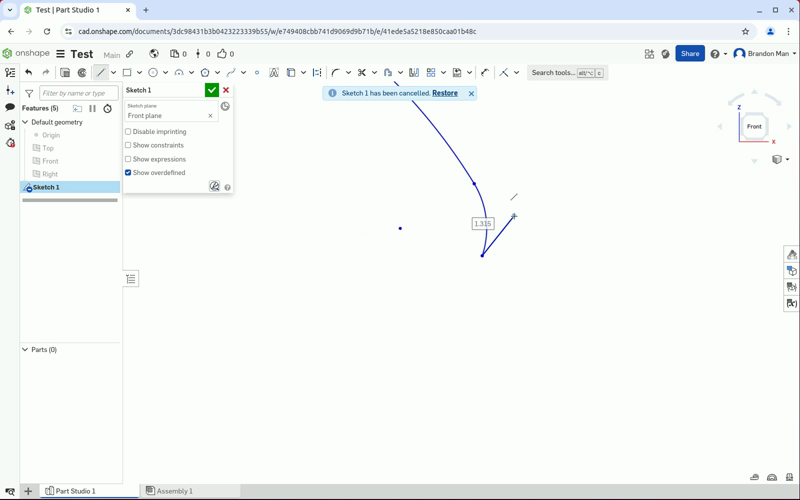
scroll(-6)
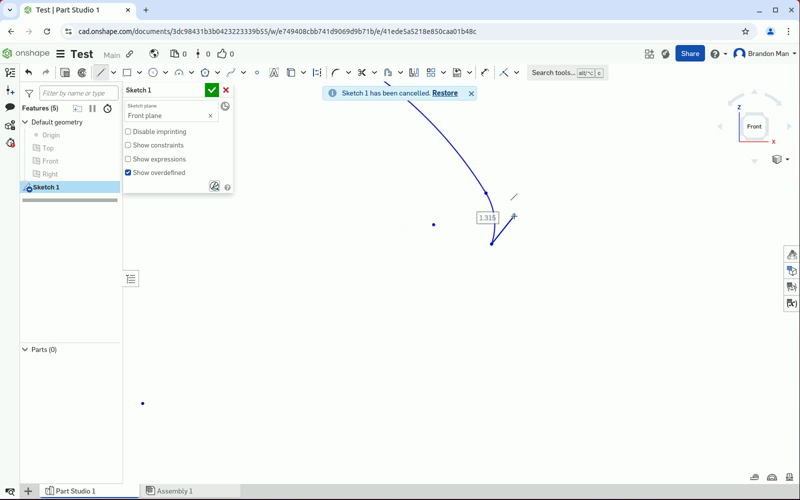
scroll(-6)
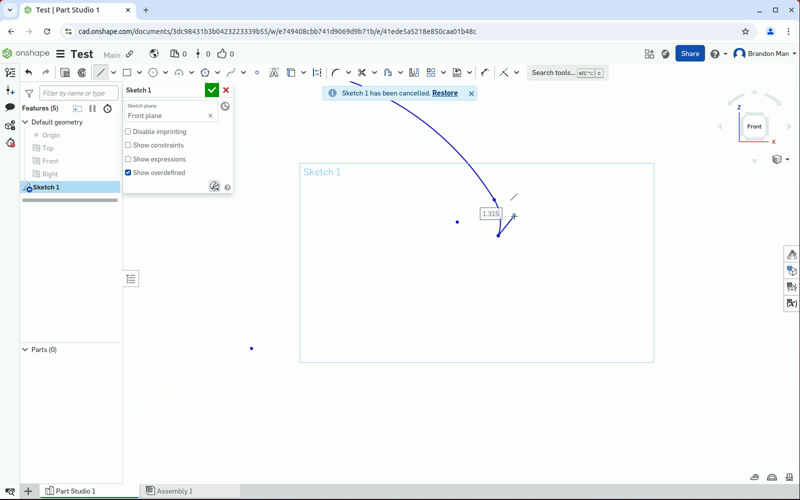
scroll(-6)
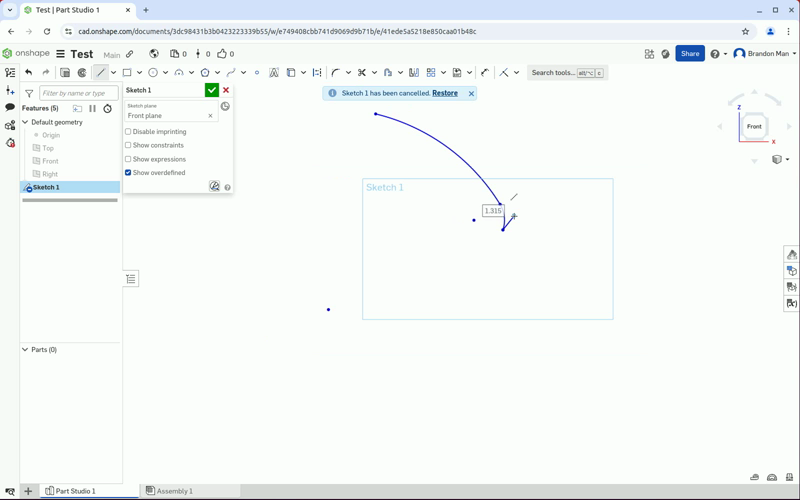
scroll(-6)
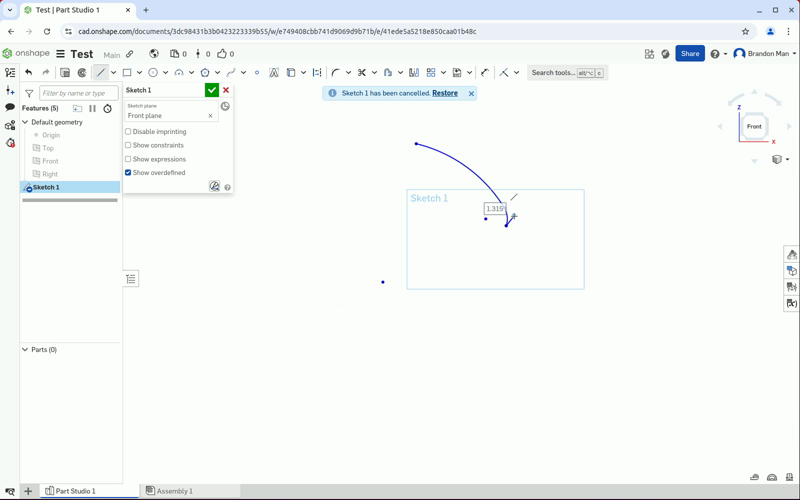
scroll(-6)
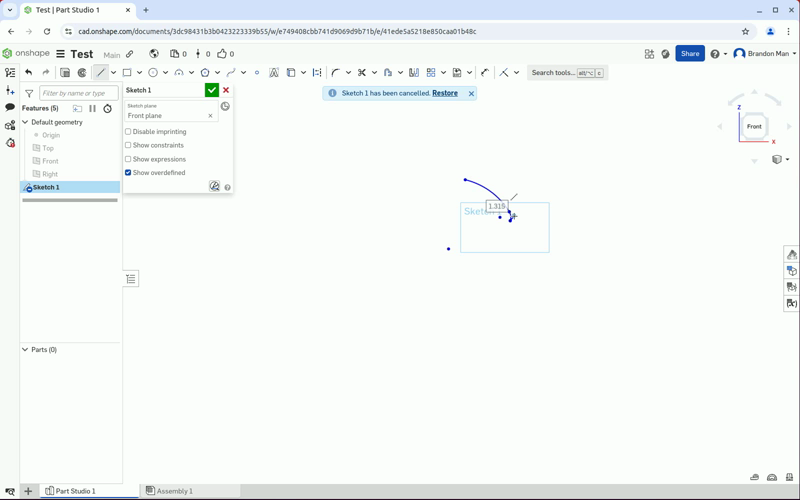
key_up(shift)
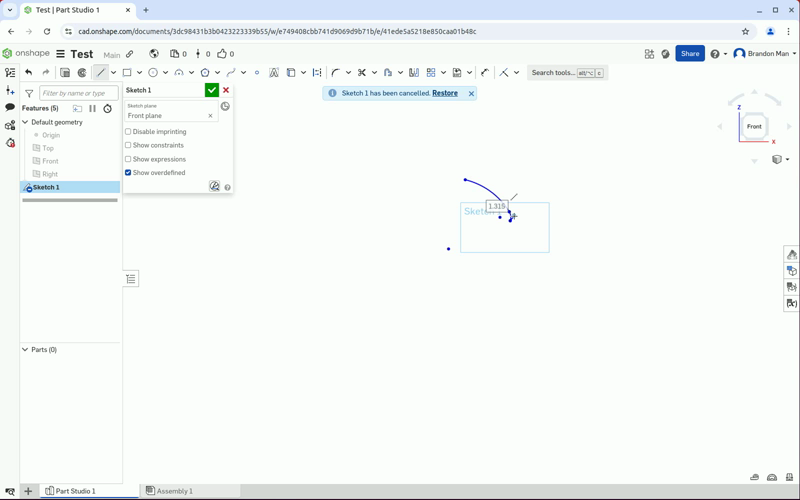
key(esc)
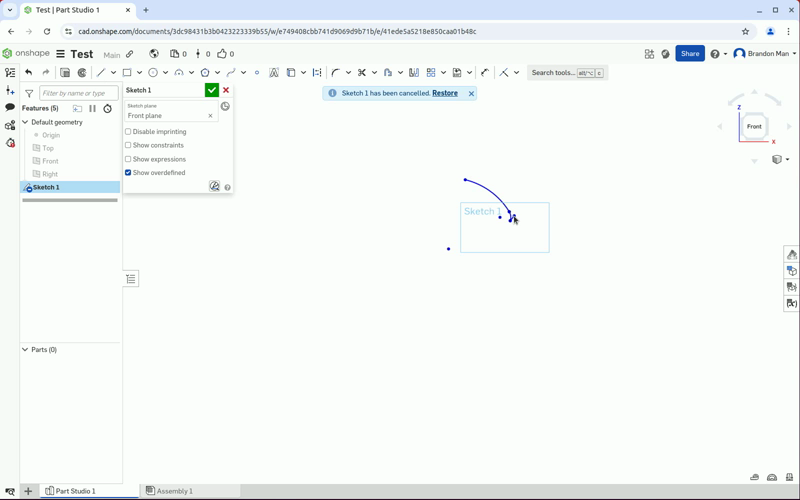
key(a)
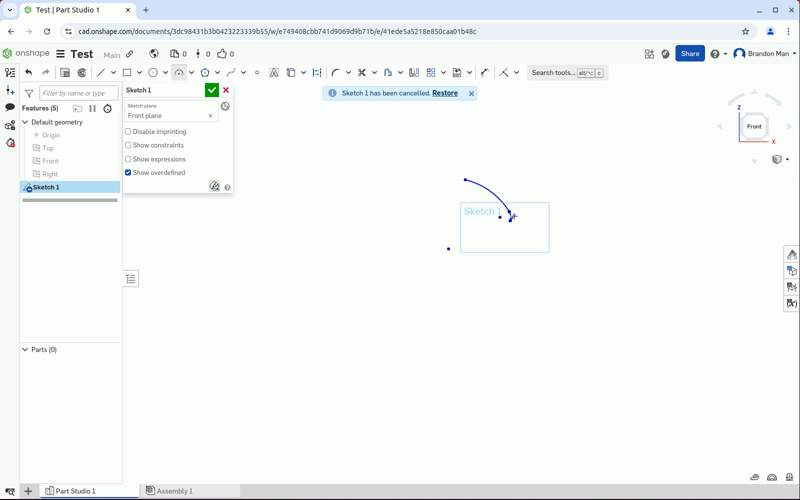
mouse_move(514, 215)
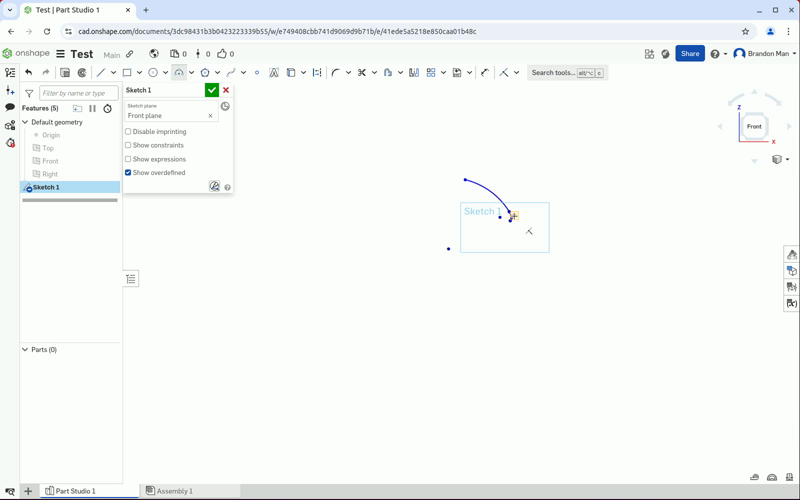
scroll(6)
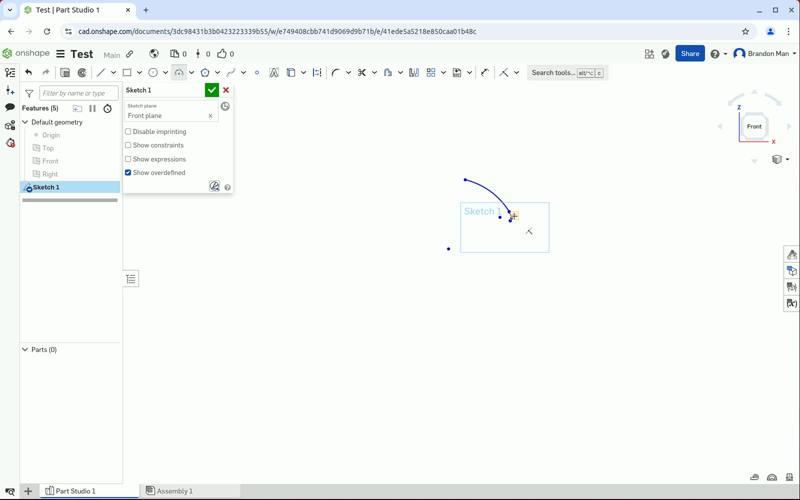
scroll(6)
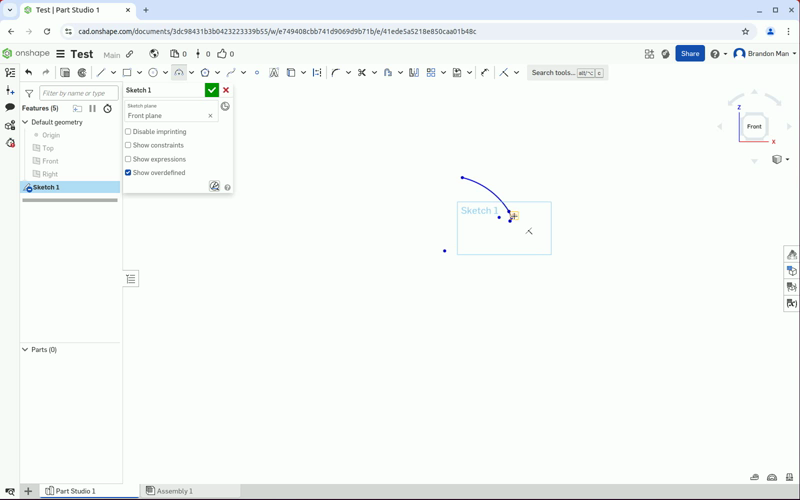
scroll(6)
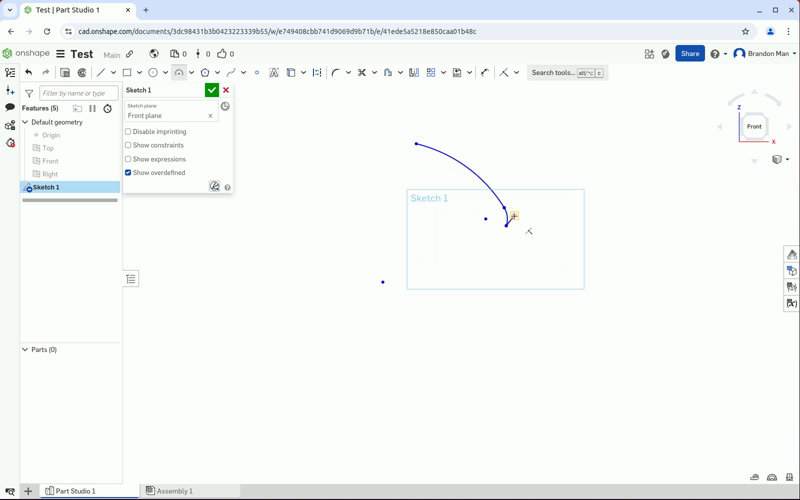
scroll(6)
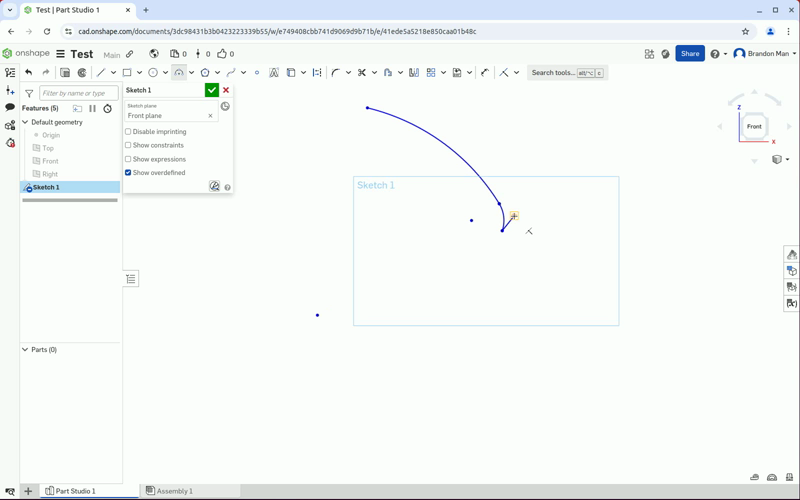
scroll(6)
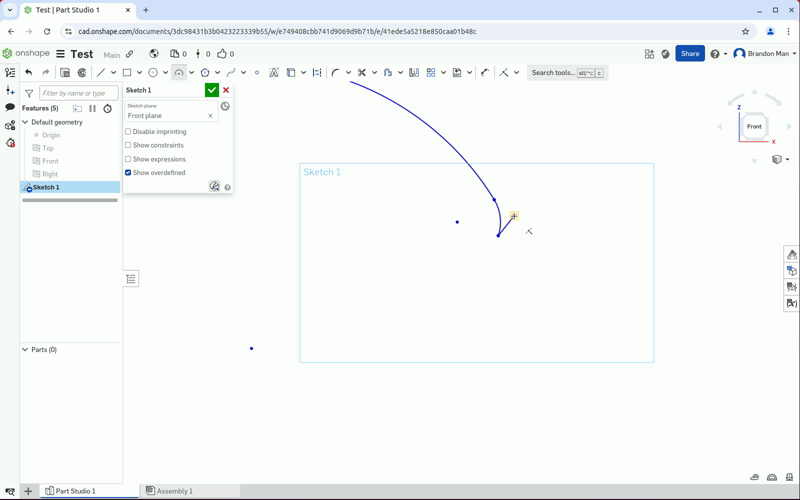
scroll(6)
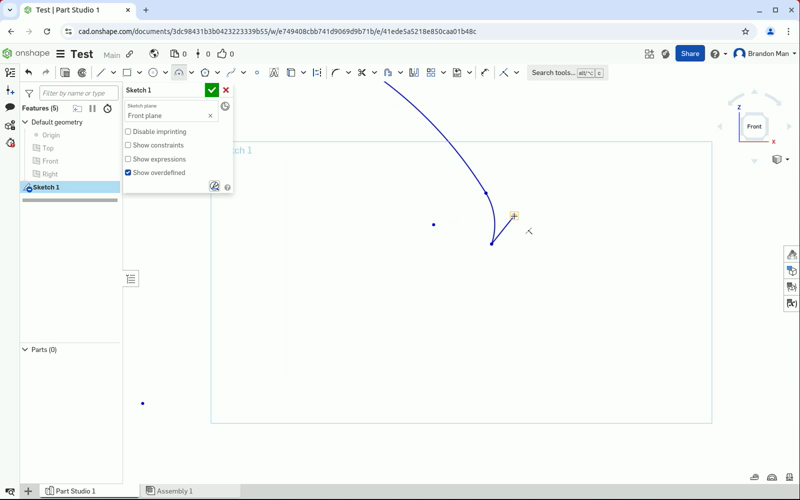
scroll(6)
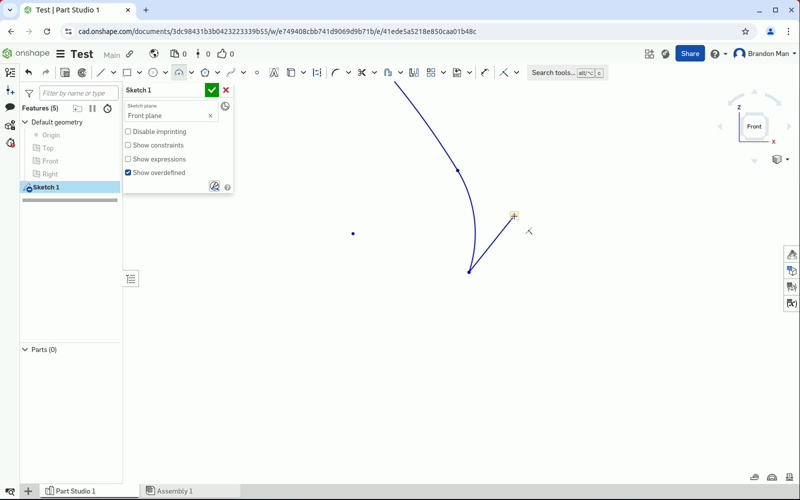
click(514, 215)
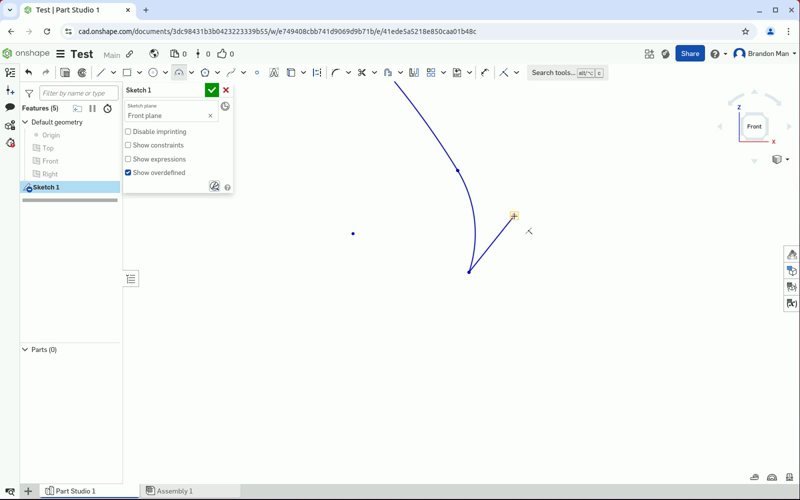
scroll(-6)
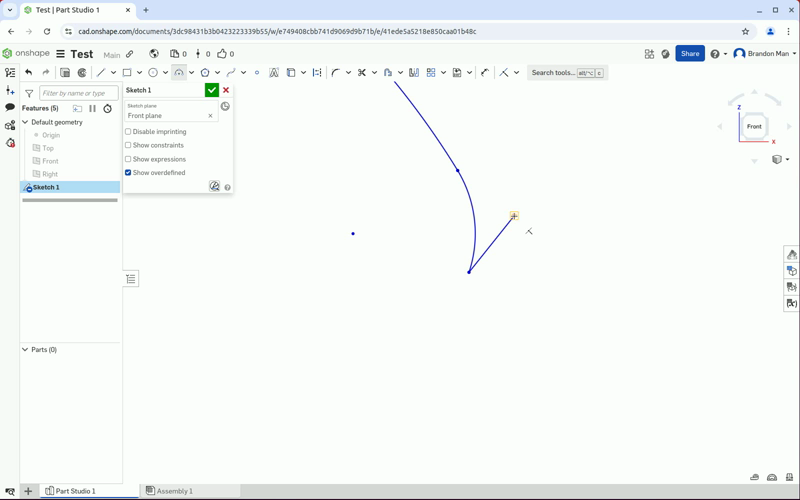
scroll(-6)
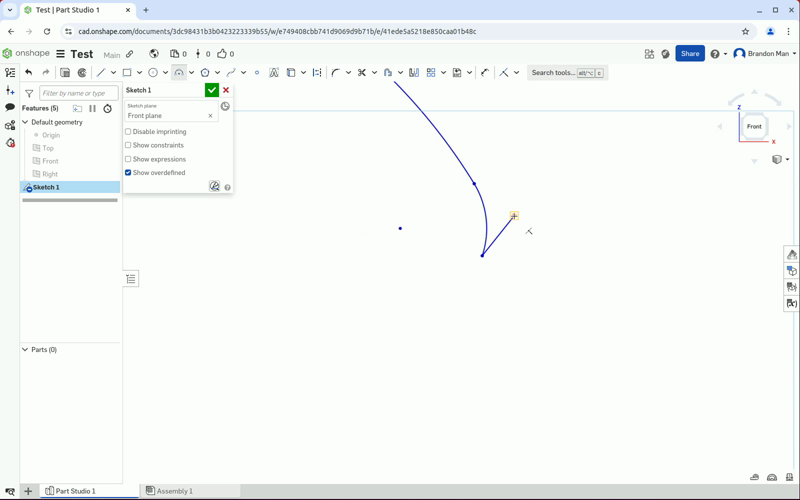
scroll(-6)
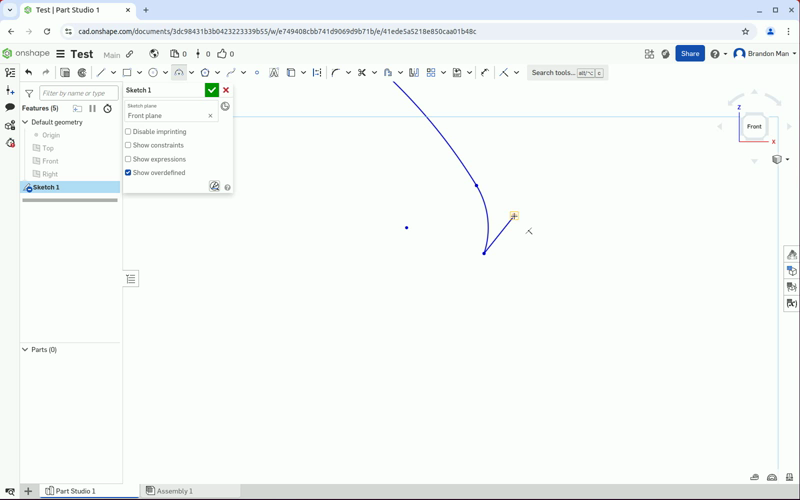
scroll(-6)
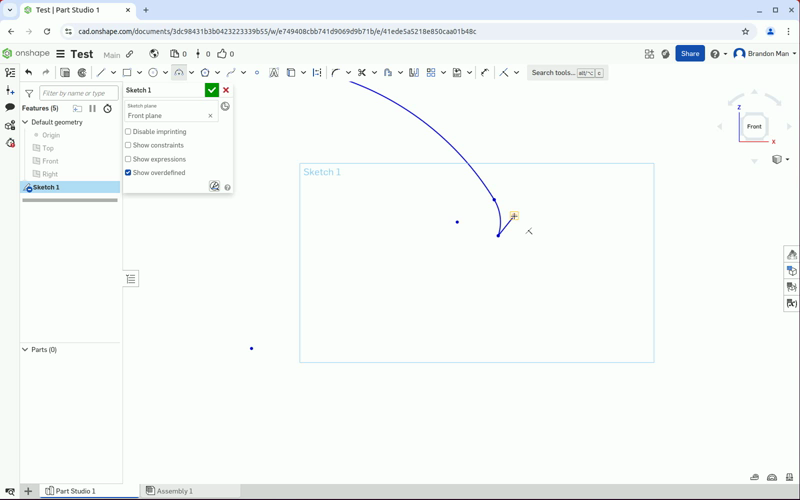
scroll(-6)
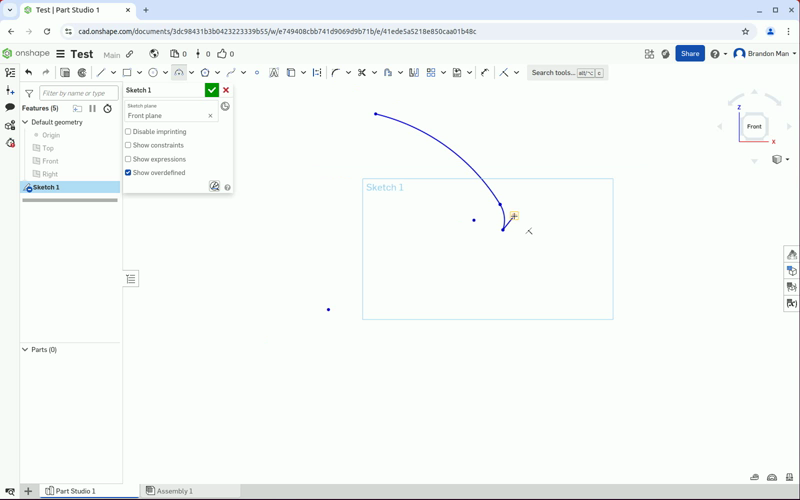
scroll(-6)
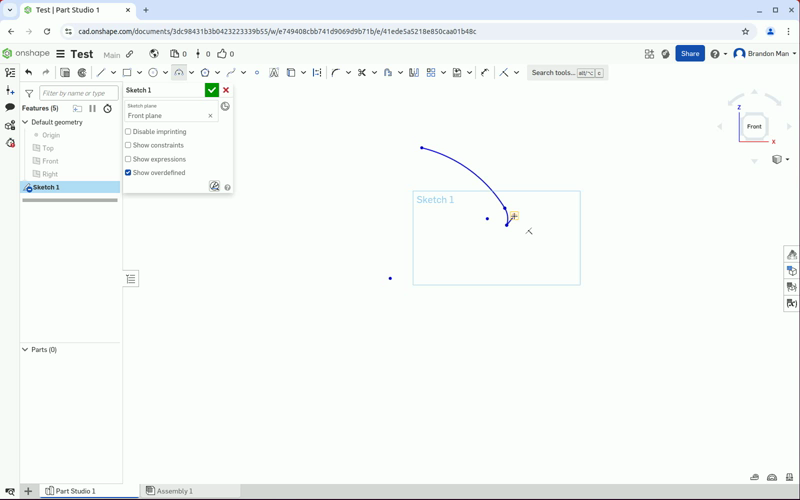
scroll(-6)
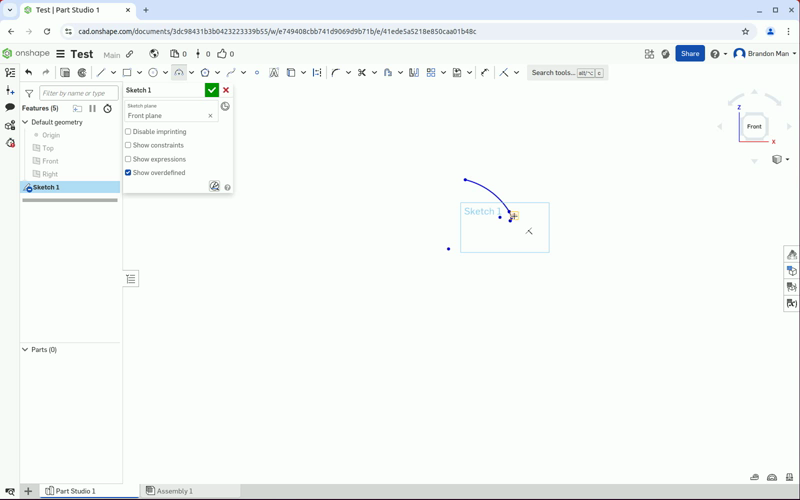
key_down(shift)
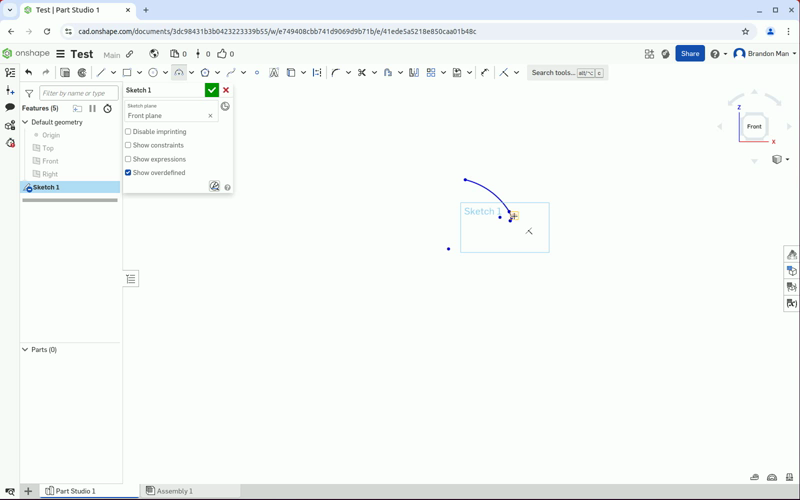
mouse_move(514, 212)
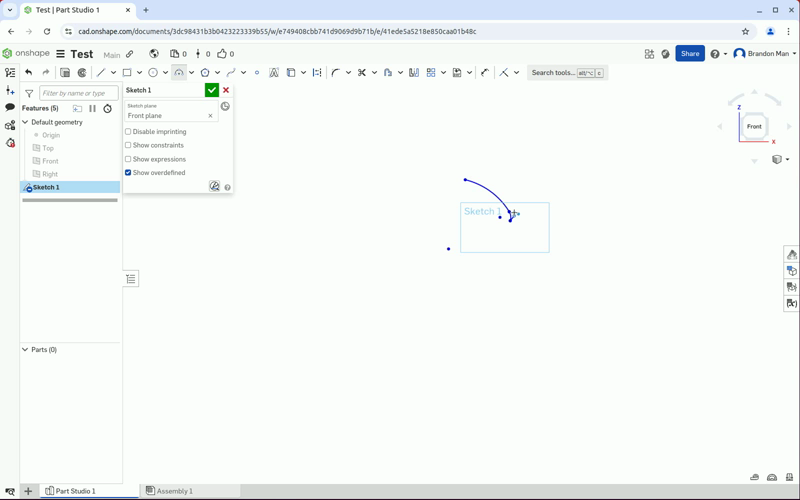
scroll(6)
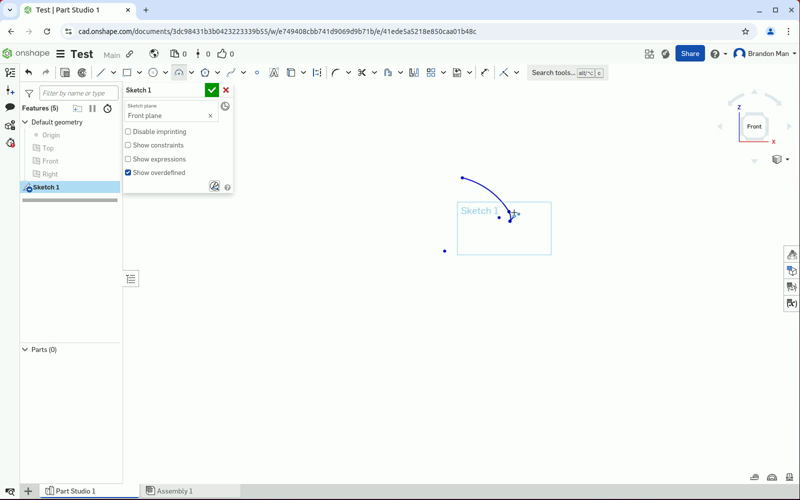
scroll(6)
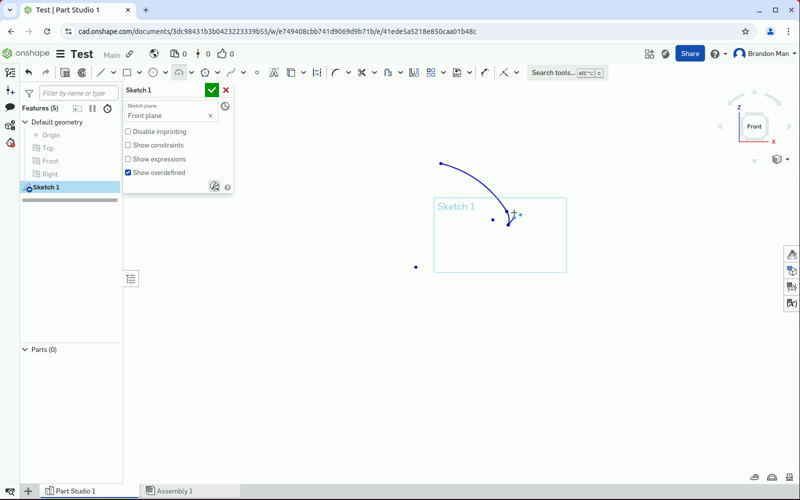
scroll(6)
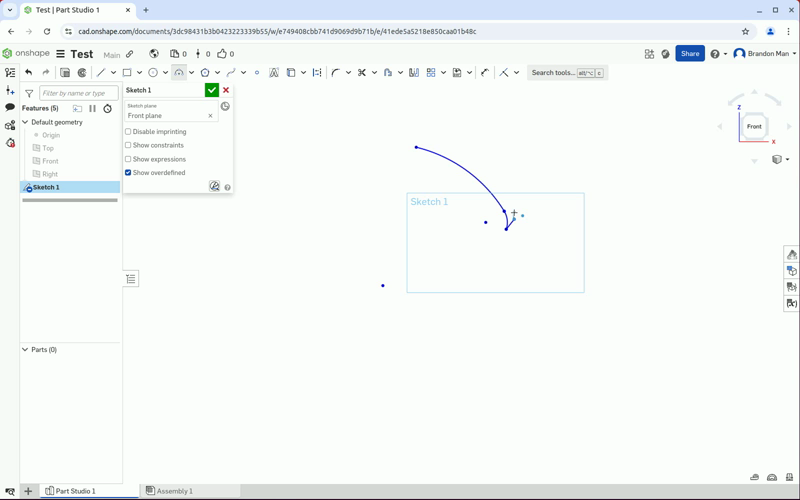
scroll(6)
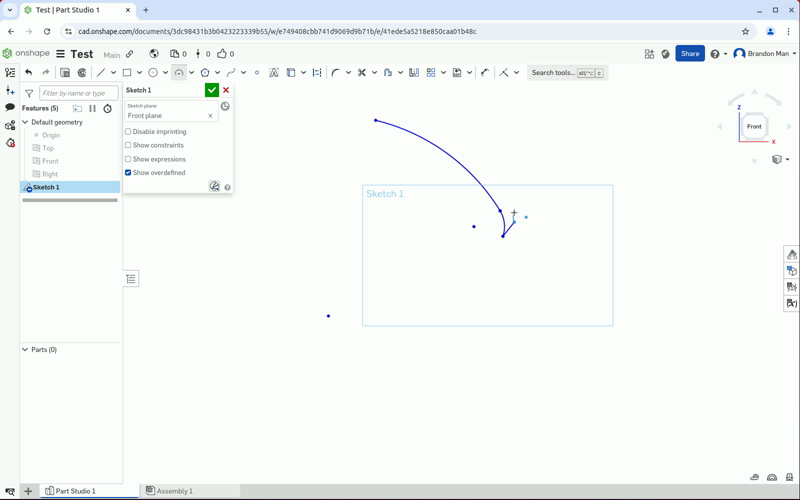
scroll(6)
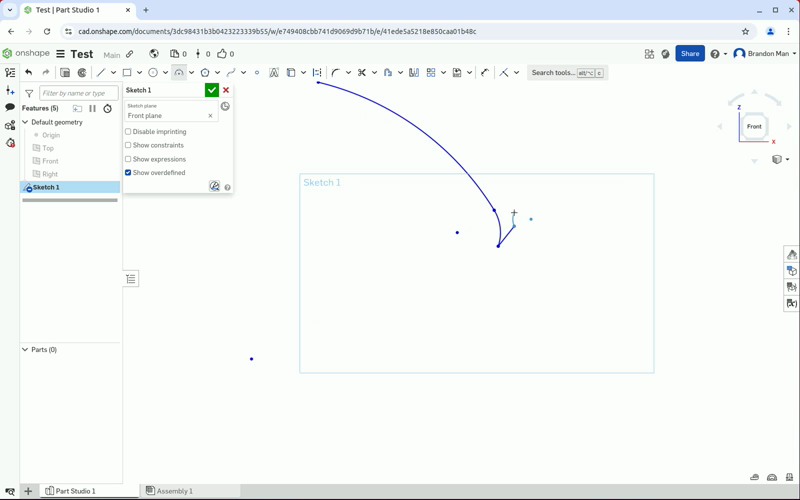
scroll(6)
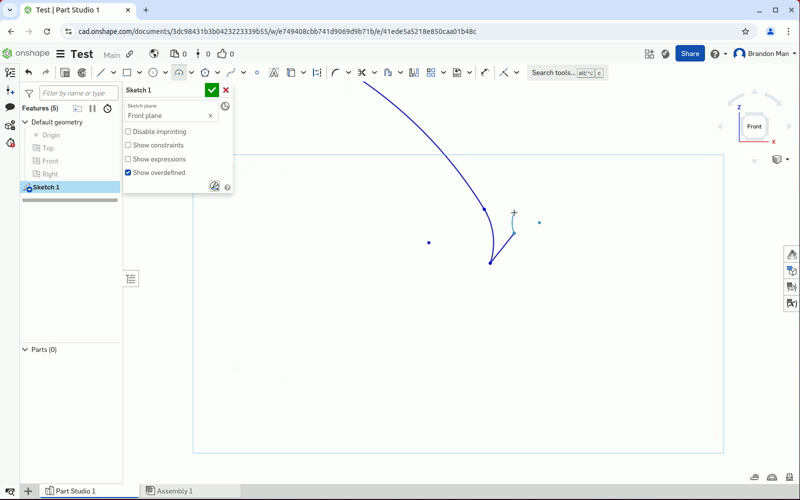
scroll(6)
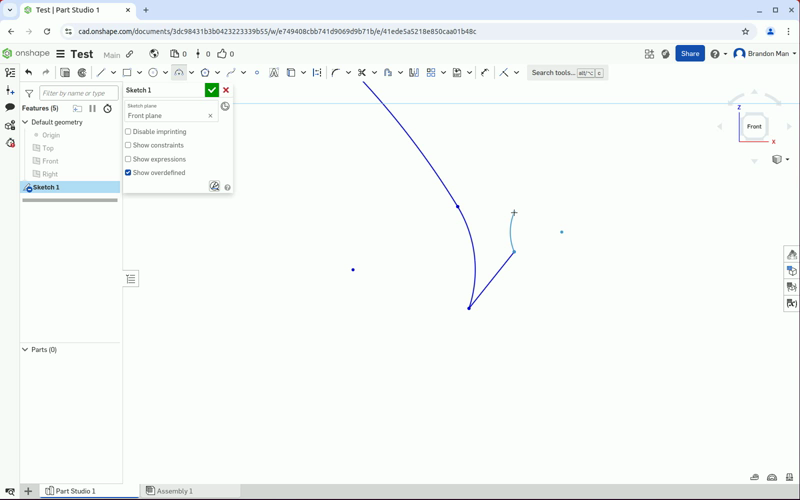
click(514, 212)
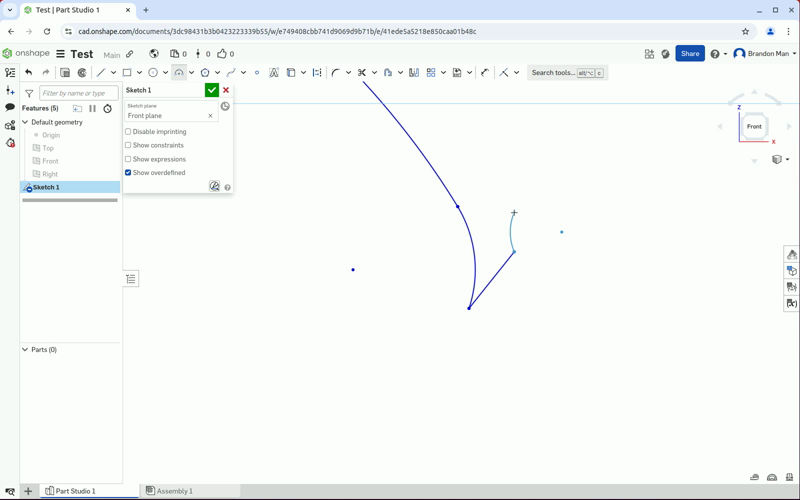
scroll(-6)
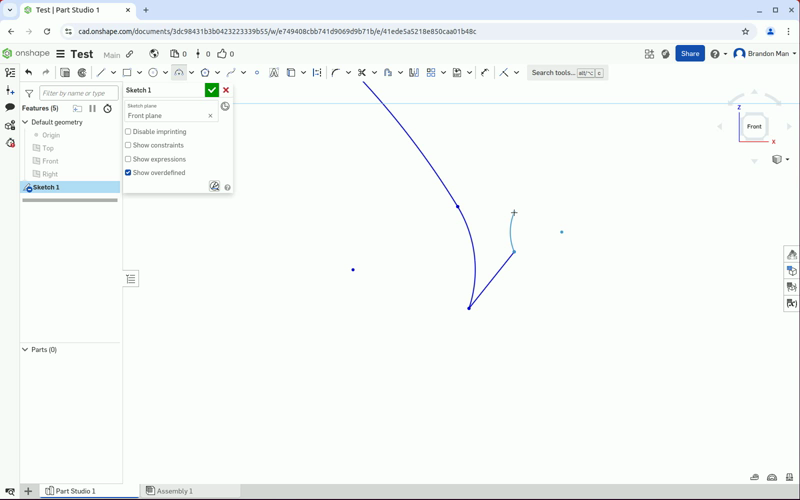
scroll(-6)
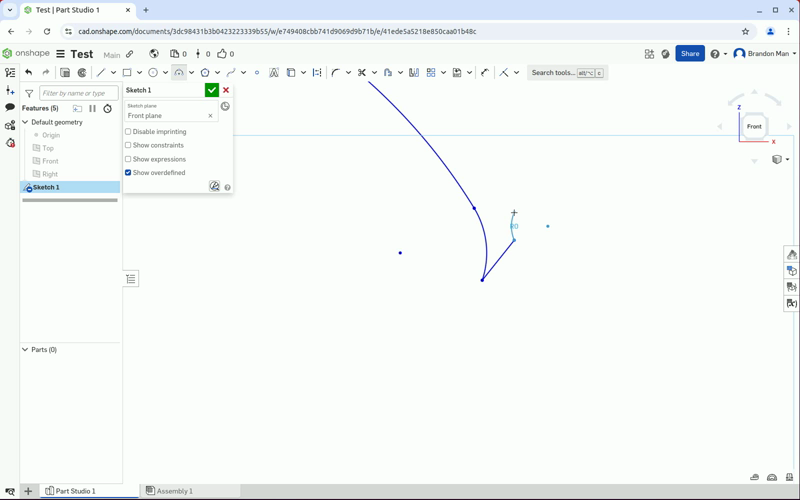
scroll(-6)
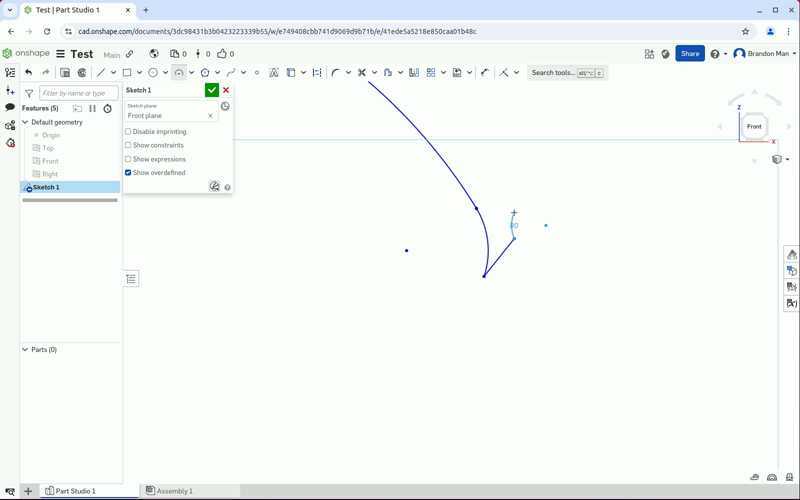
scroll(-6)
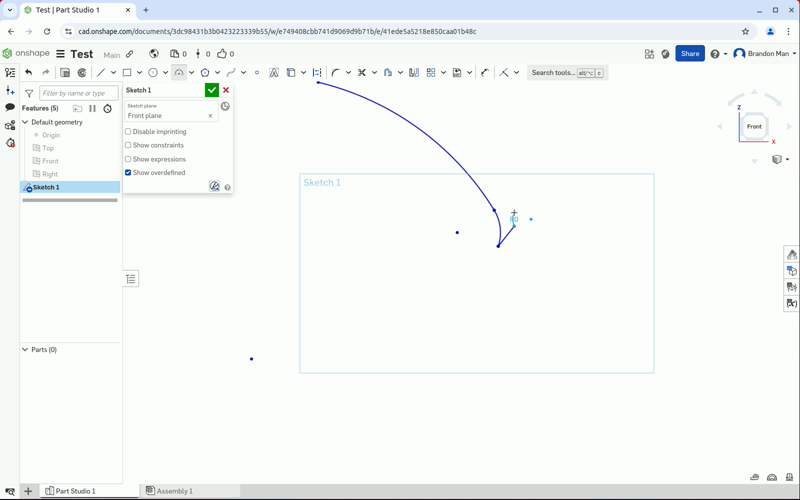
scroll(-6)
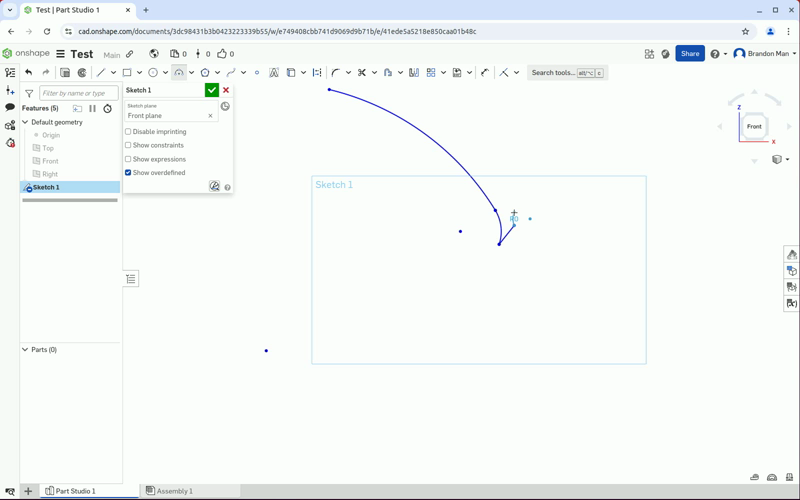
scroll(-6)
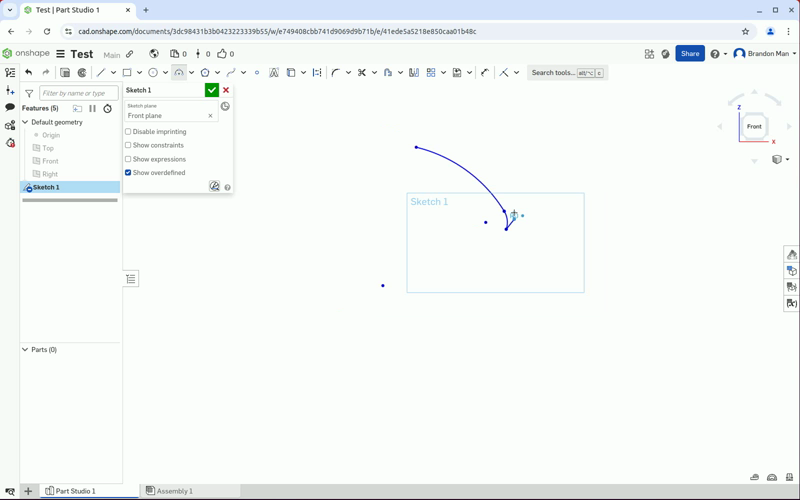
scroll(-6)
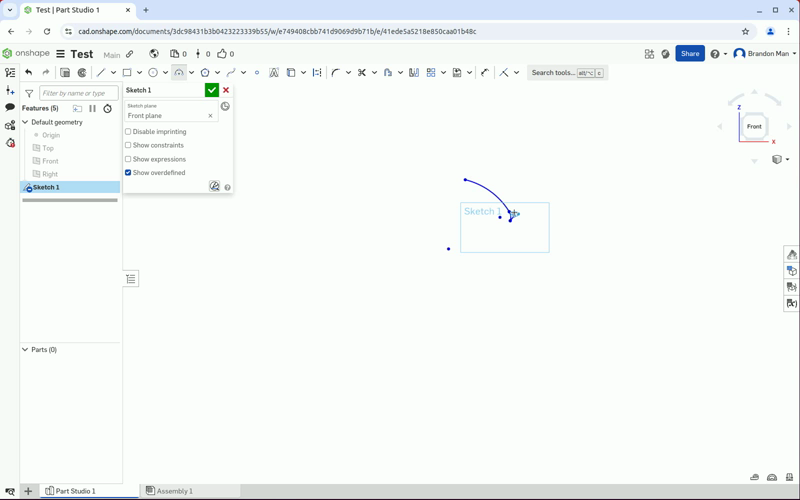
mouse_move(514, 214)
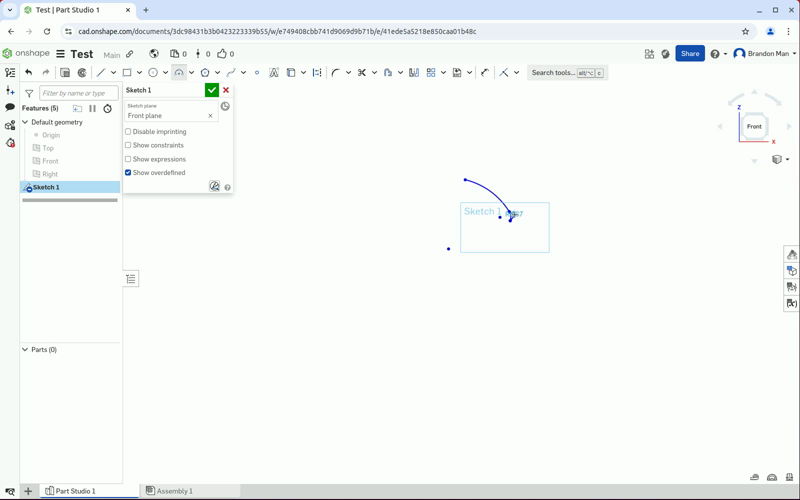
scroll(6)
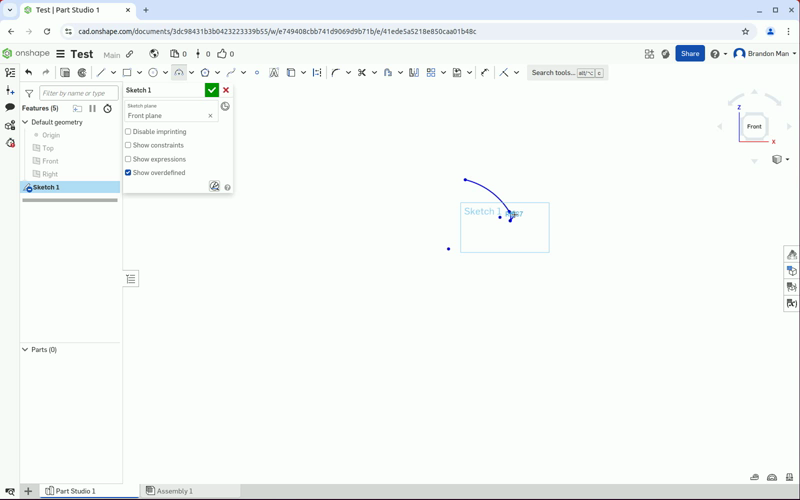
scroll(6)
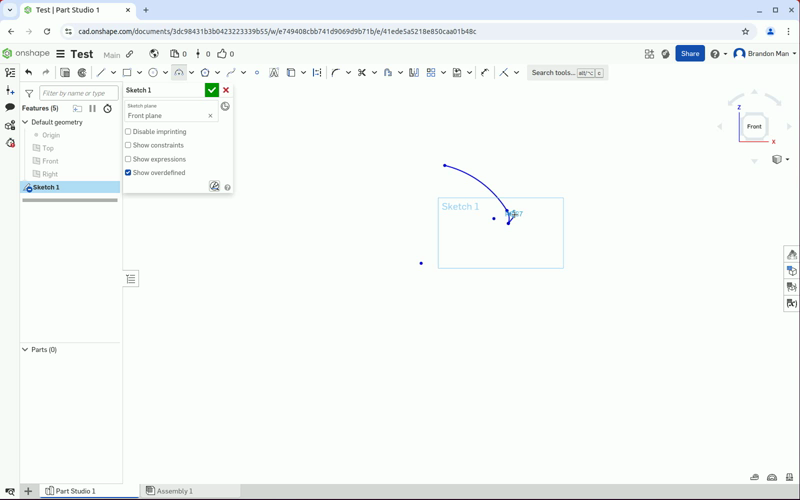
scroll(6)
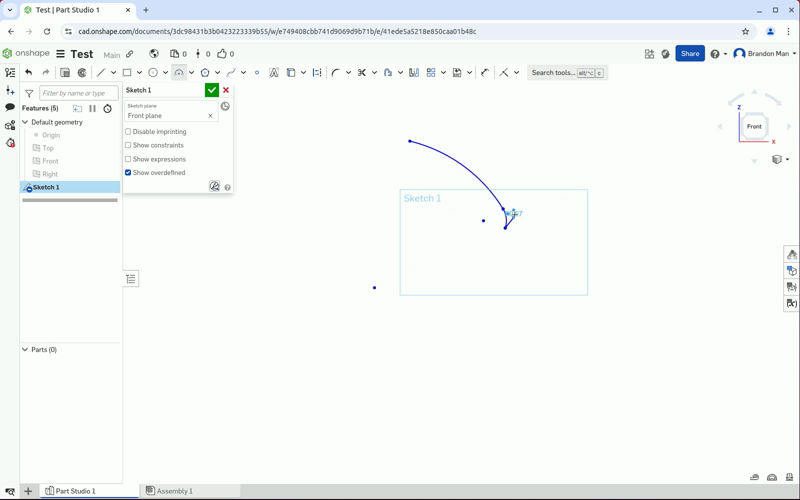
scroll(6)
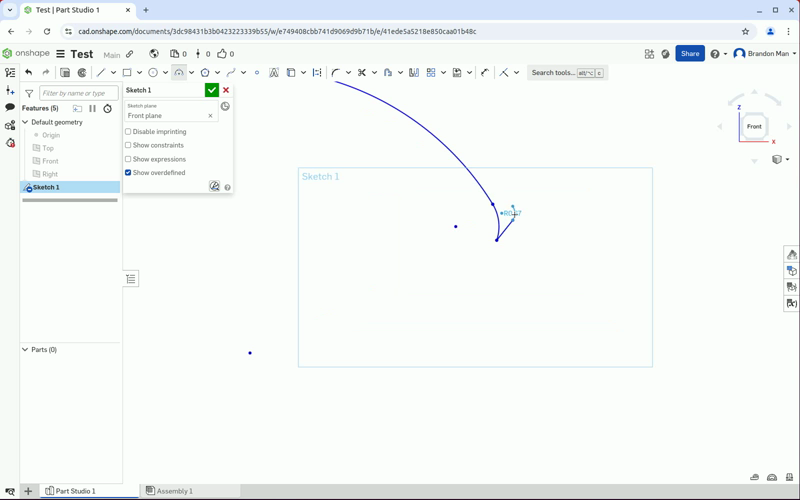
scroll(6)
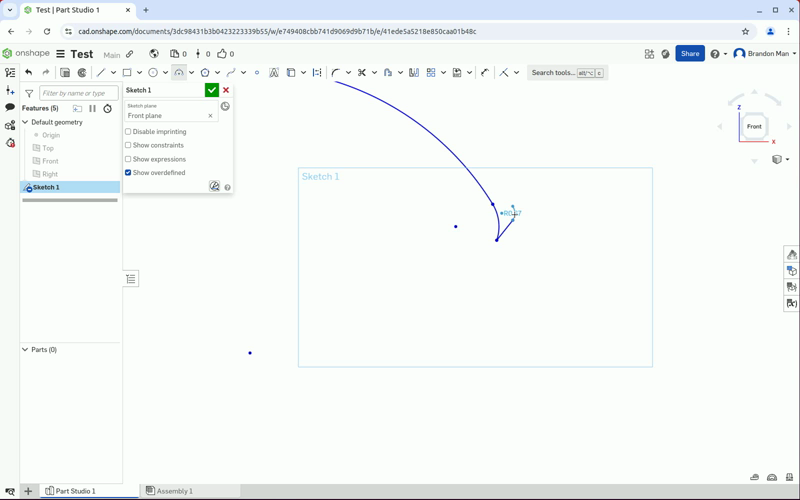
scroll(6)
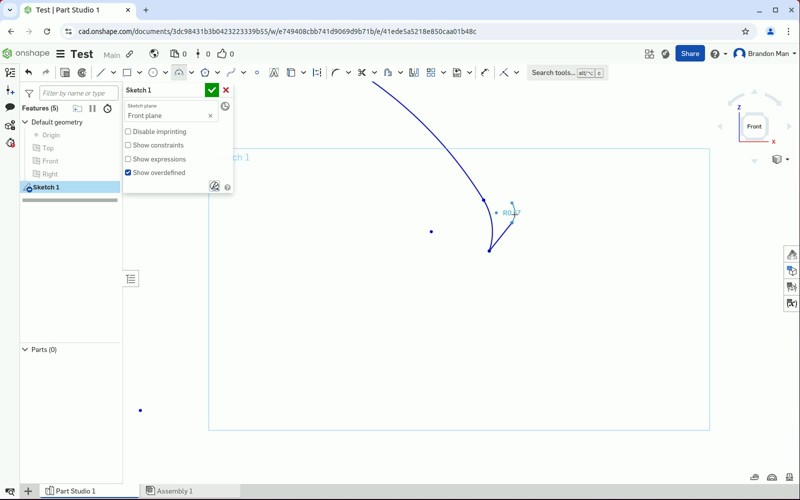
scroll(6)
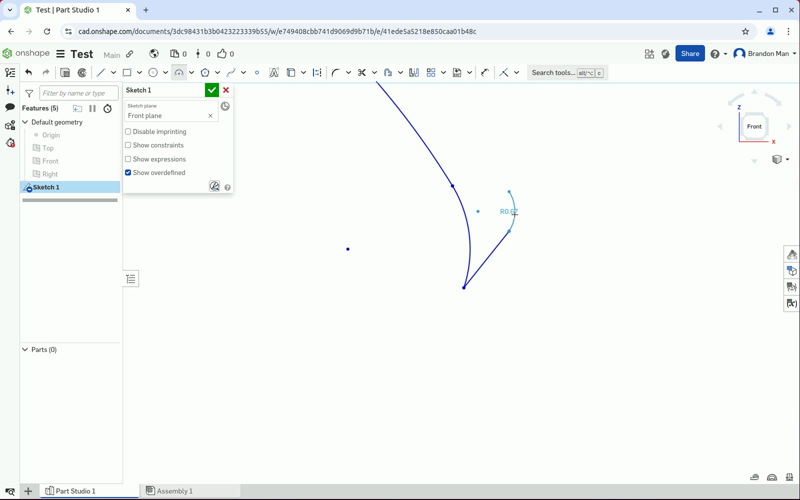
click(514, 214)
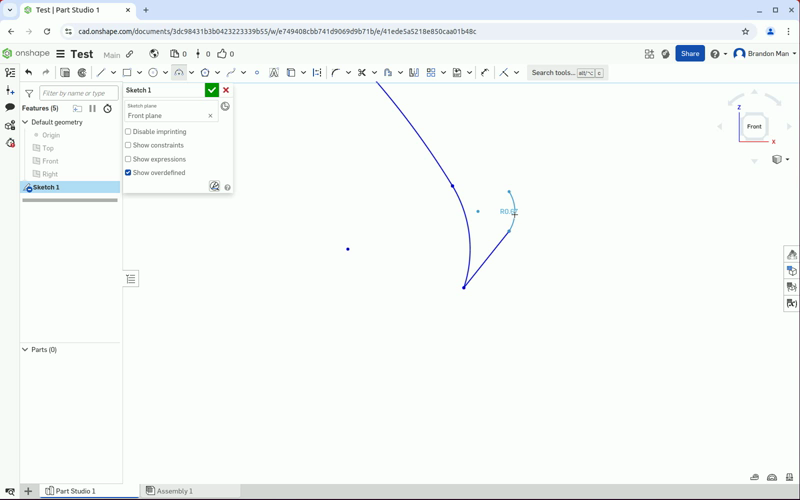
scroll(-6)
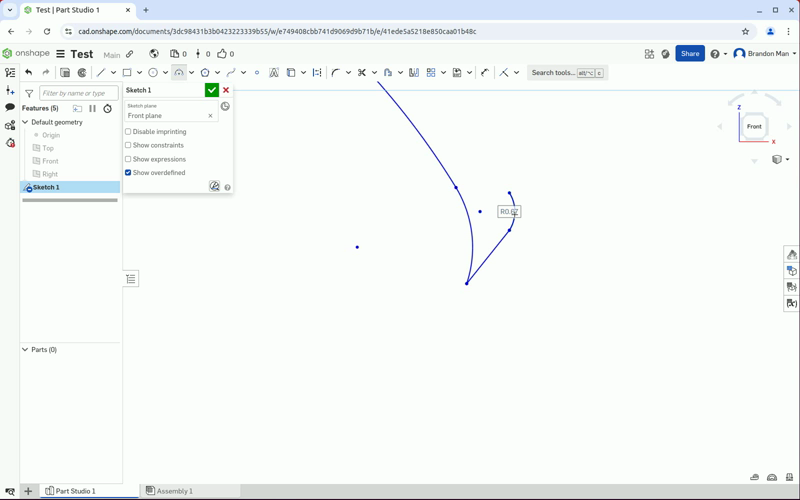
scroll(-6)
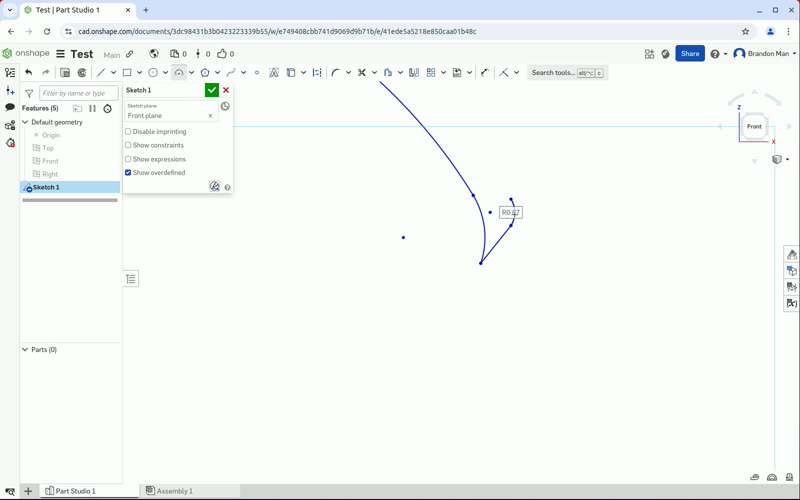
scroll(-6)
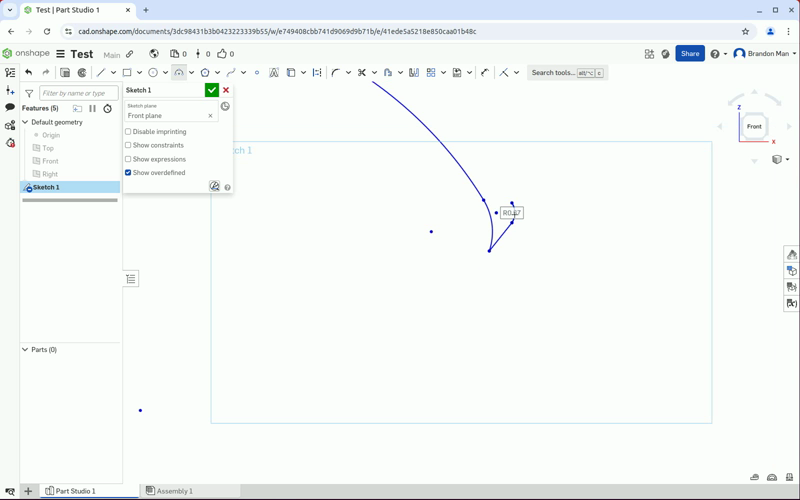
scroll(-6)
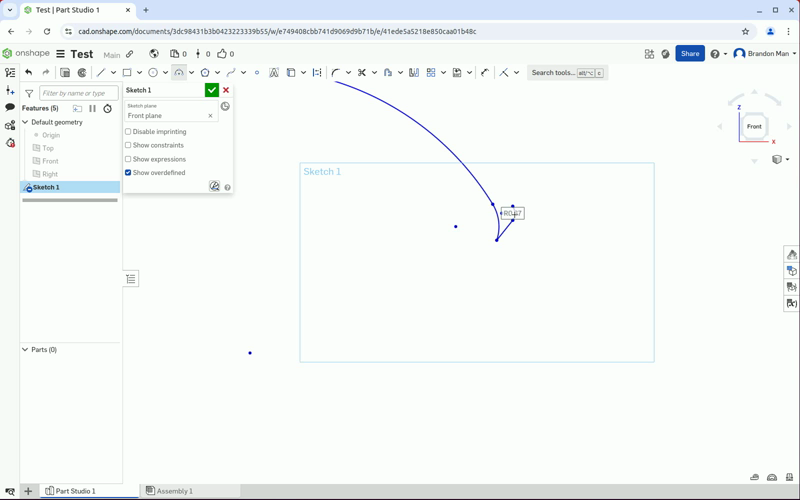
scroll(-6)
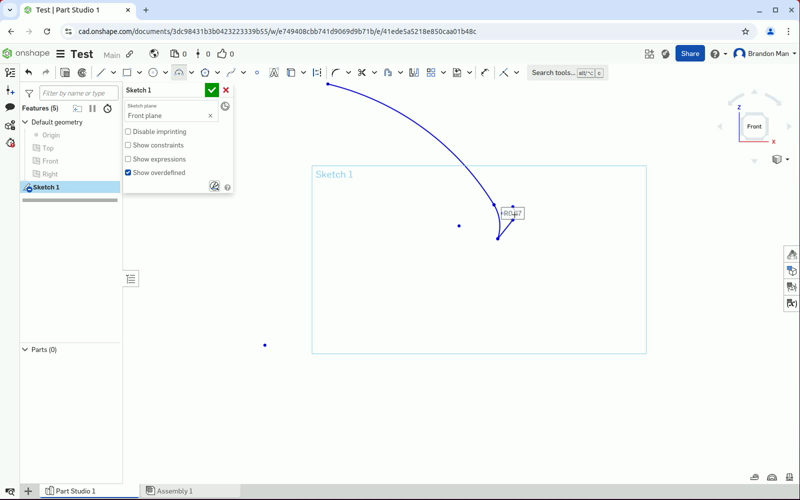
scroll(-6)
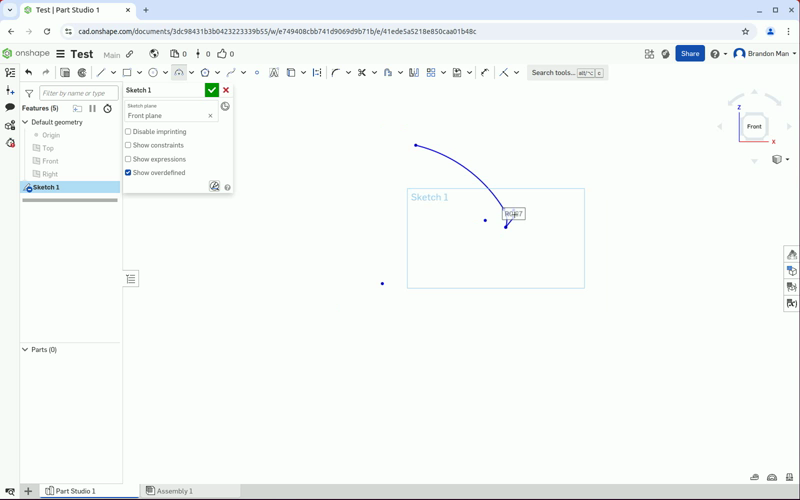
scroll(-6)
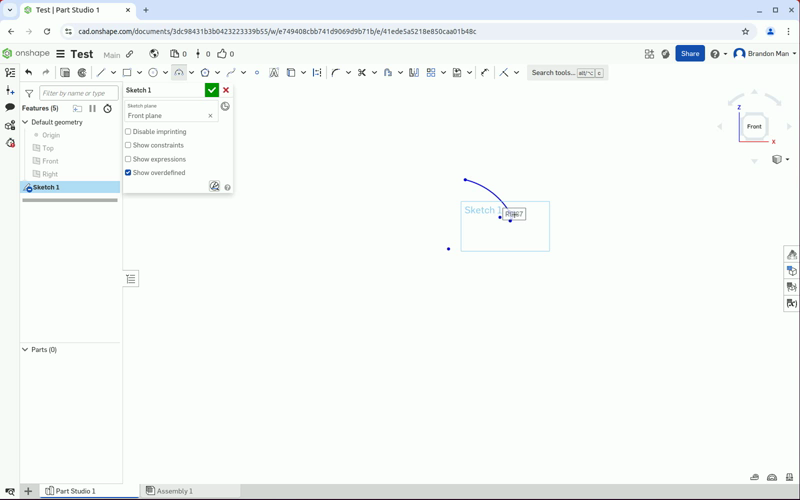
key_up(shift)
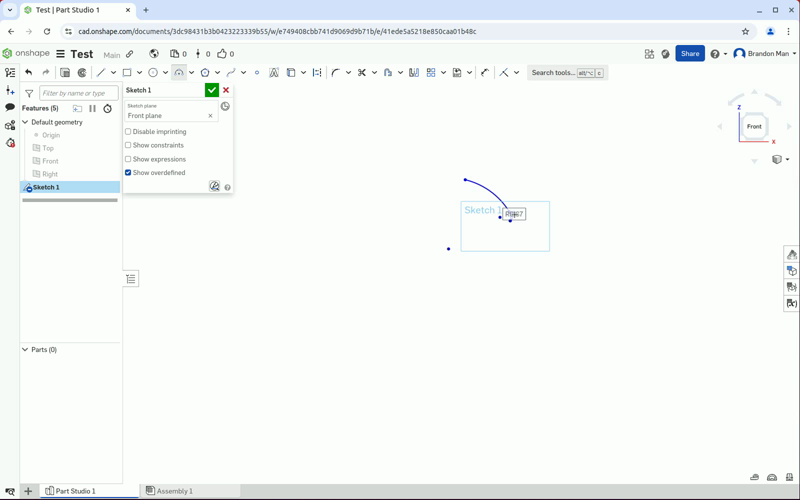
mouse_move(514, 212)
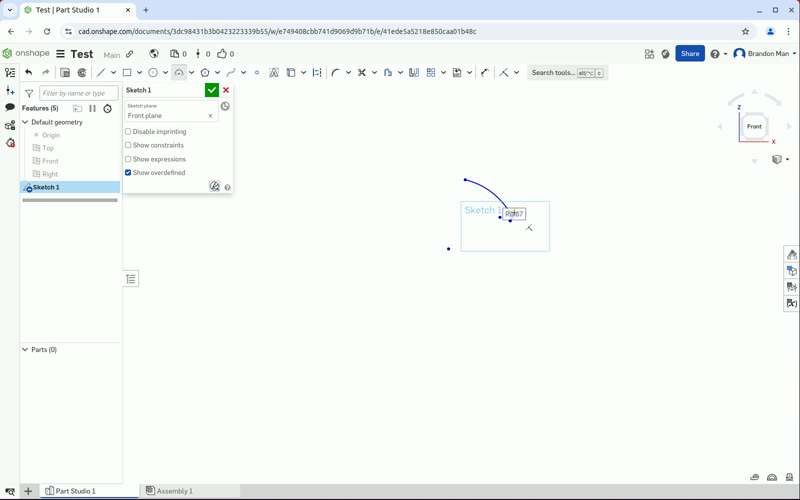
scroll(6)
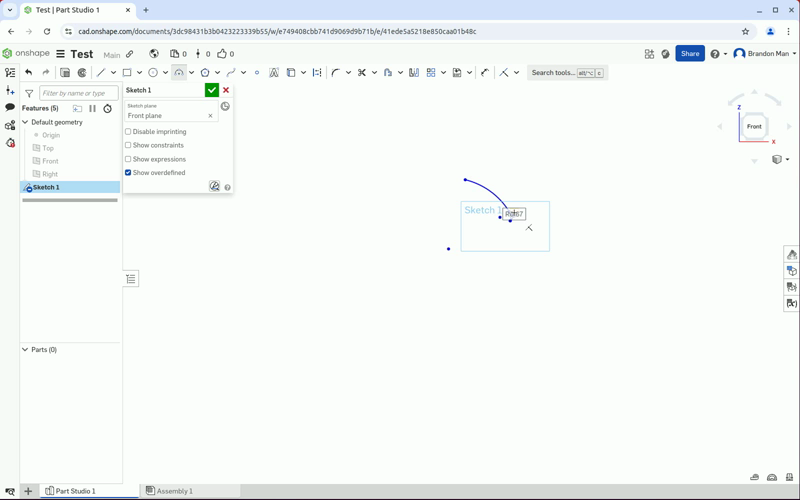
scroll(6)
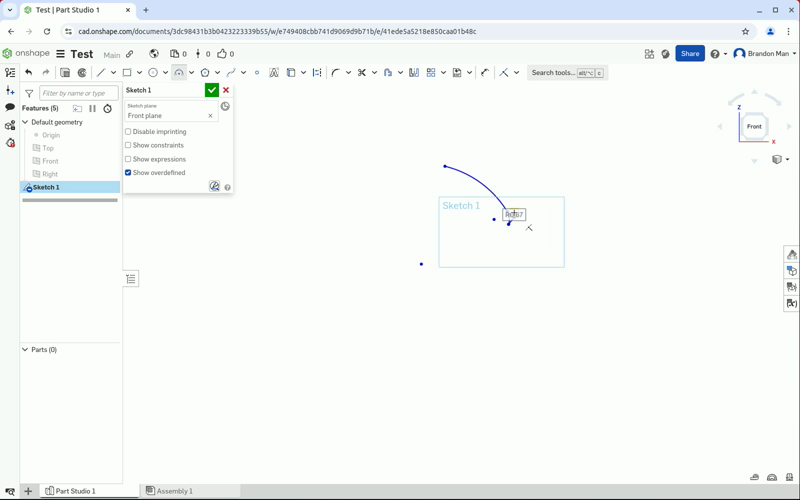
scroll(6)
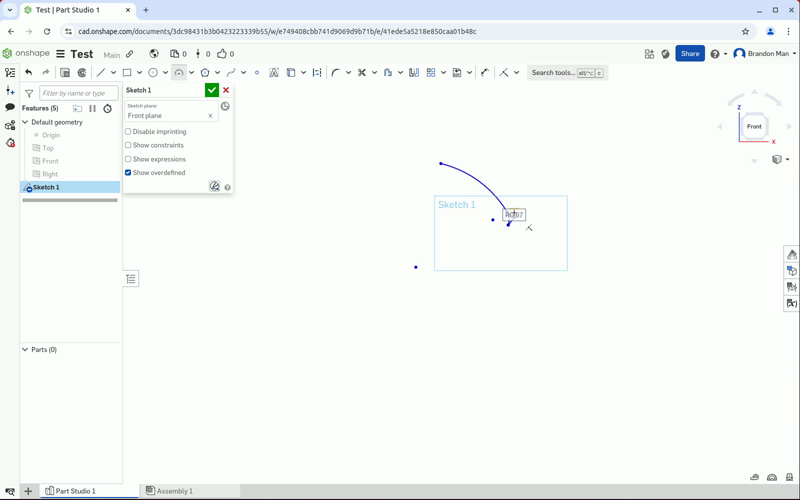
scroll(6)
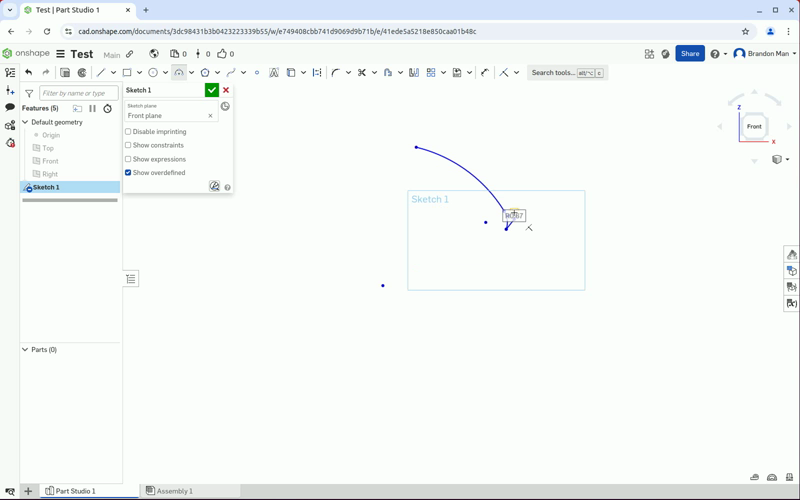
scroll(6)
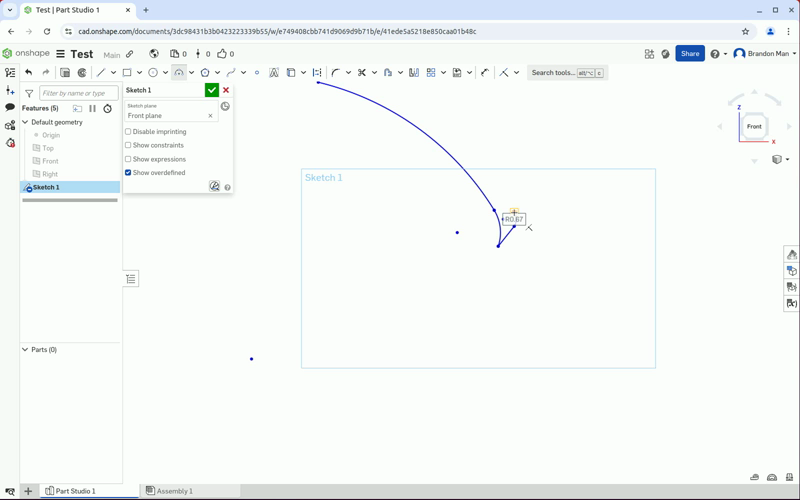
scroll(6)
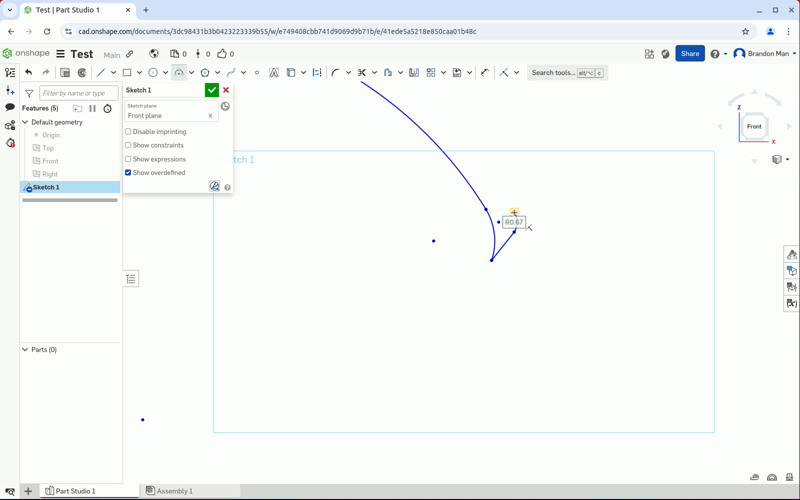
scroll(6)
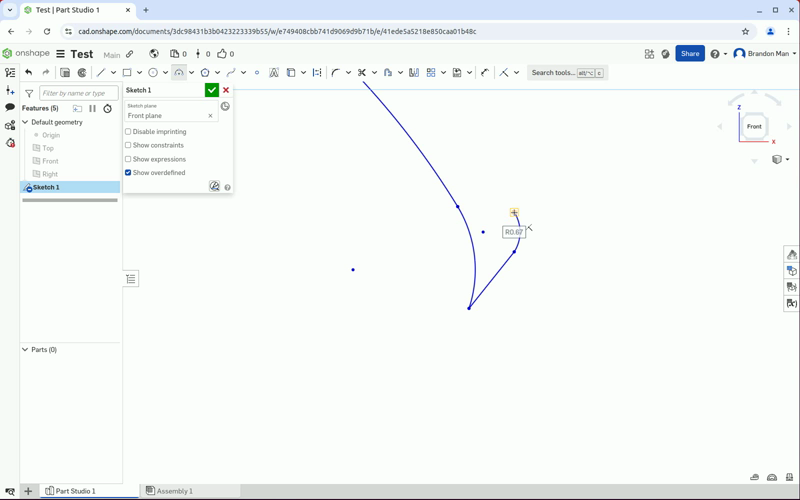
click(514, 212)
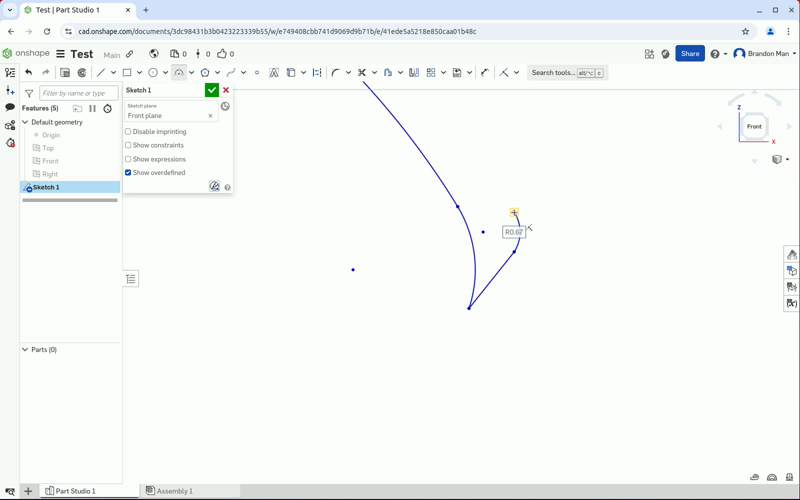
scroll(-6)
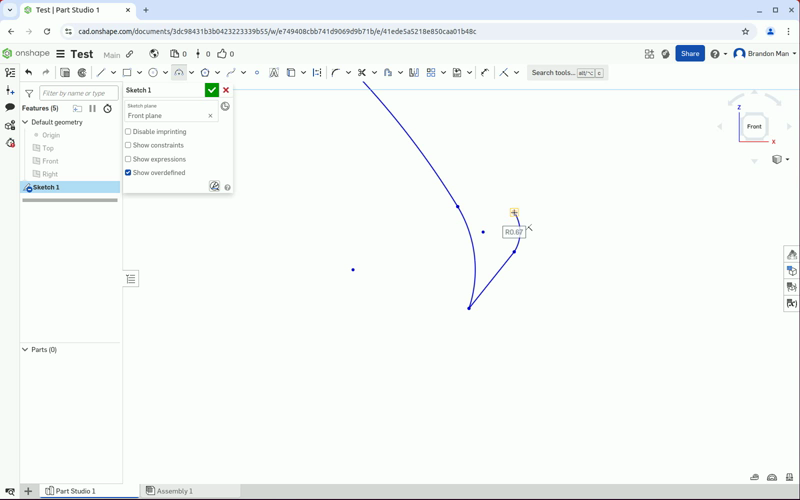
scroll(-6)
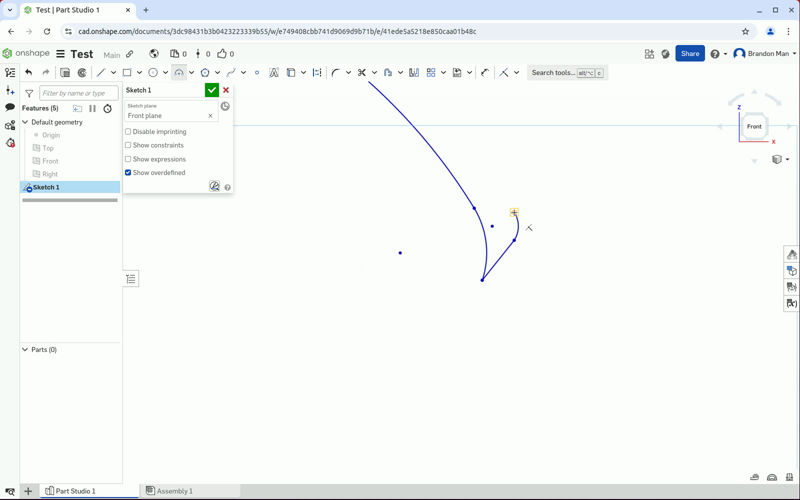
scroll(-6)
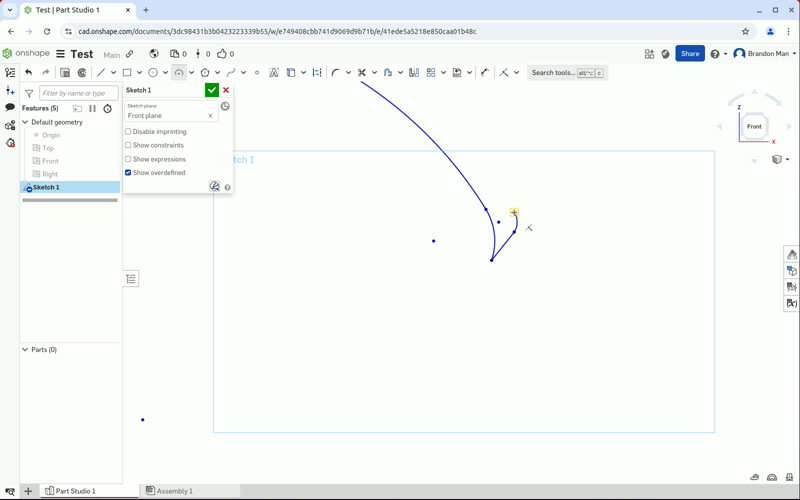
scroll(-6)
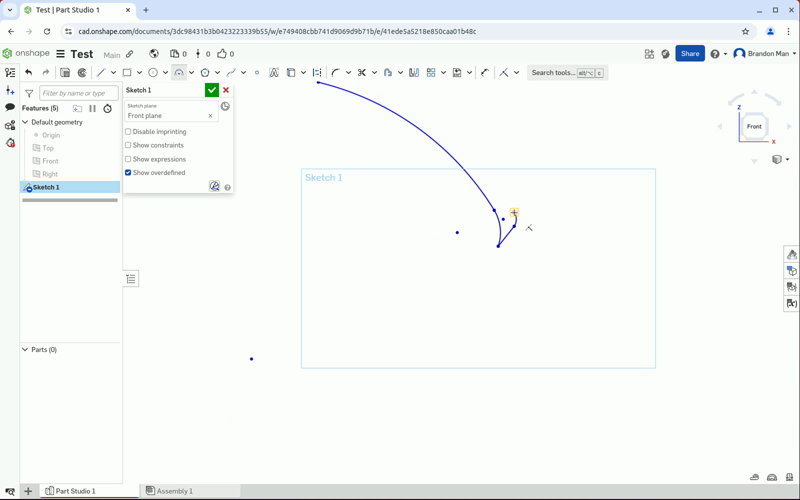
scroll(-6)
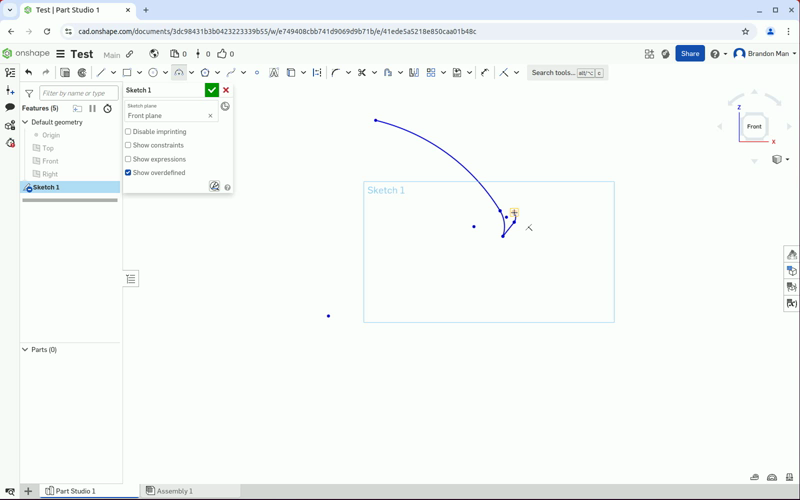
scroll(-6)
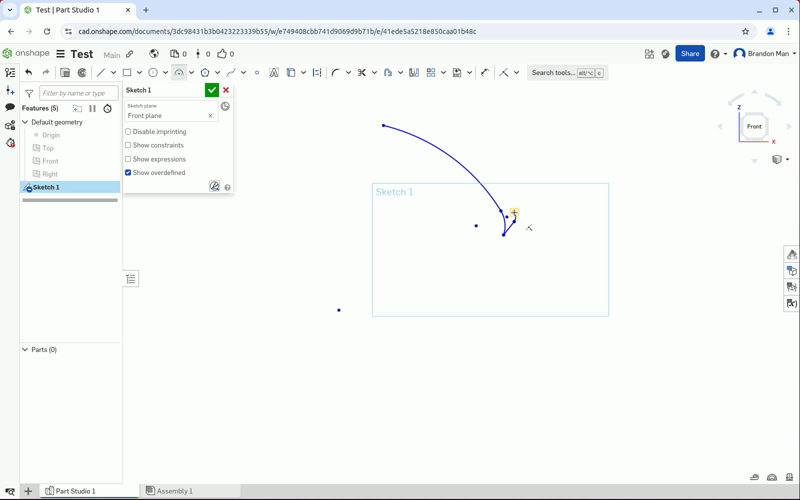
scroll(-6)
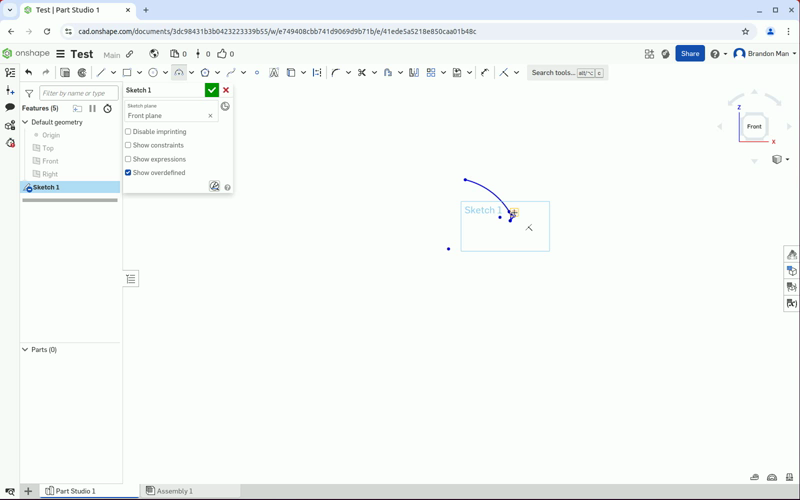
key_down(shift)
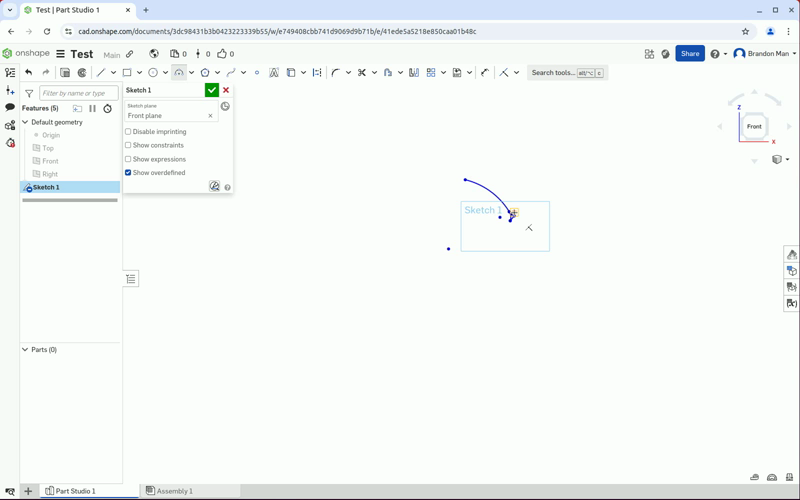
mouse_move(466, 174)
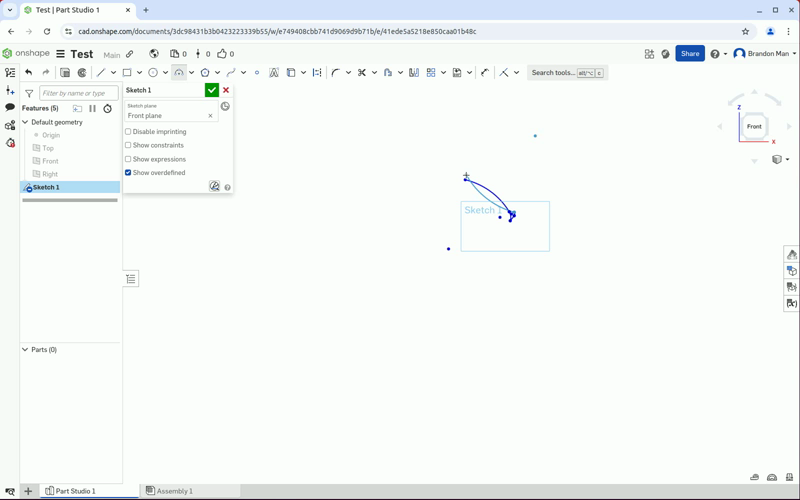
click(466, 174)
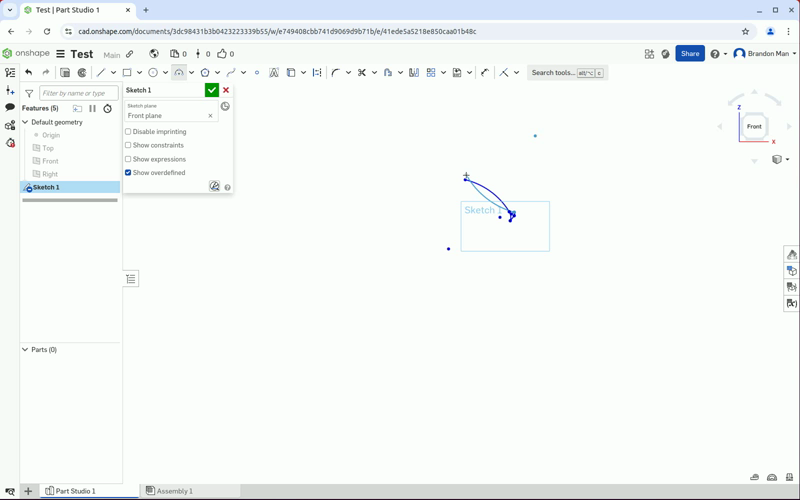
mouse_move(495, 187)
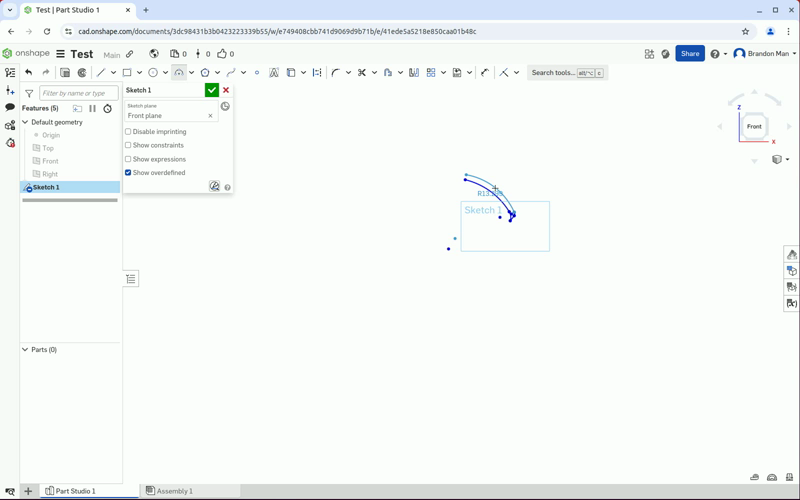
click(495, 187)
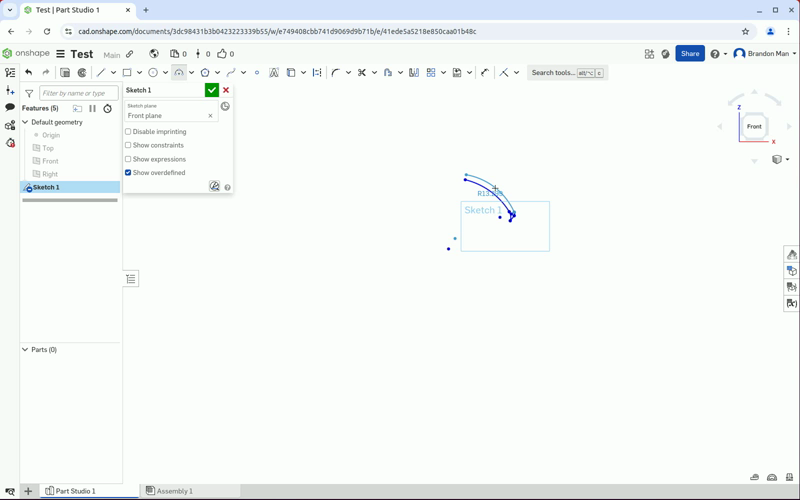
key_up(shift)
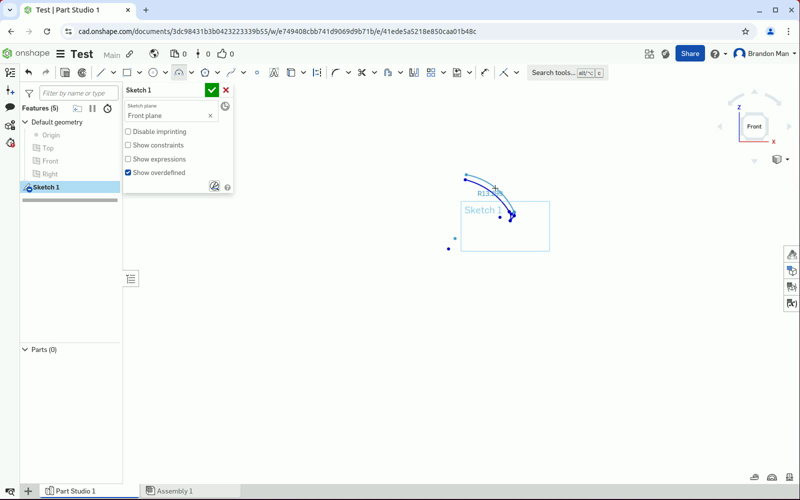
mouse_move(466, 174)
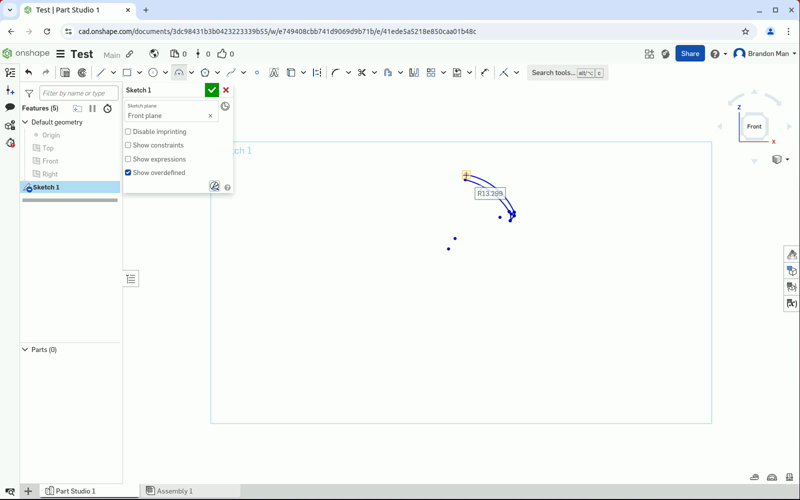
click(466, 174)
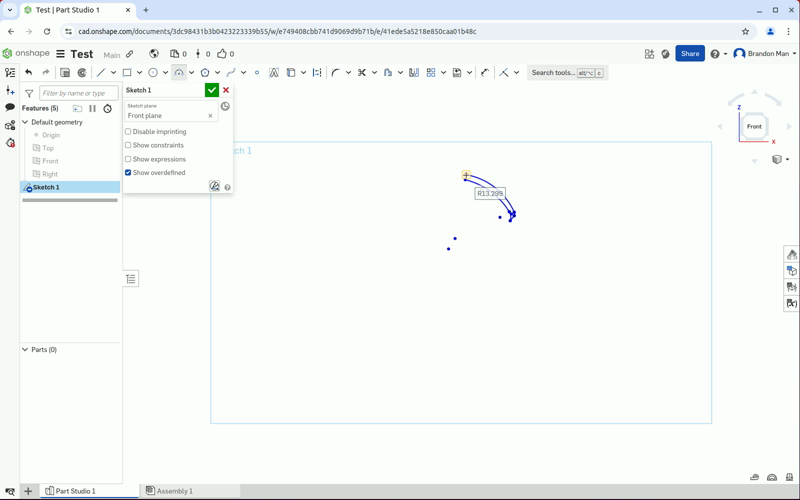
mouse_move(465, 179)
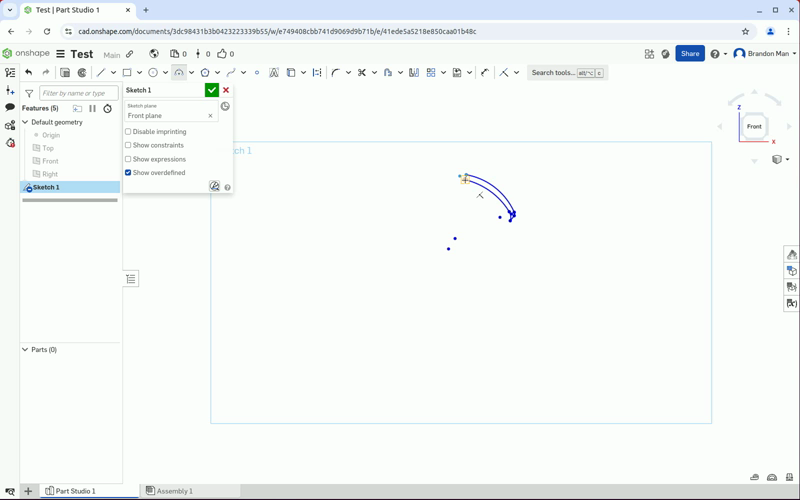
scroll(6)
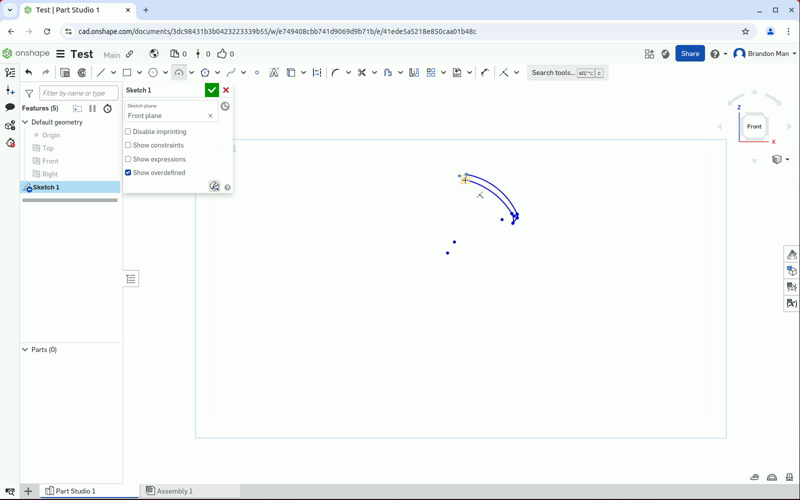
scroll(6)
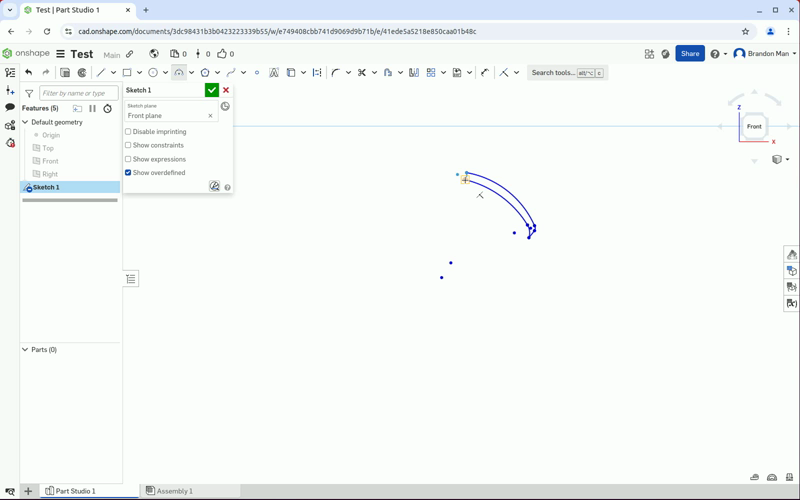
scroll(6)
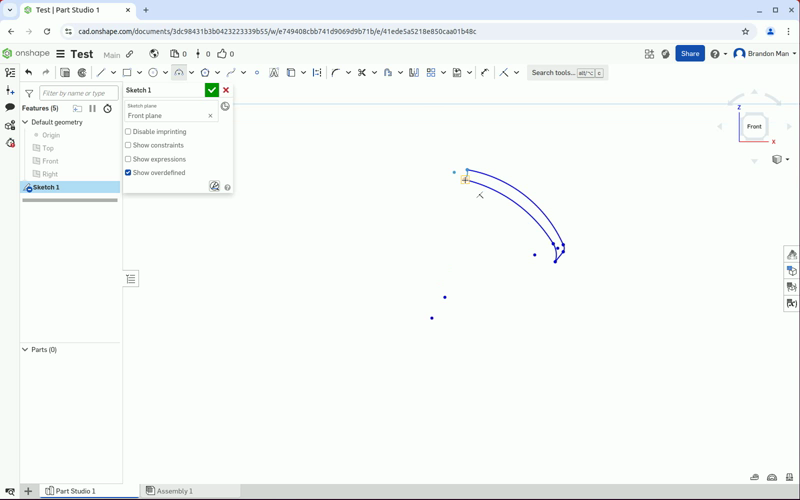
scroll(6)
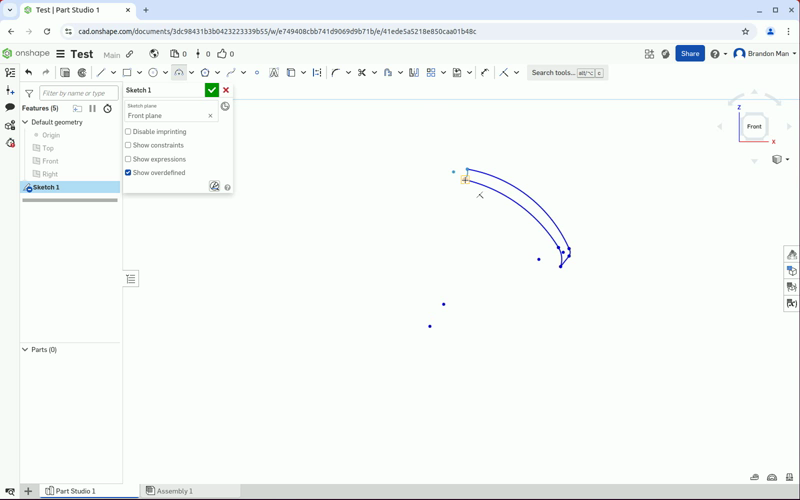
scroll(6)
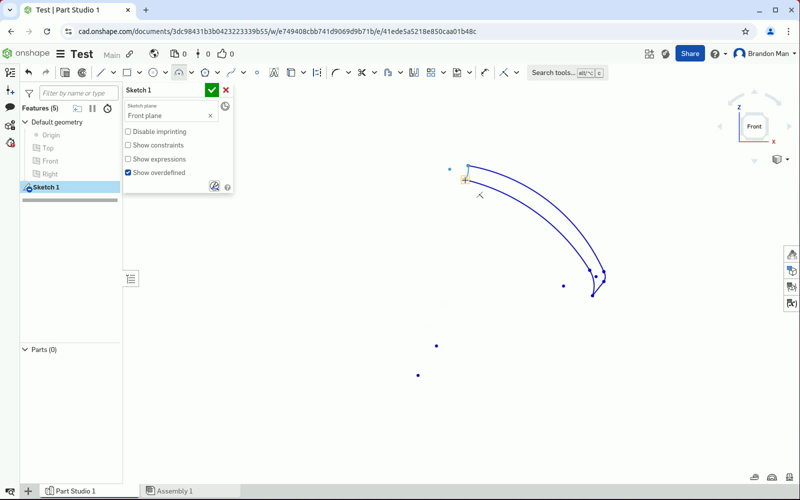
scroll(6)
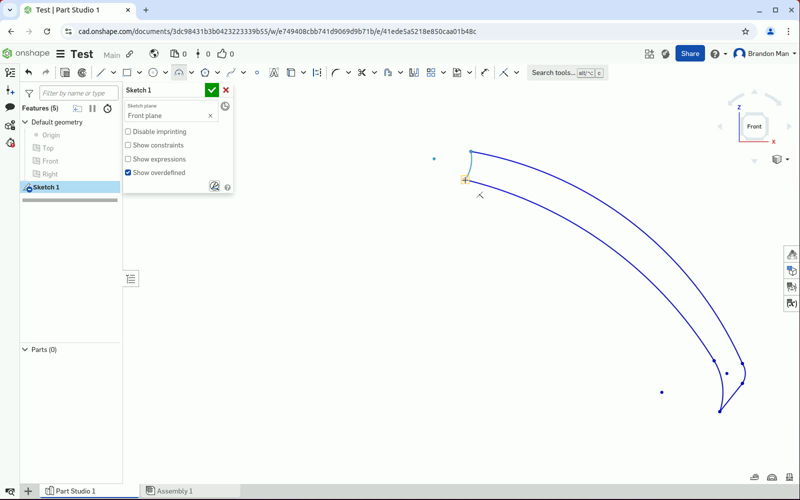
scroll(6)
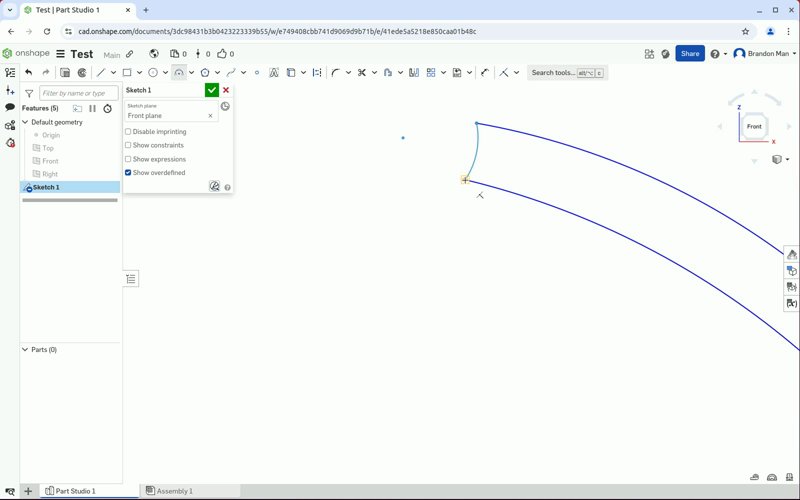
click(465, 179)
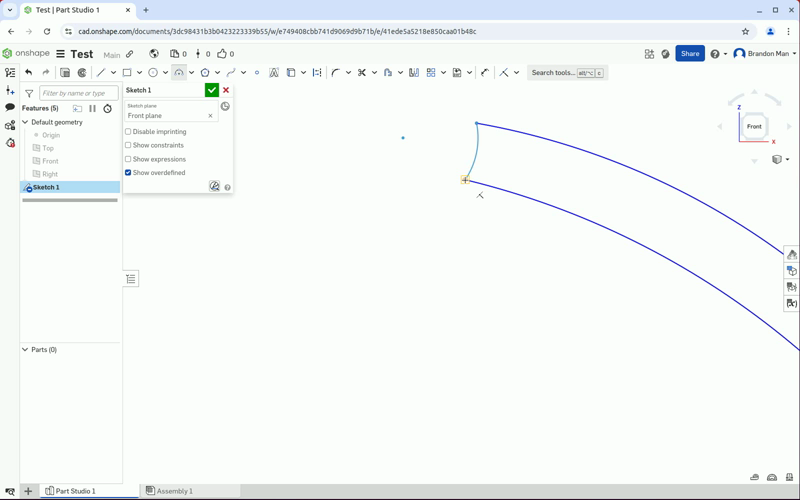
scroll(-6)
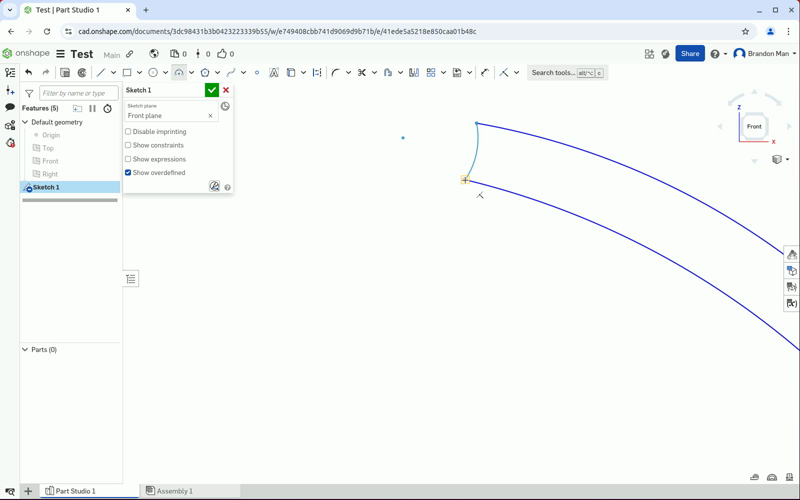
scroll(-6)
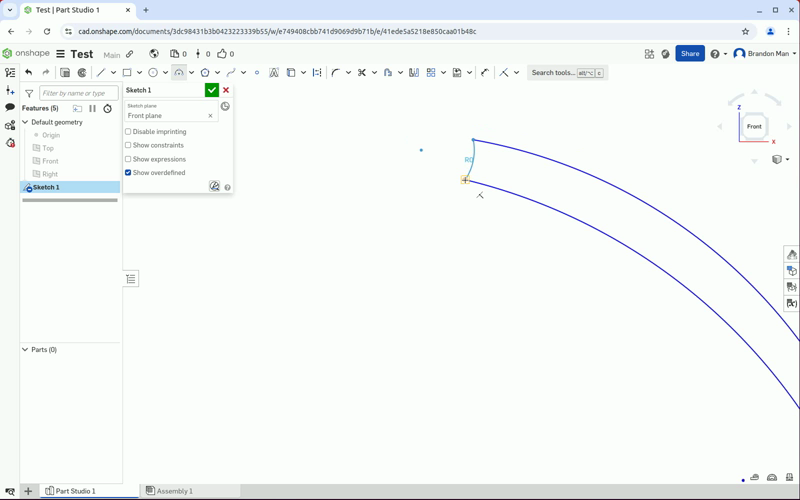
scroll(-6)
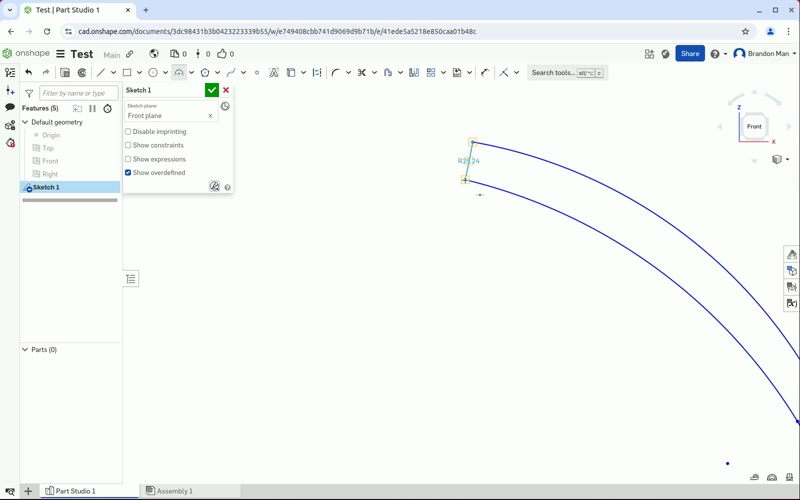
scroll(-6)
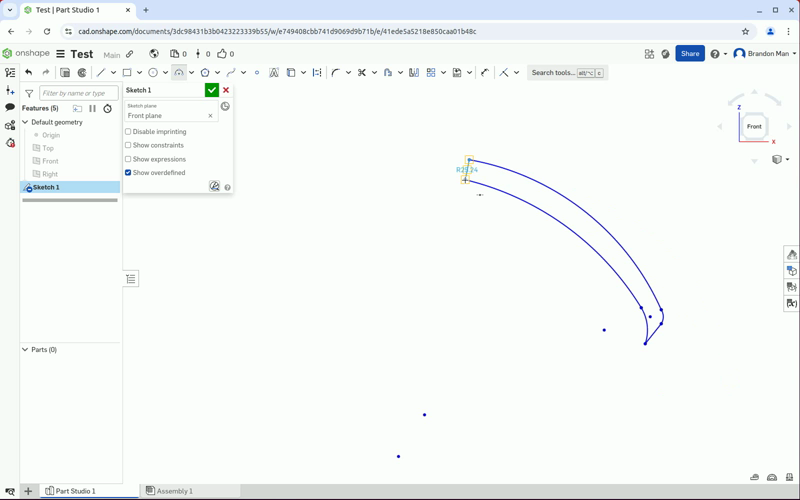
scroll(-6)
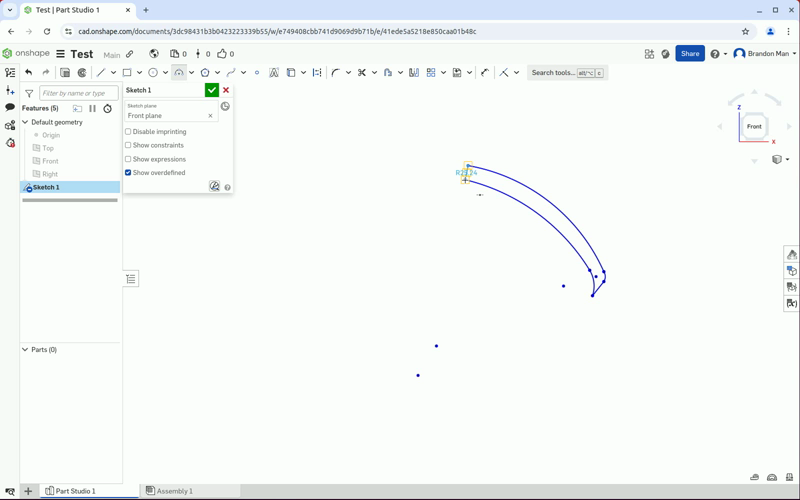
scroll(-6)
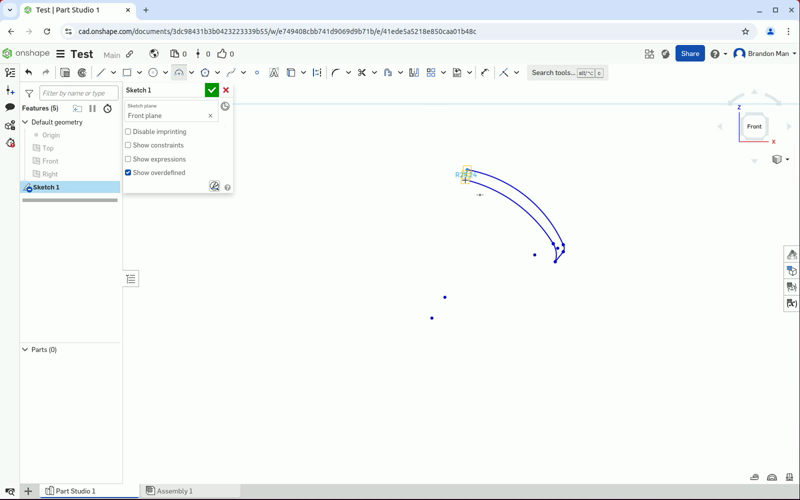
scroll(-6)
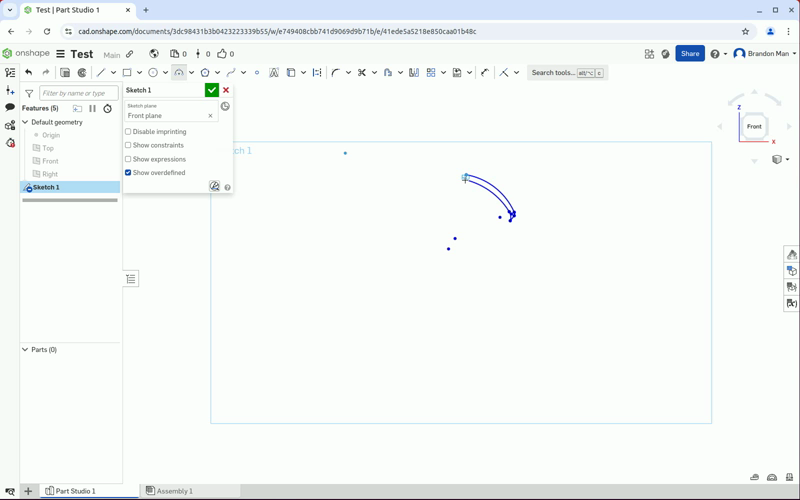
key_down(shift)
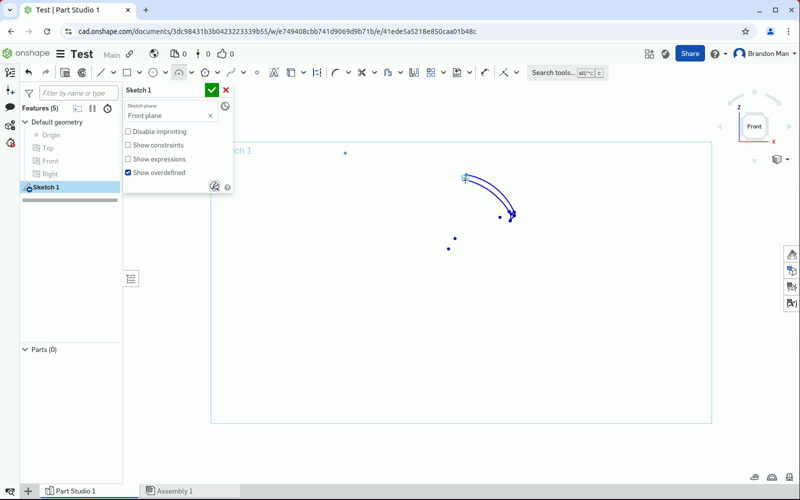
mouse_move(467, 177)
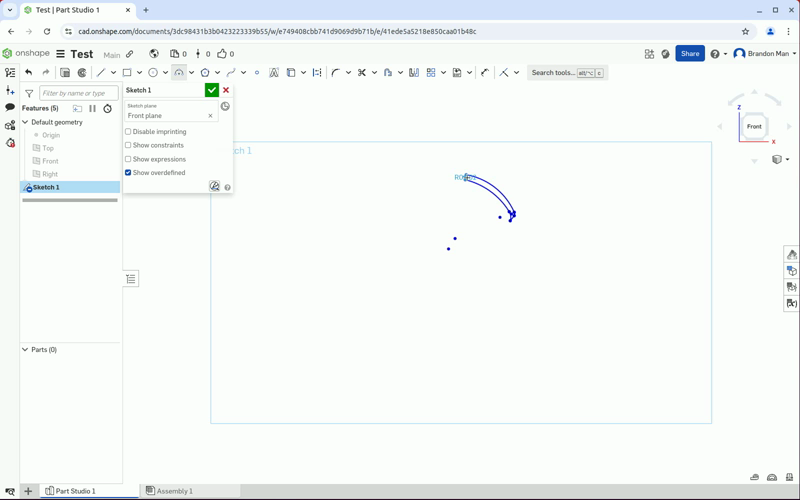
scroll(6)
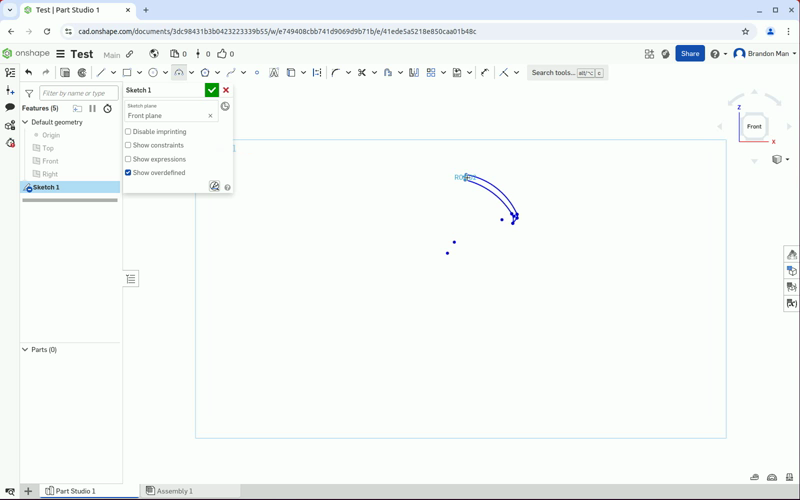
scroll(6)
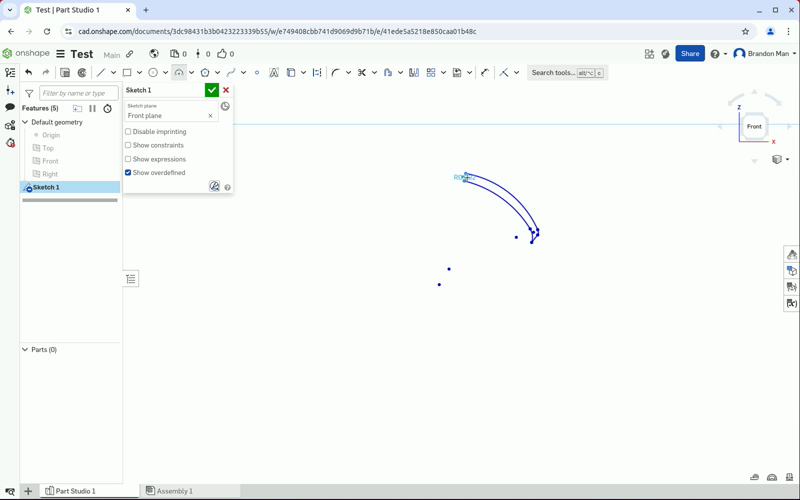
scroll(6)
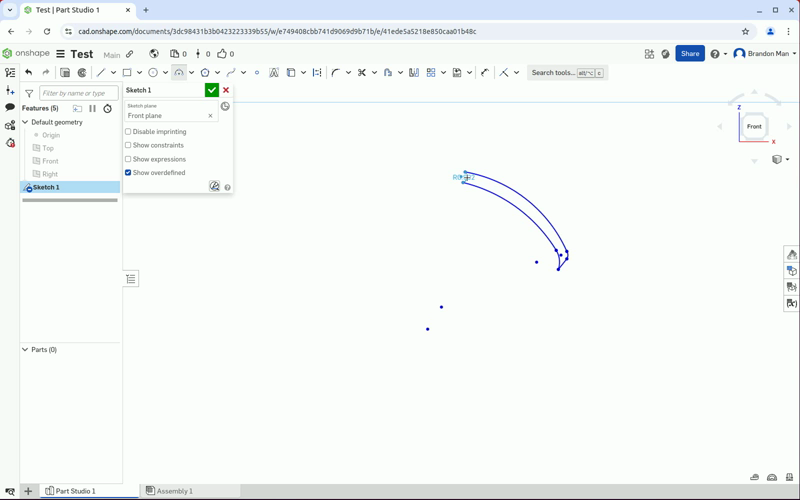
scroll(6)
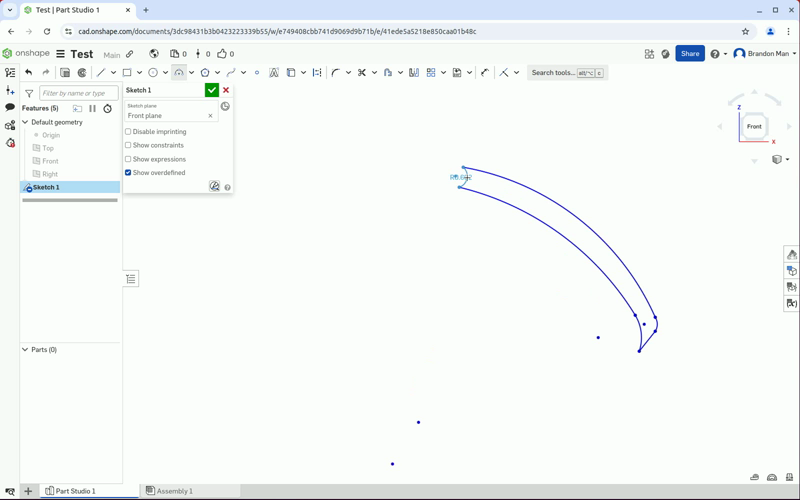
scroll(6)
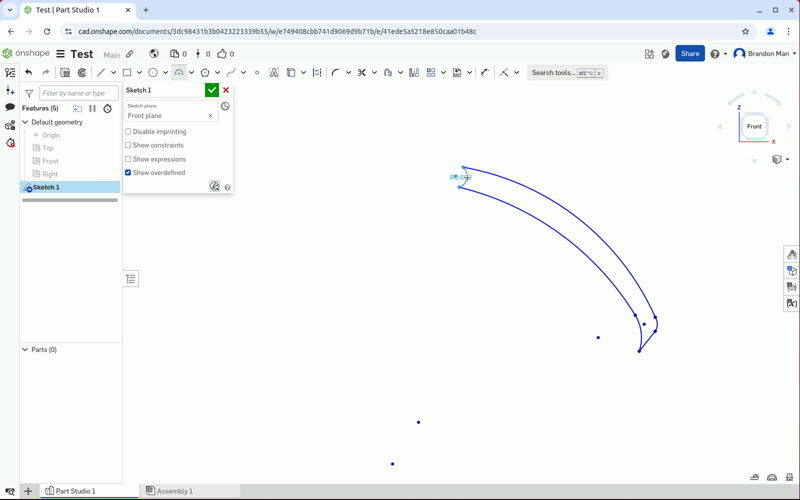
scroll(6)
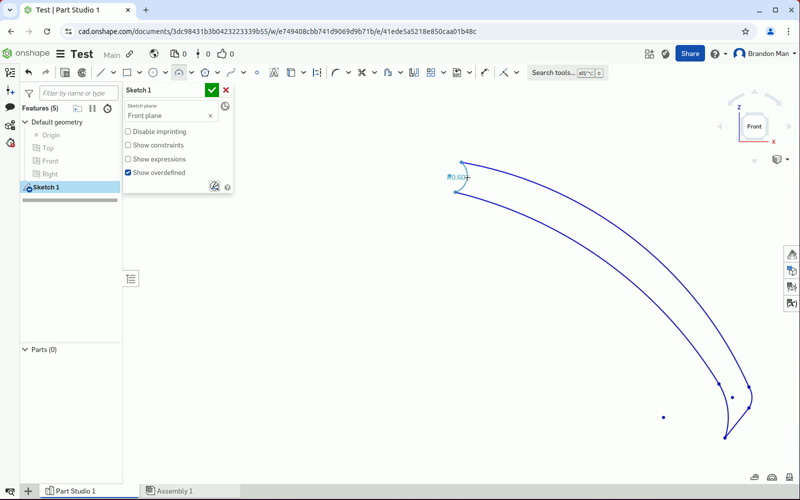
scroll(6)
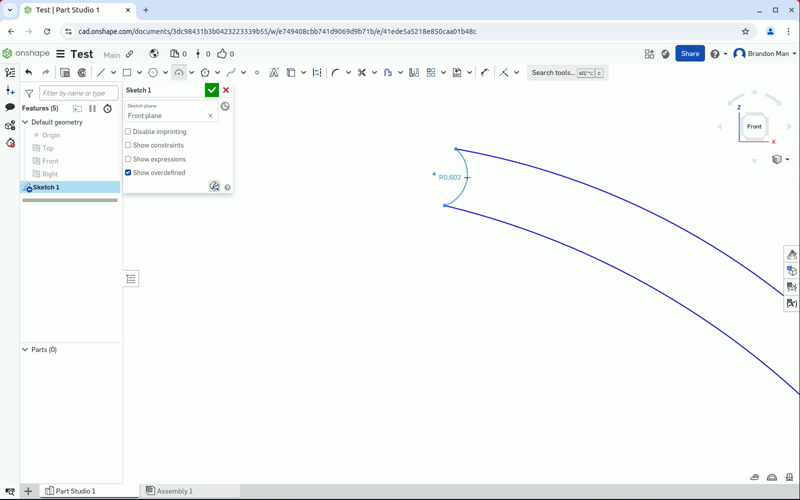
click(467, 177)
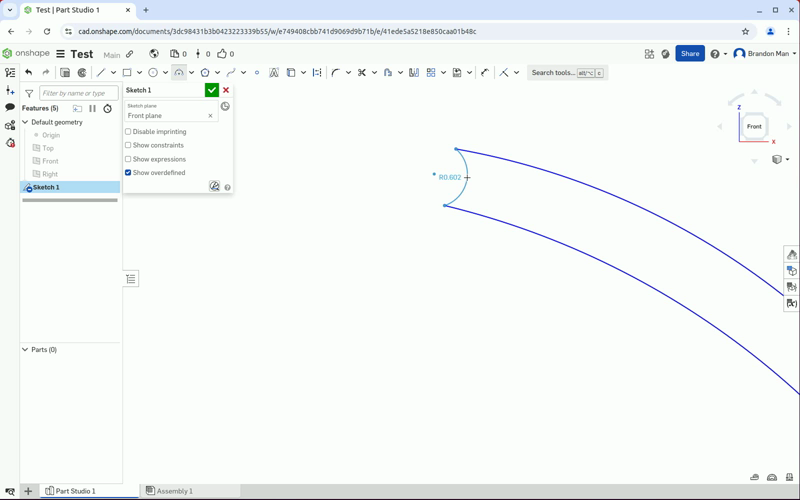
scroll(-6)
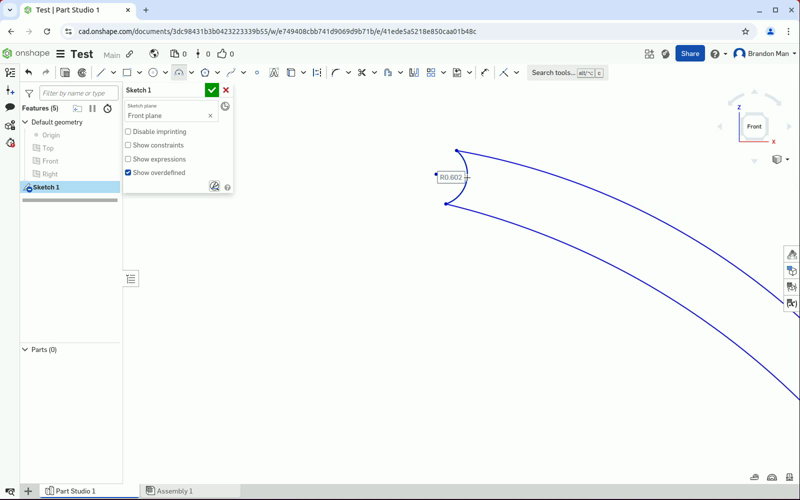
scroll(-6)
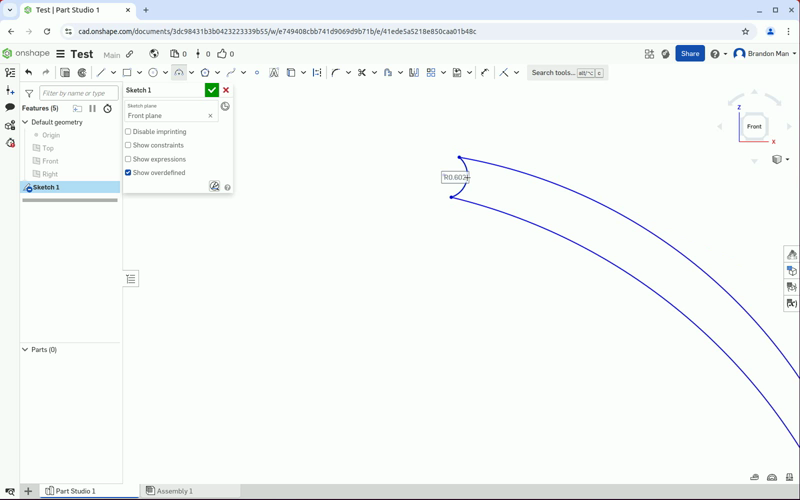
scroll(-6)
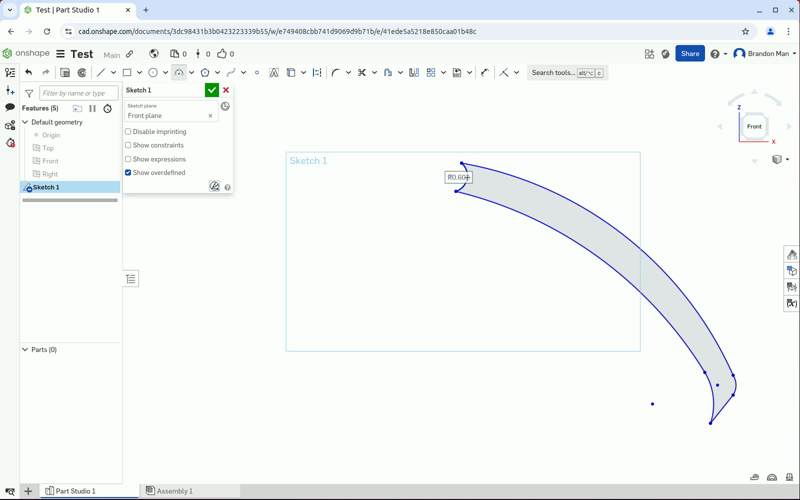
scroll(-6)
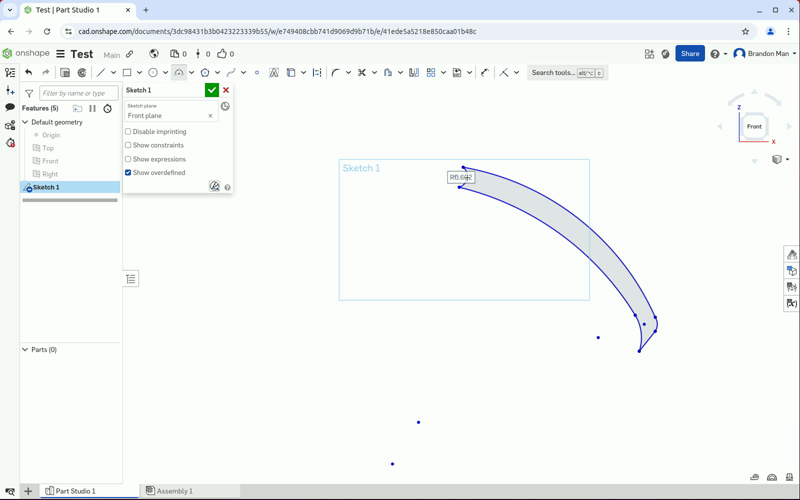
scroll(-6)
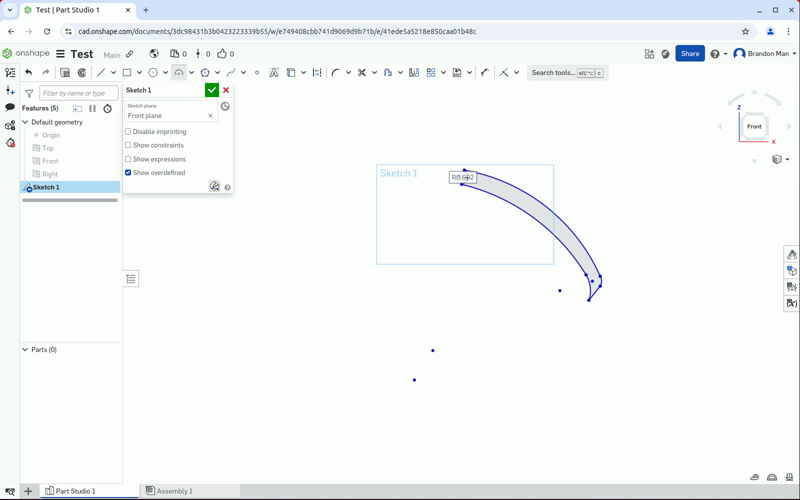
scroll(-6)
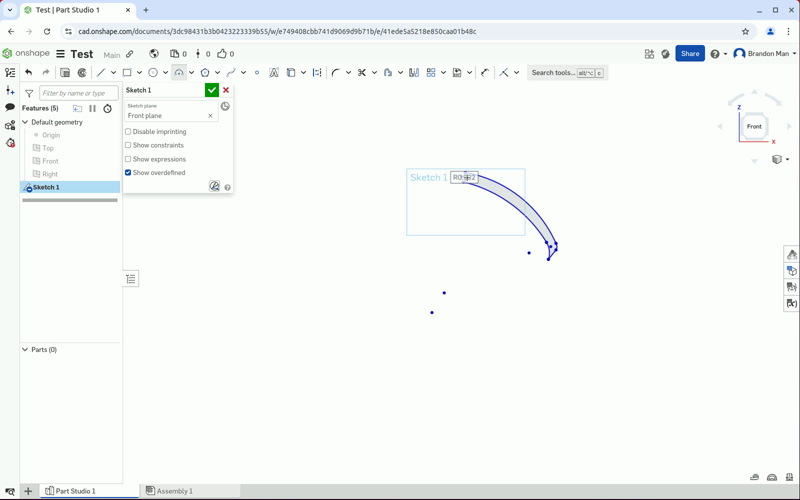
scroll(-6)
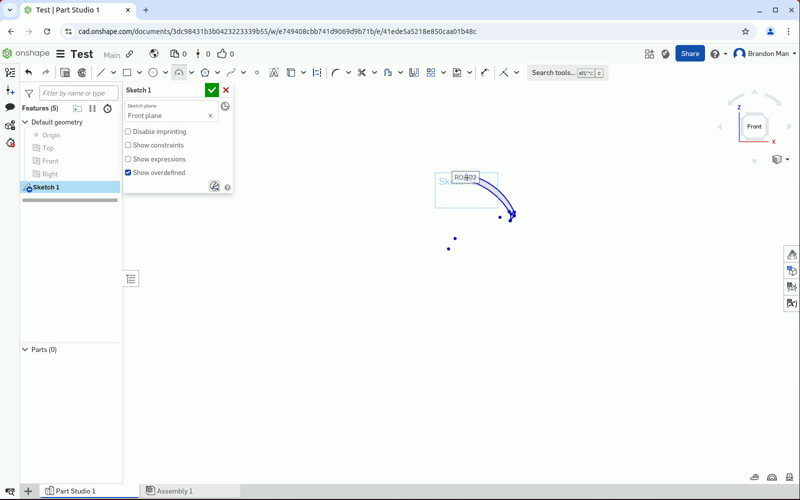
key_up(shift)
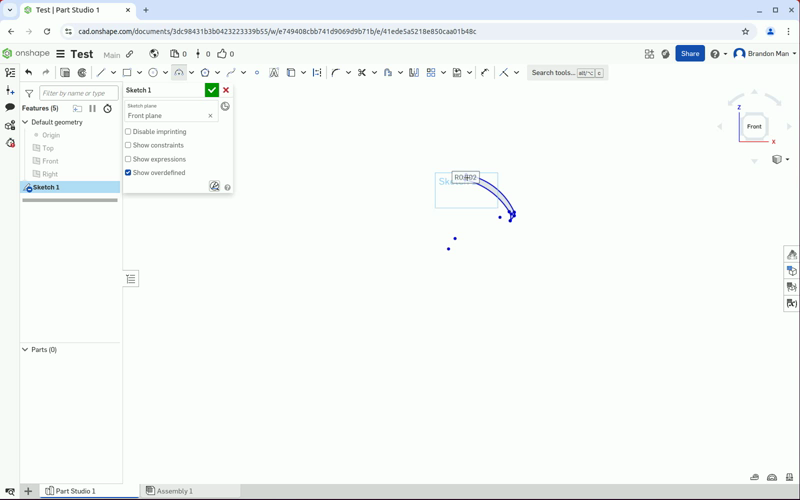
key(esc)
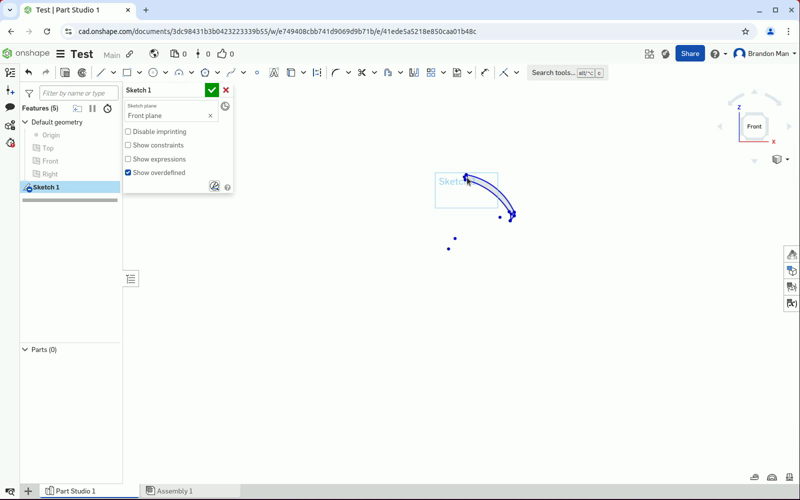
mouse_move(481, 189)
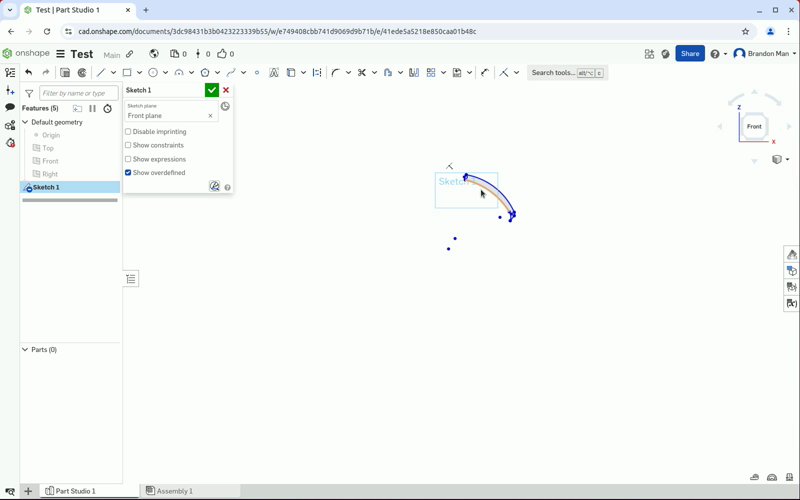
scroll(6)
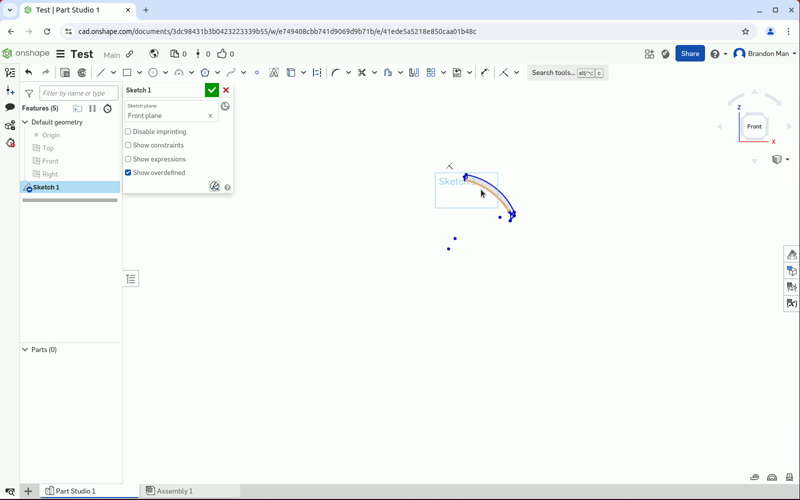
scroll(6)
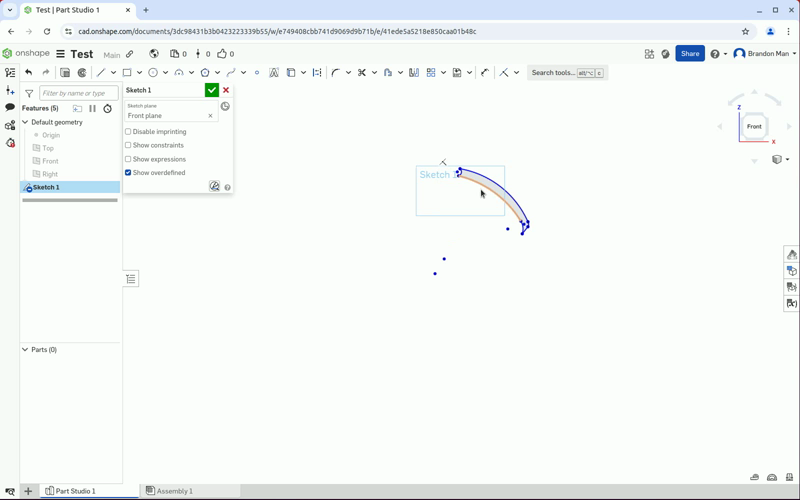
scroll(6)
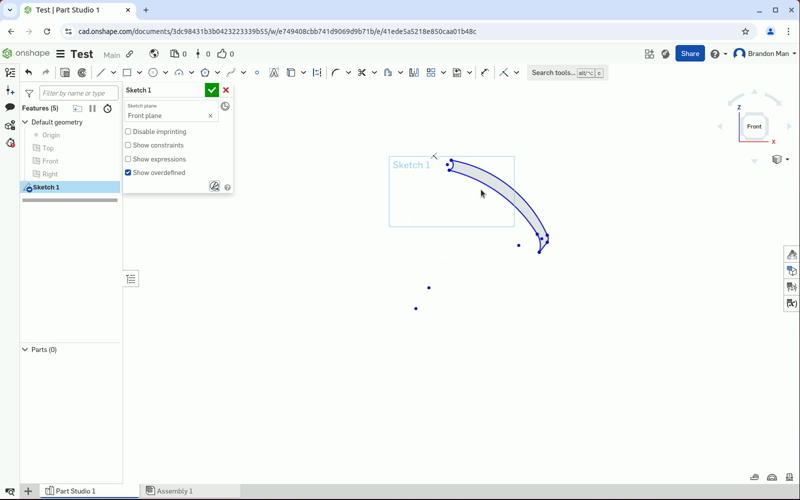
scroll(6)
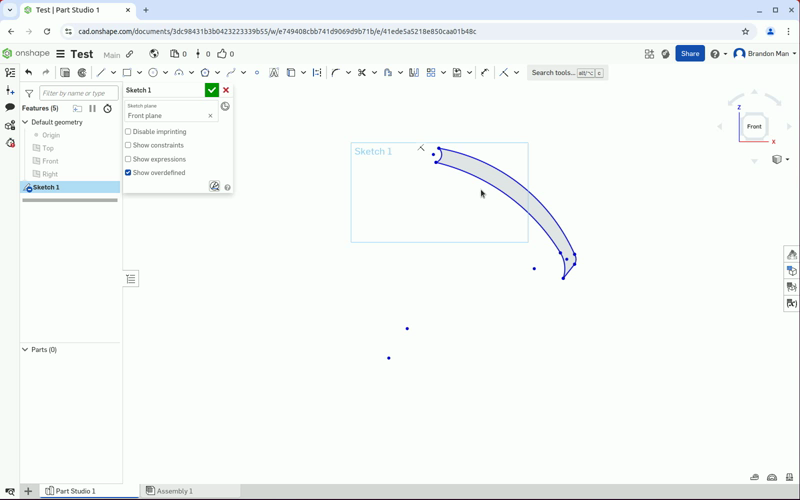
scroll(6)
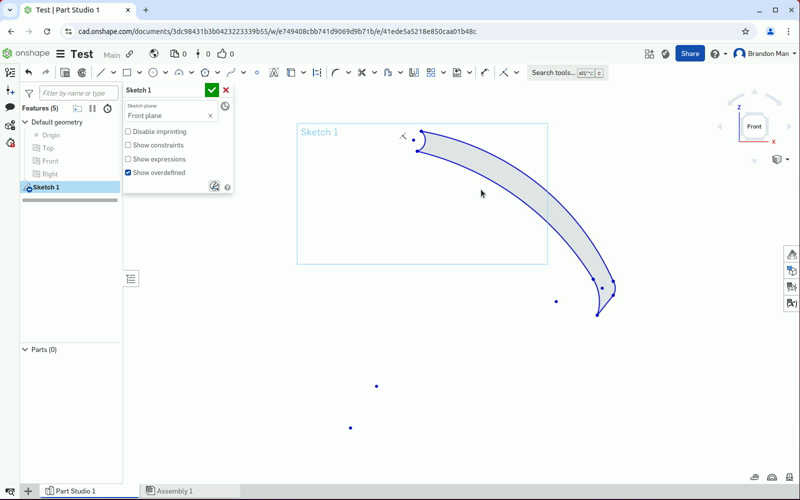
scroll(6)
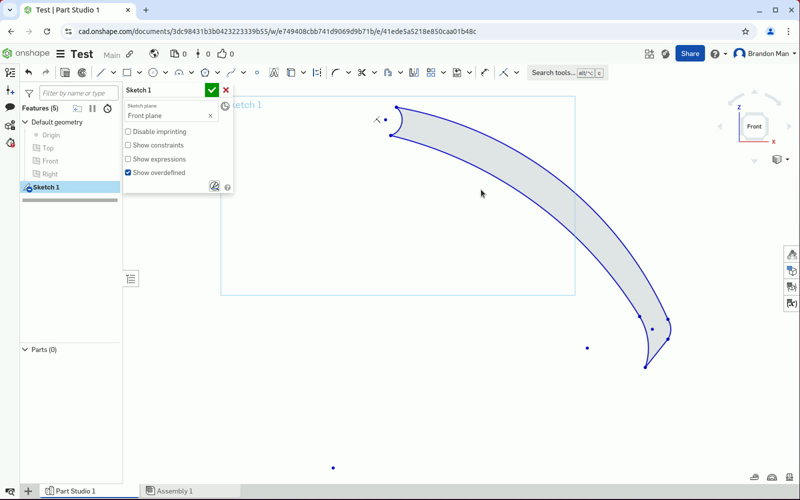
scroll(6)
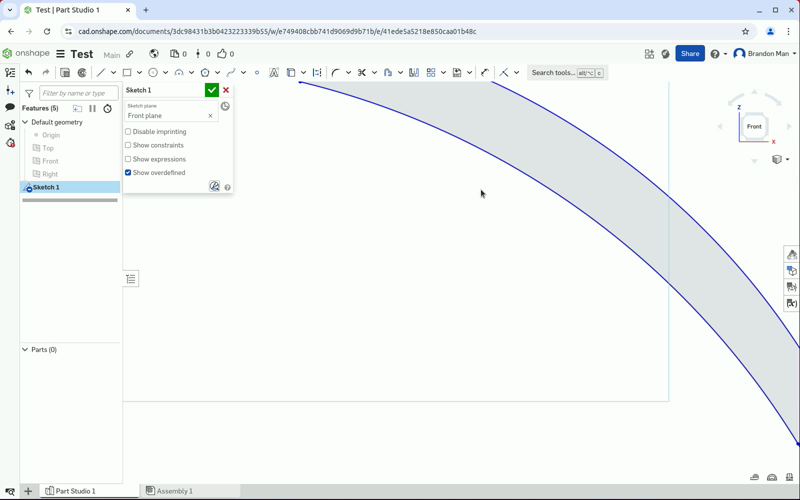
click(481, 189)
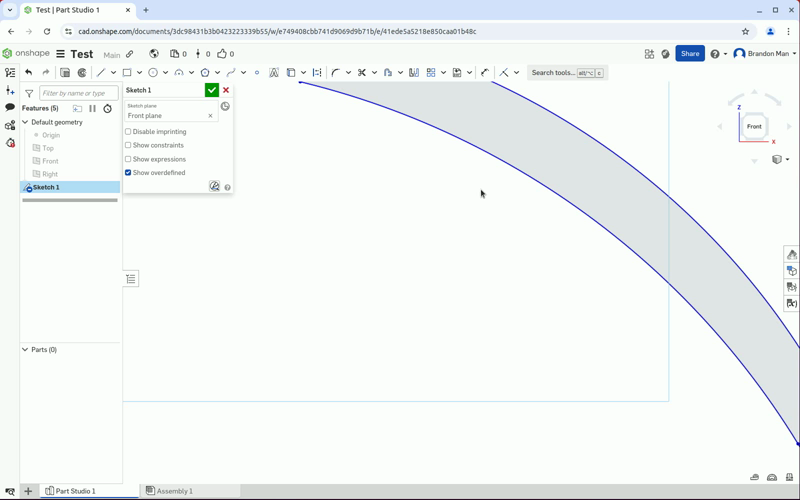
scroll(-6)
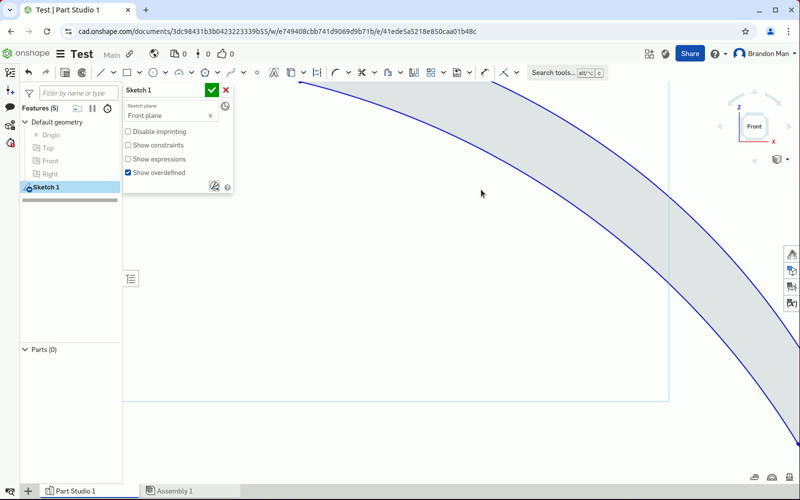
scroll(-6)
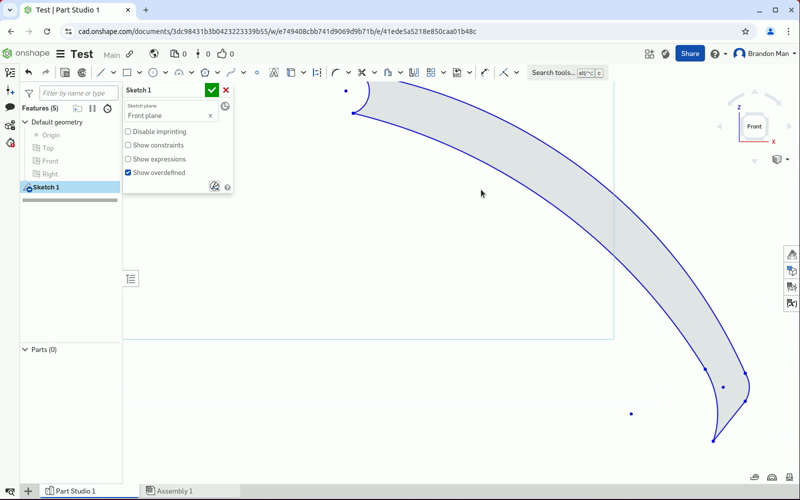
scroll(-6)
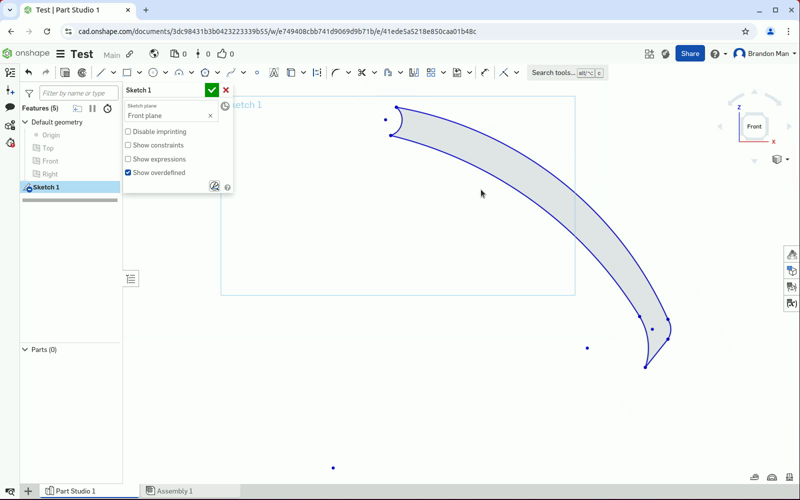
scroll(-6)
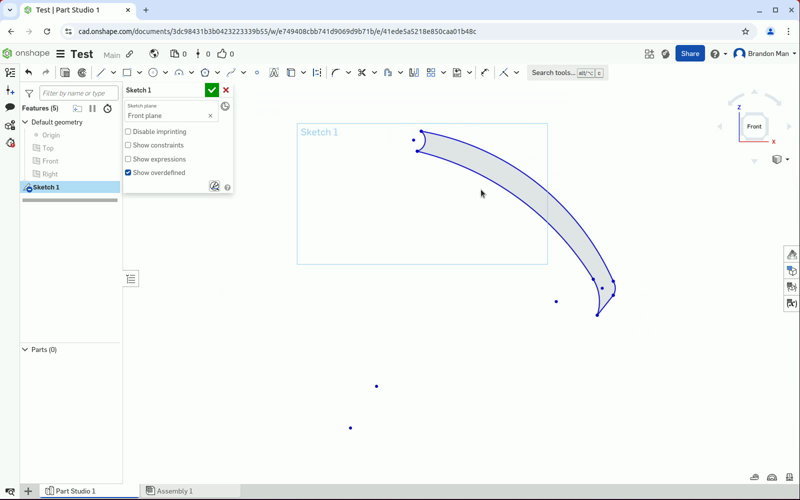
scroll(-6)
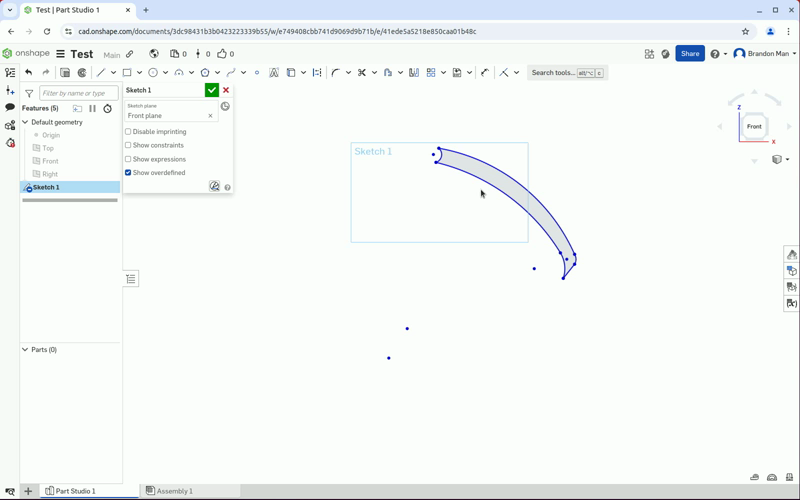
scroll(-6)
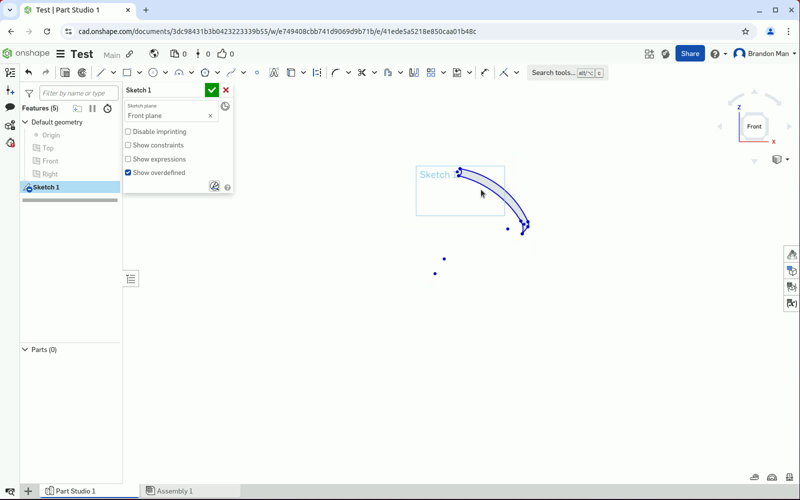
scroll(-6)
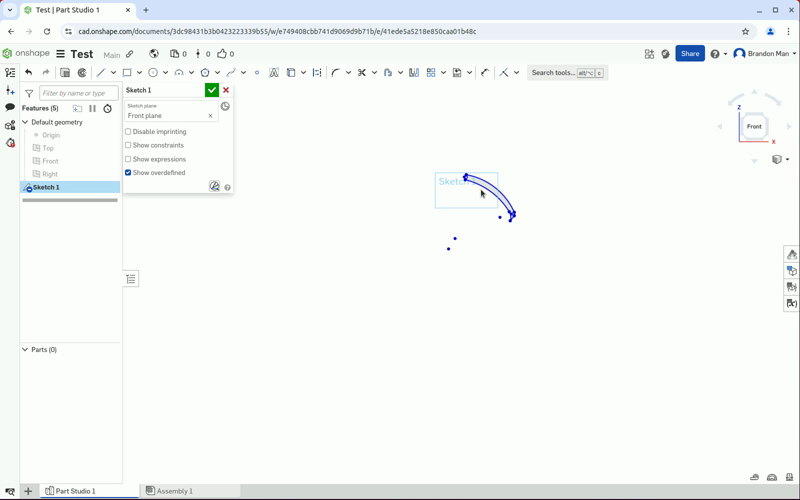
mouse_move(73, 352)
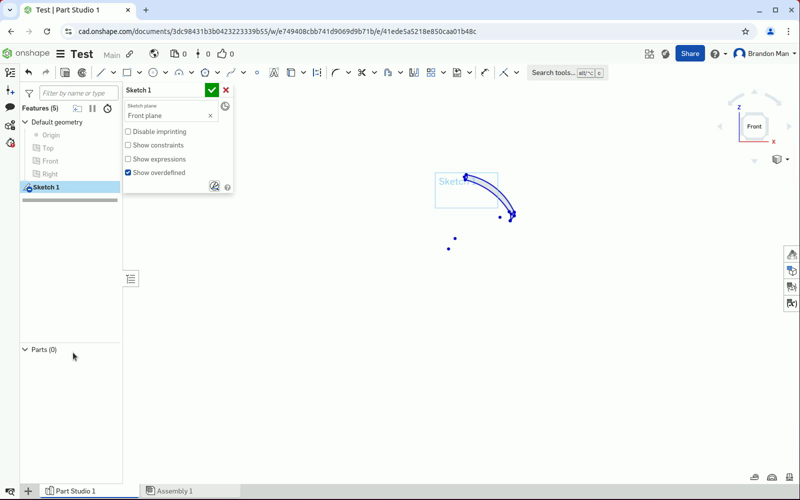
key(shift+y)
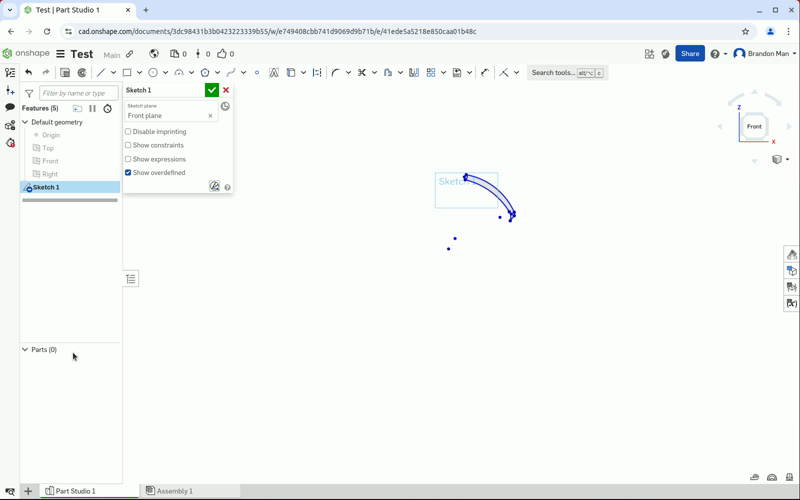
key(shift+e)
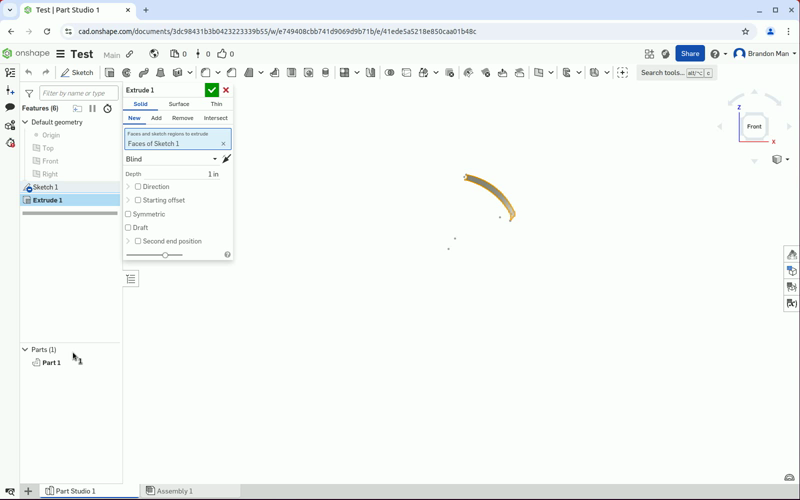
mouse_move(143, 106)
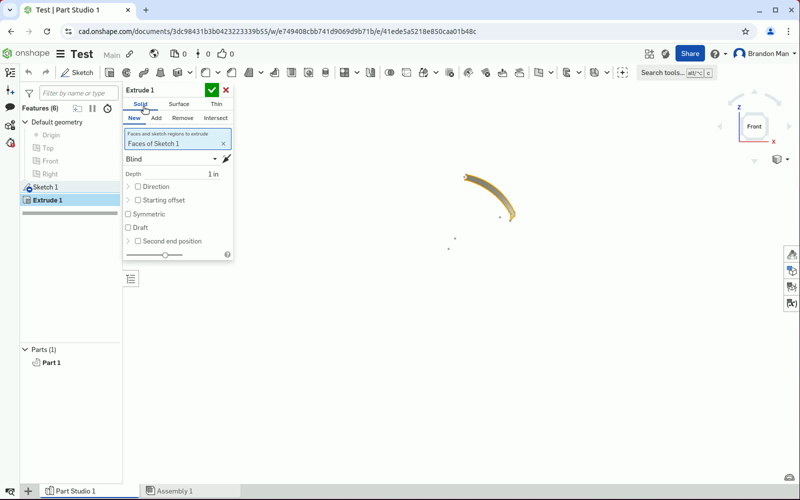
click(143, 106)
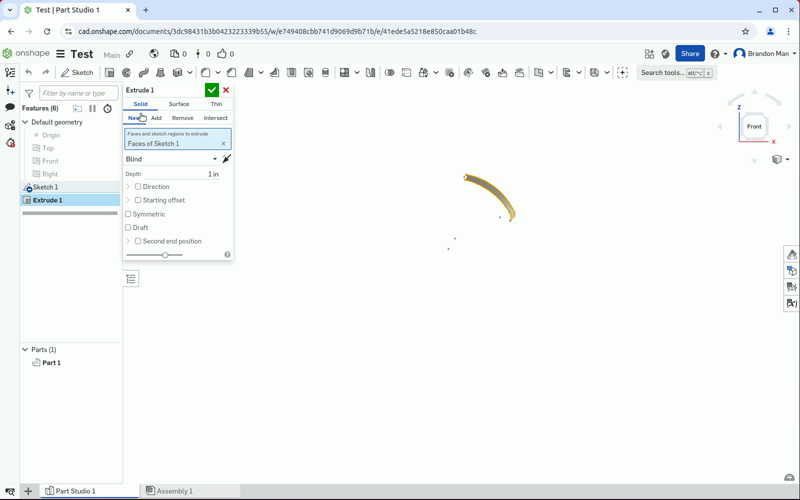
mouse_move(137, 120)
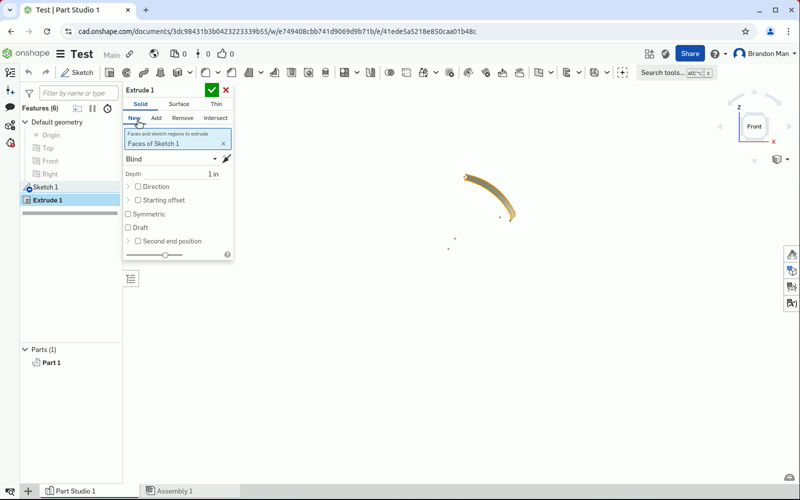
click(137, 120)
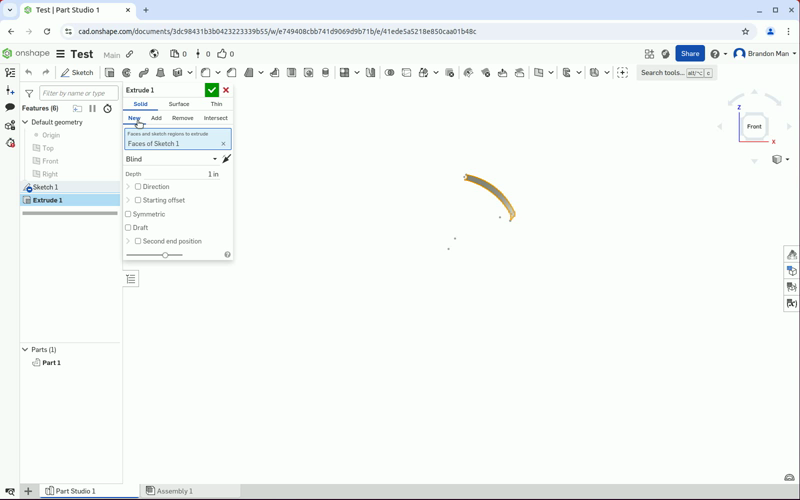
key(tab, 4)
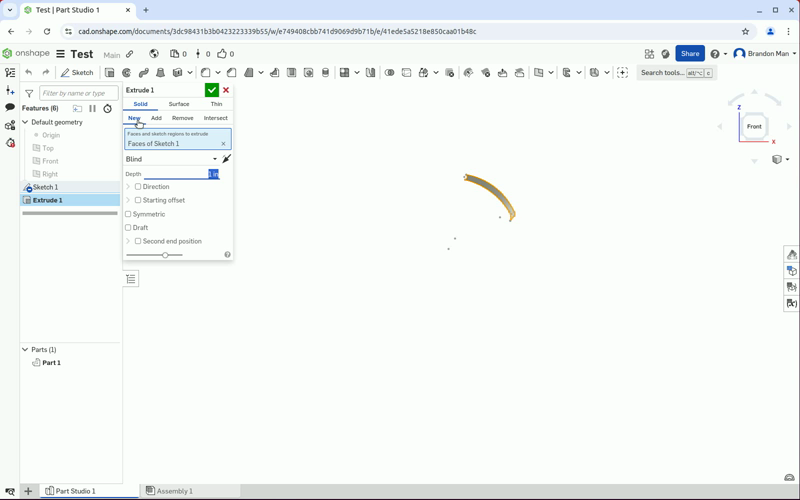
text(1.926)
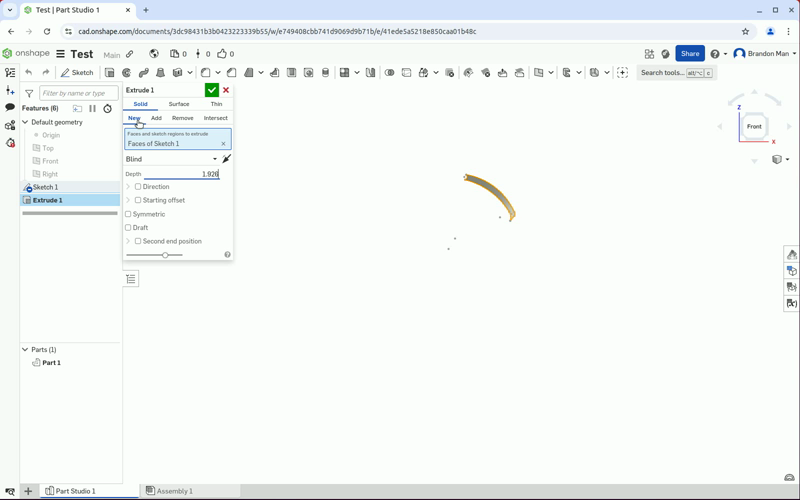
key(tab, 3)
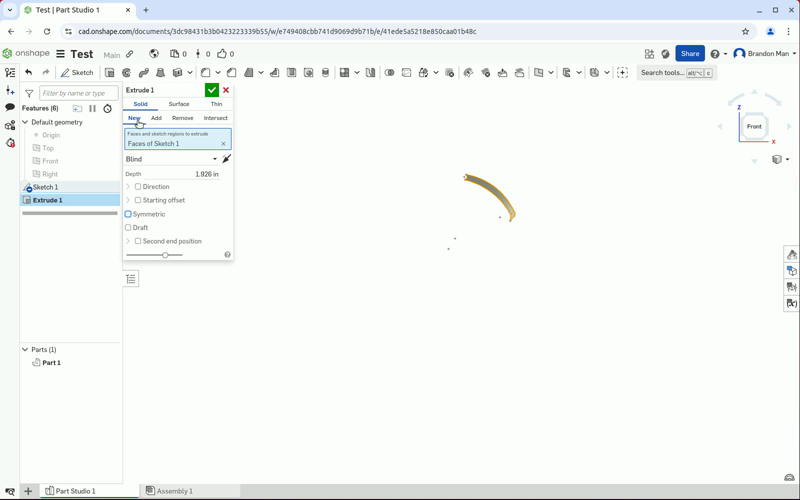
key(space)
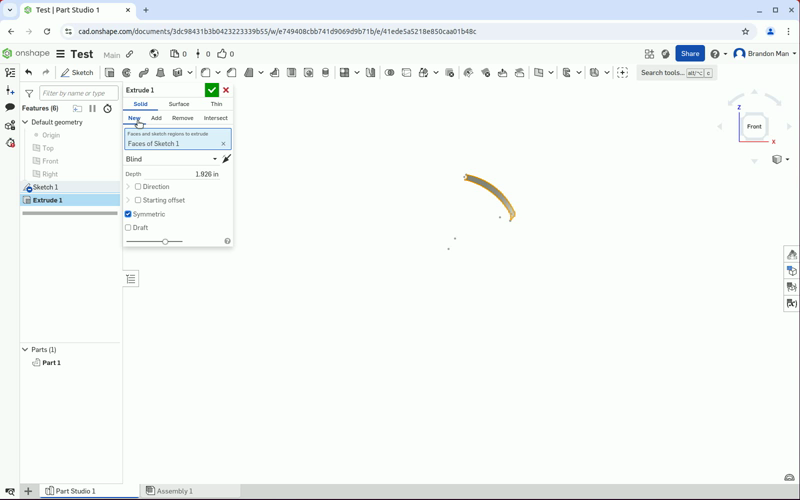
key(enter)
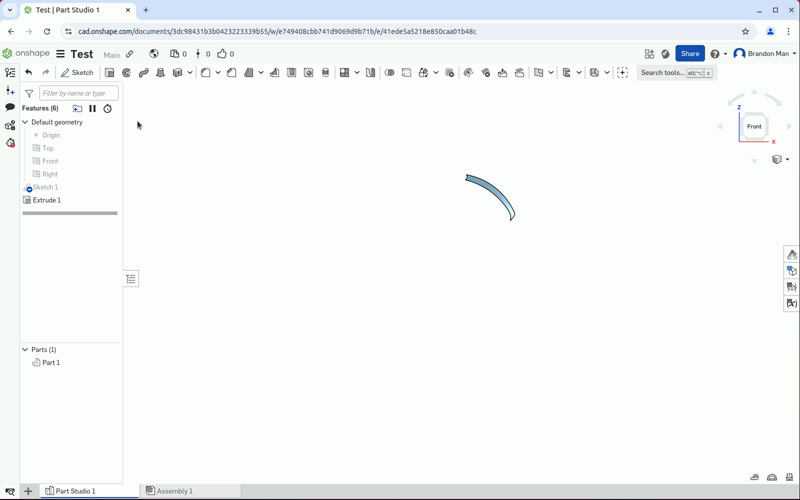
key(shift+h)
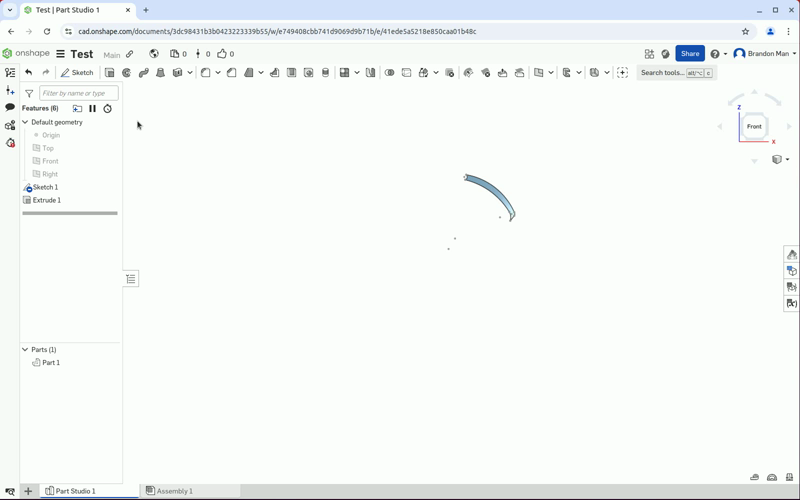
key(shift+h)
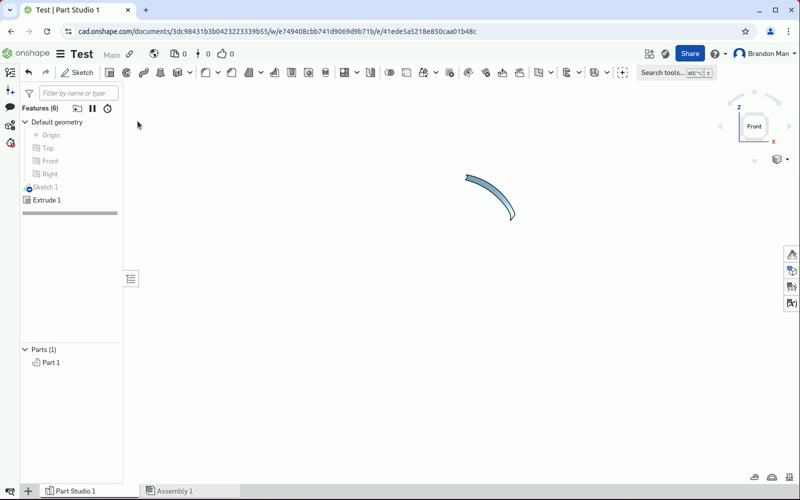
mouse_move(73, 189)
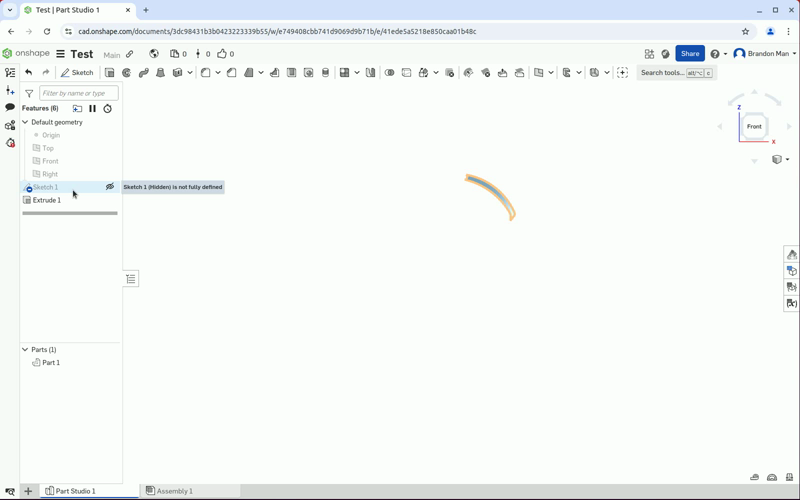
click(73, 189)
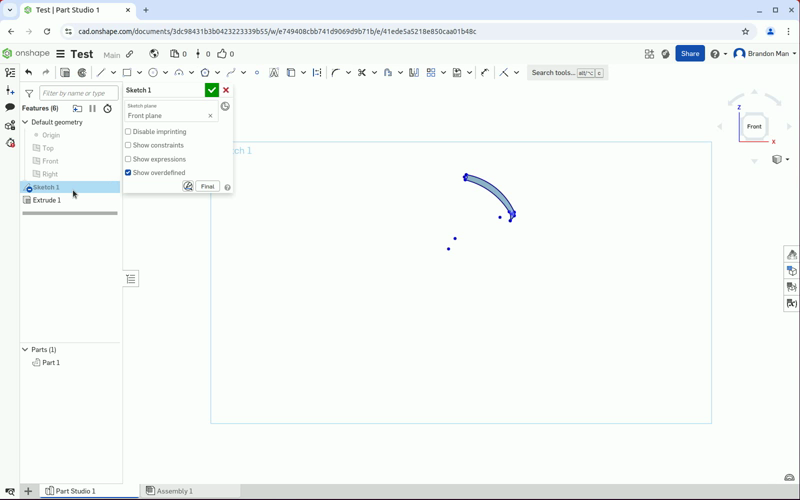
mouse_move(229, 92)
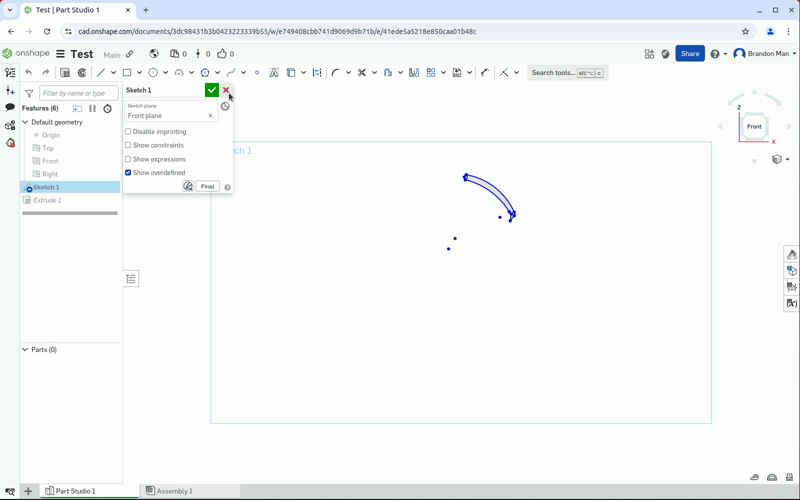
click(229, 92)
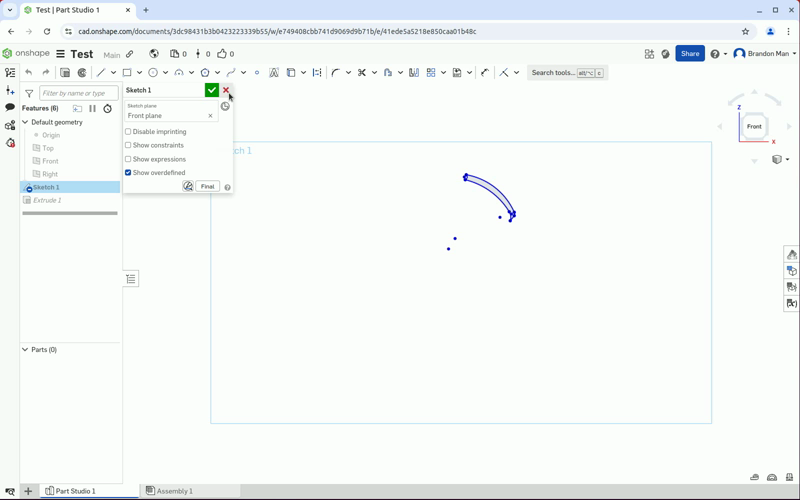
key(shift+s)
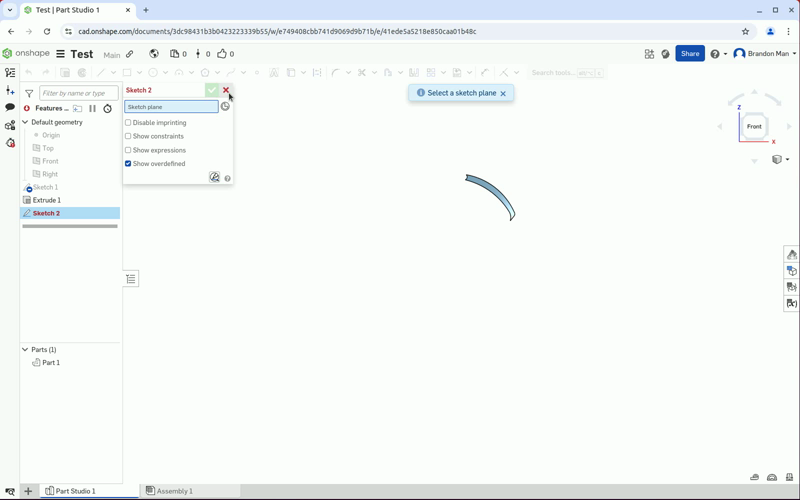
mouse_move(73, 163)
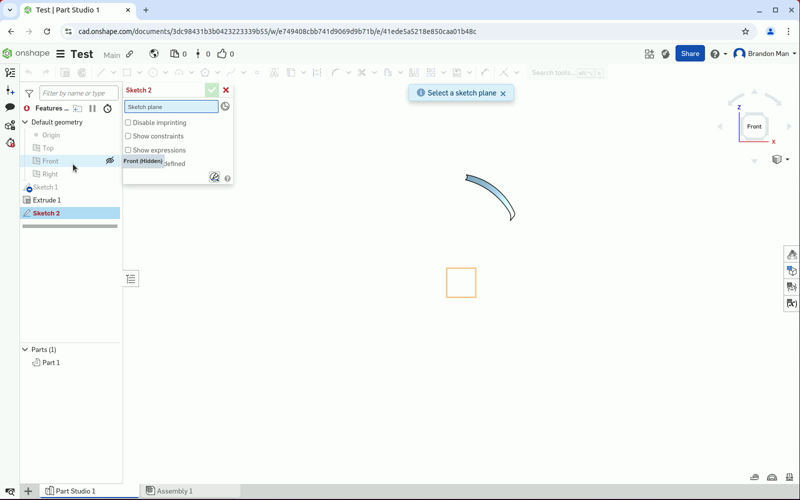
click(73, 163)
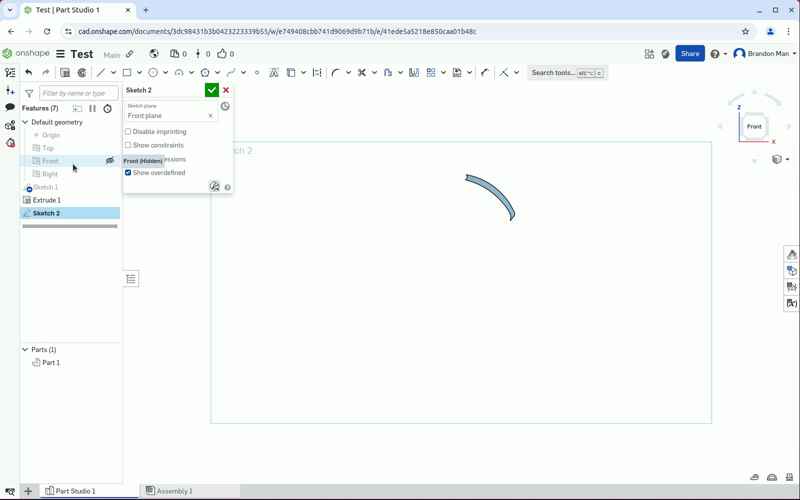
mouse_move(73, 352)
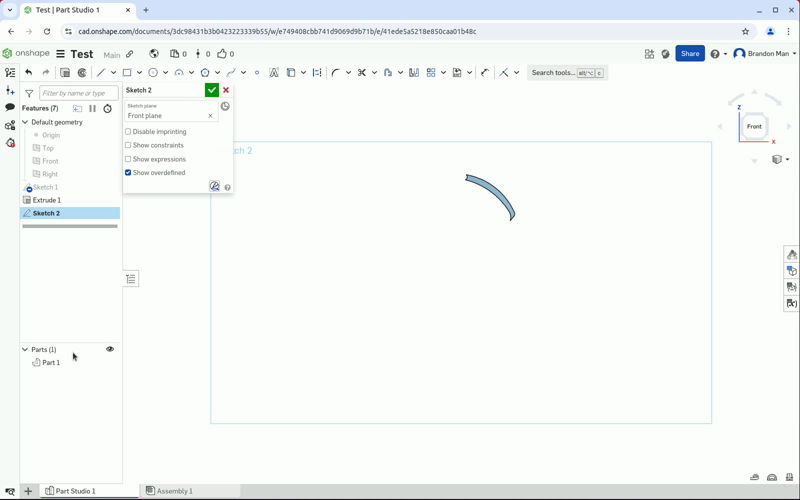
key(y)
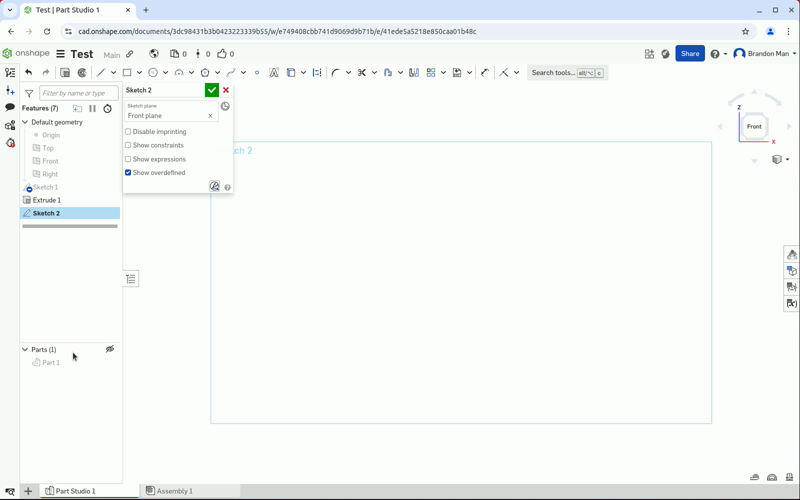
key(c)
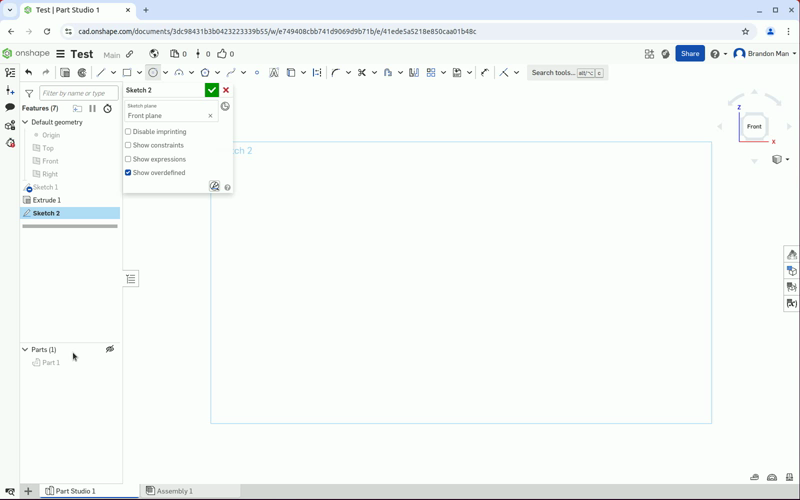
key_down(shift)
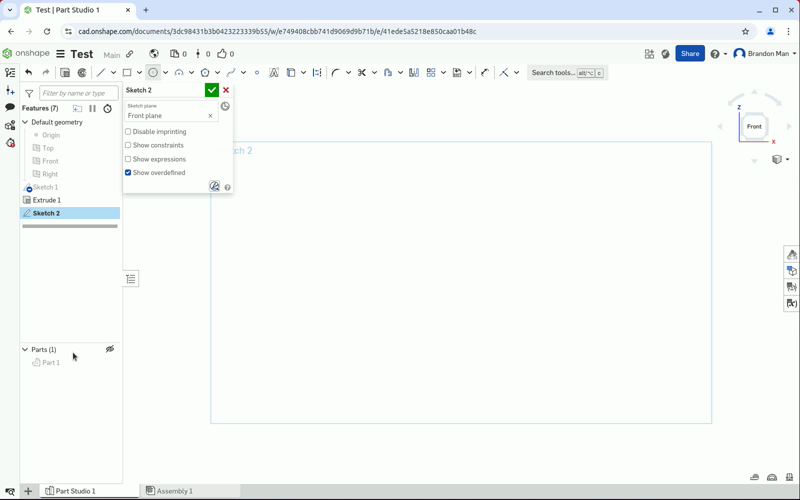
mouse_move(461, 176)
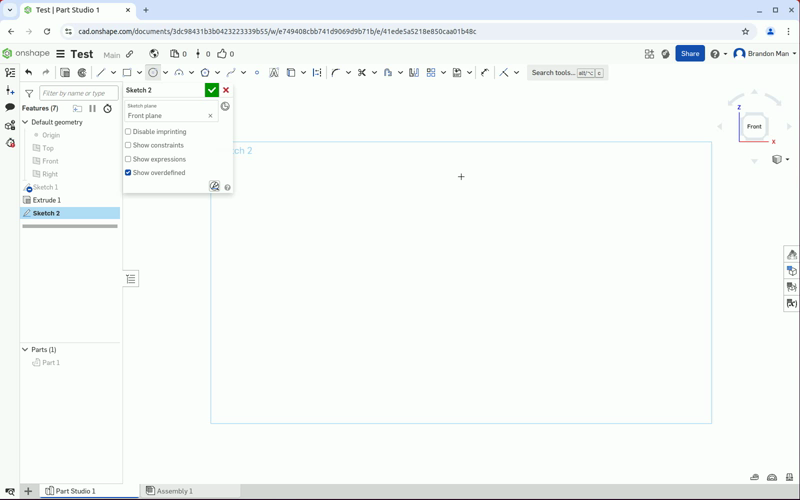
click(461, 176)
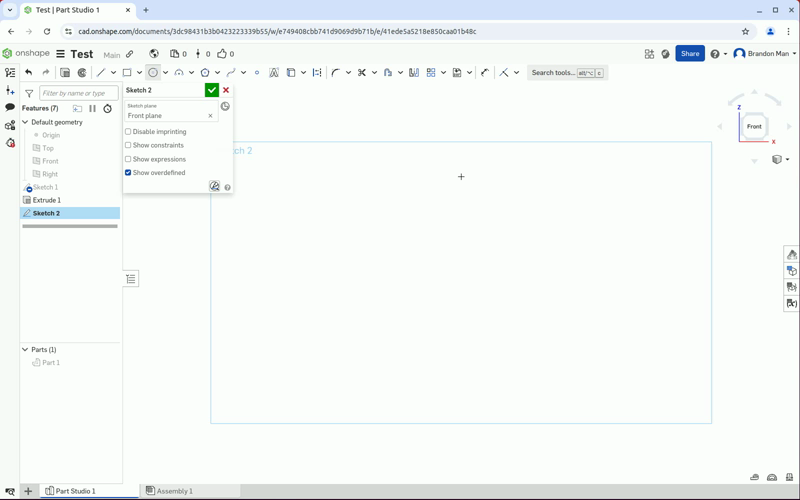
key_up(shift)
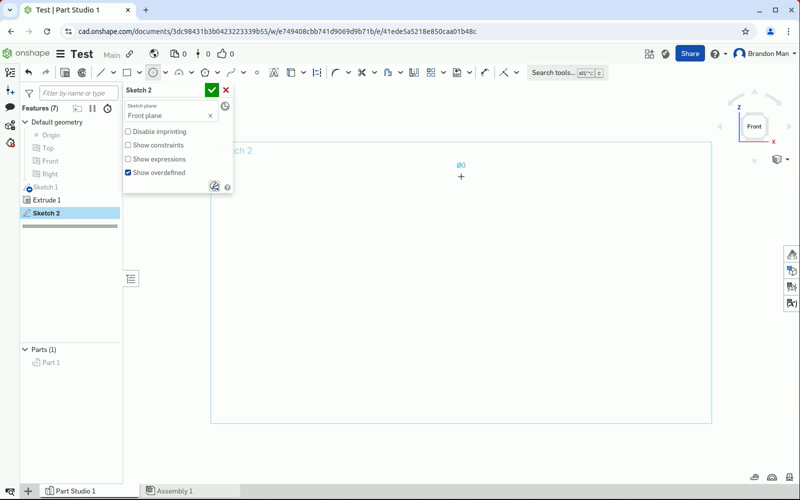
mouse_move(467, 176)
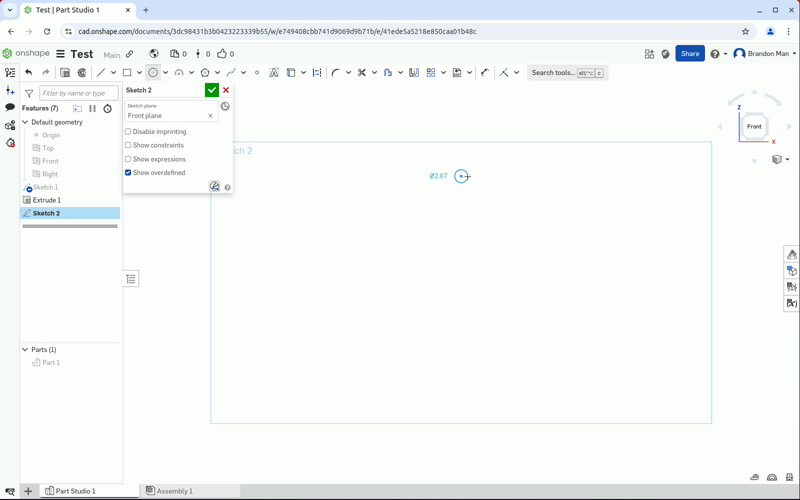
click(467, 176)
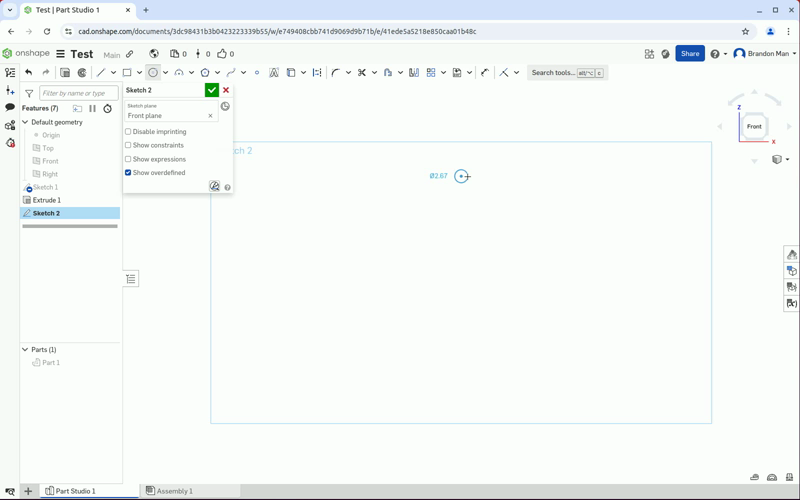
key(esc)
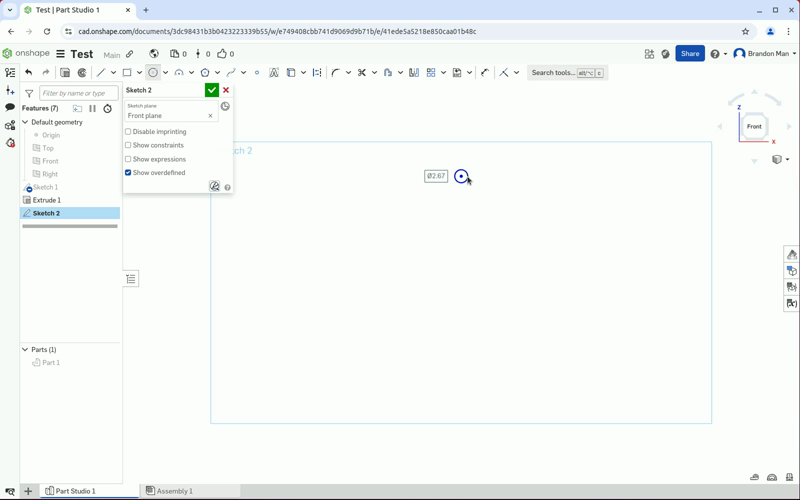
key(c)
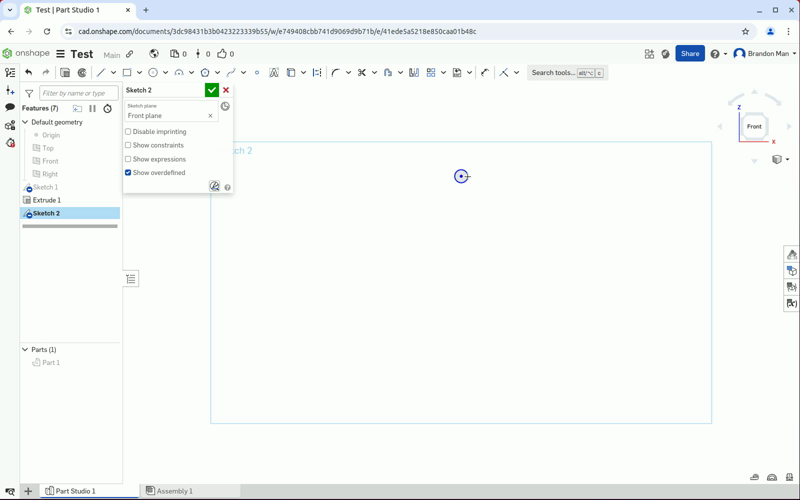
key_down(shift)
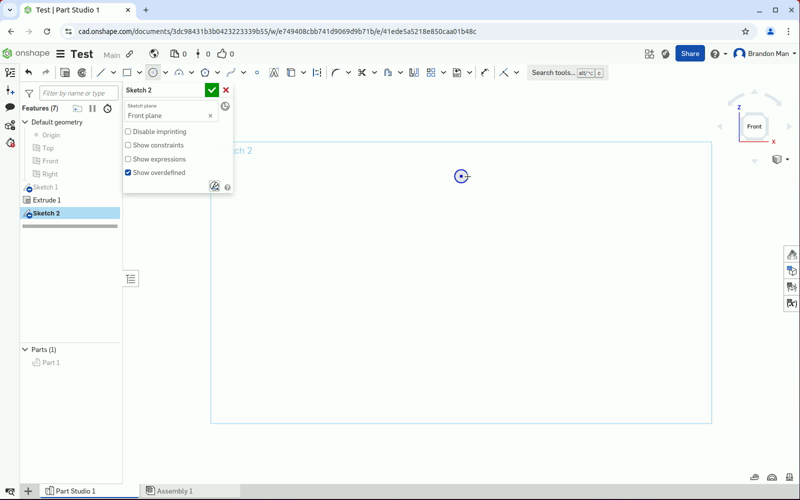
mouse_move(461, 176)
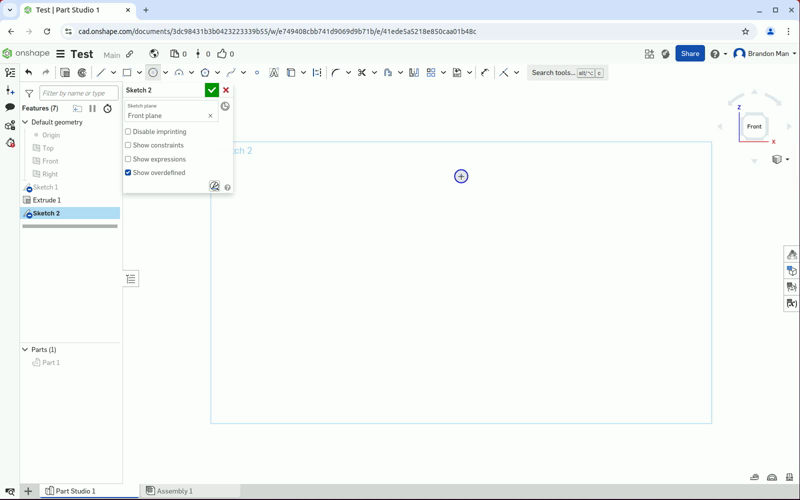
click(461, 176)
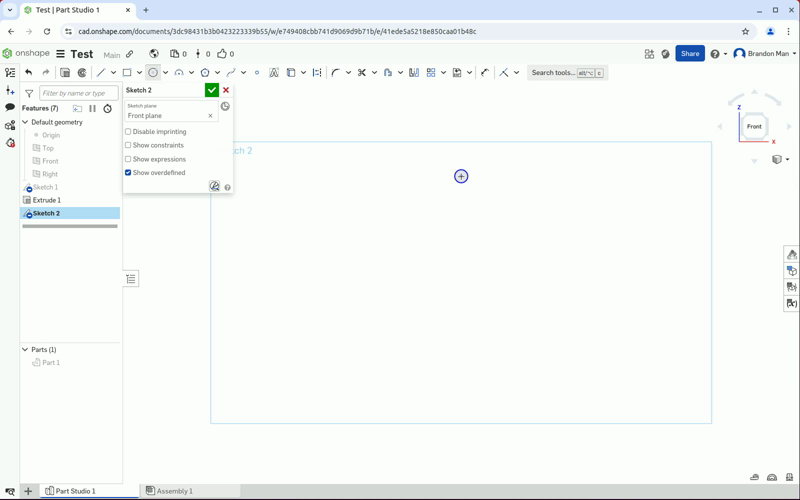
key_up(shift)
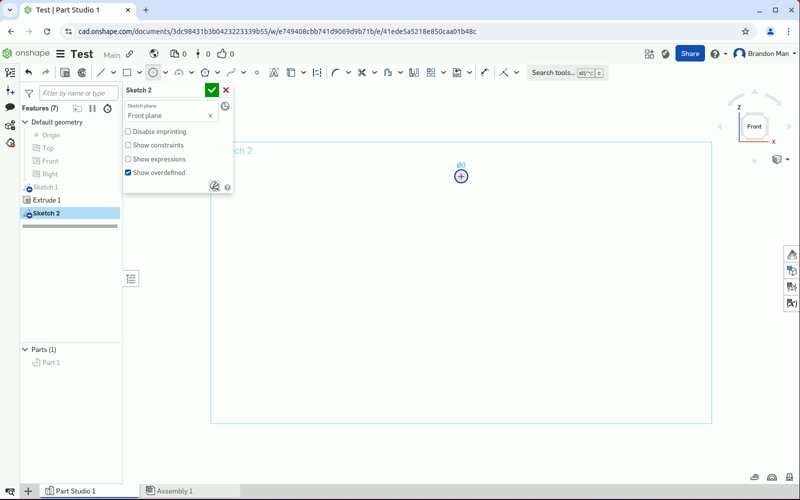
mouse_move(463, 176)
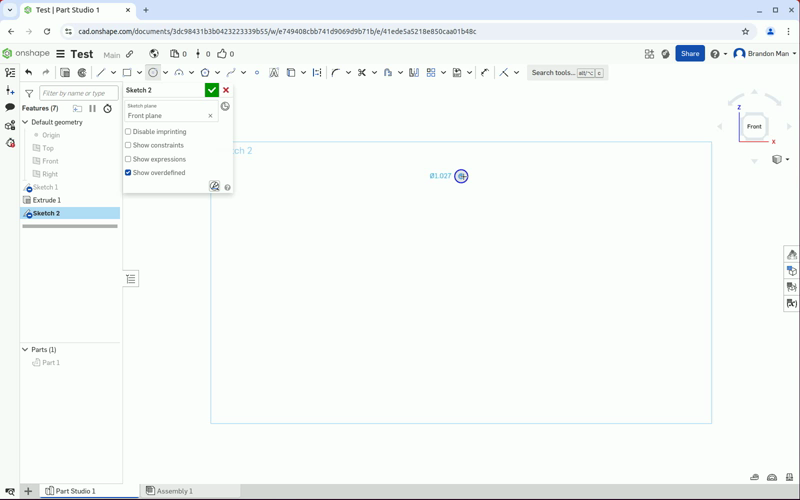
scroll(6)
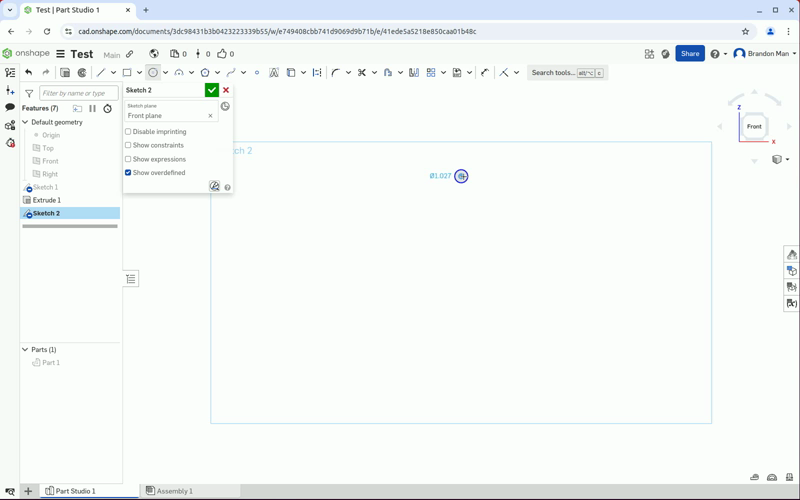
scroll(6)
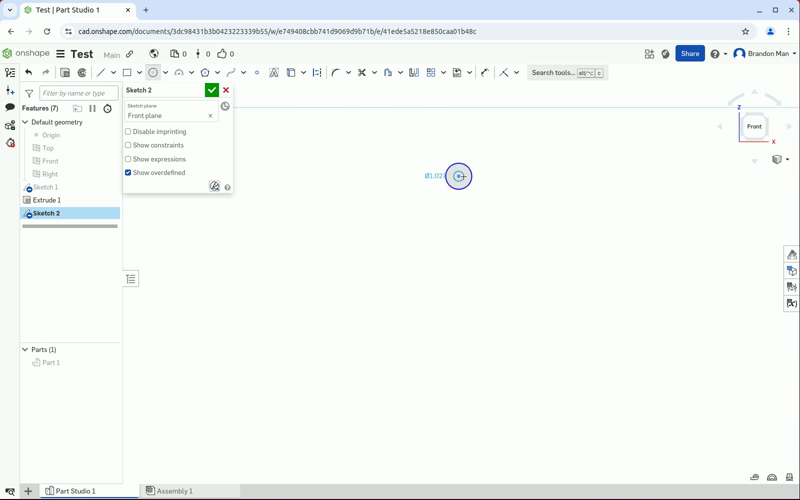
scroll(6)
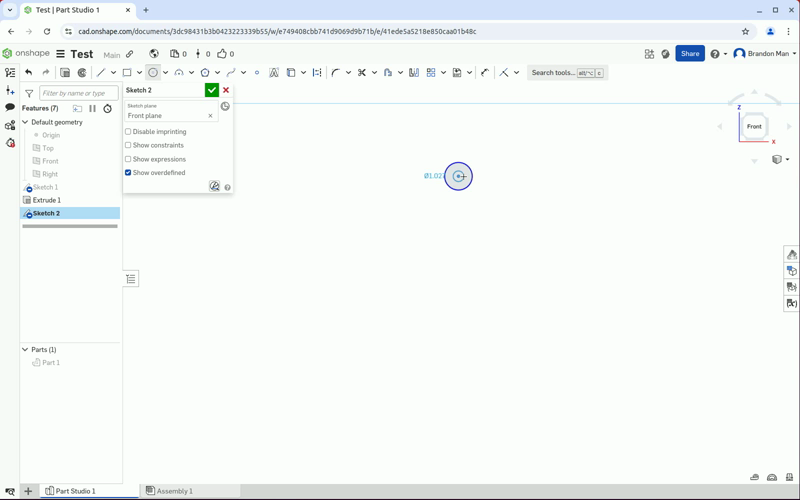
scroll(6)
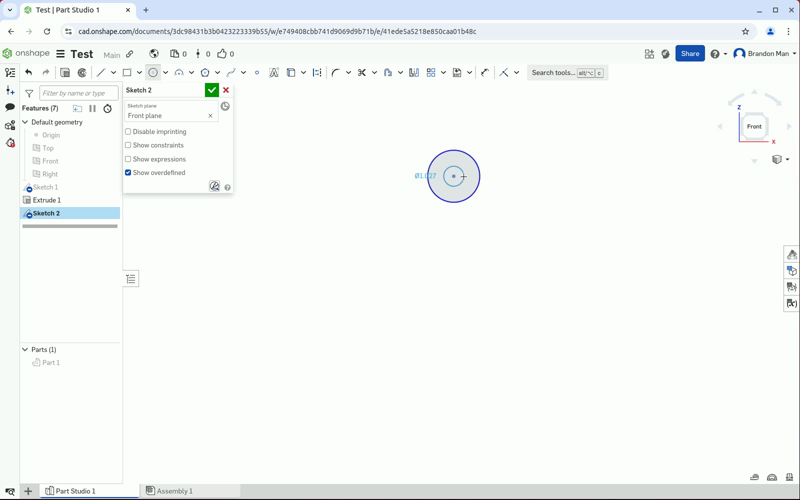
scroll(6)
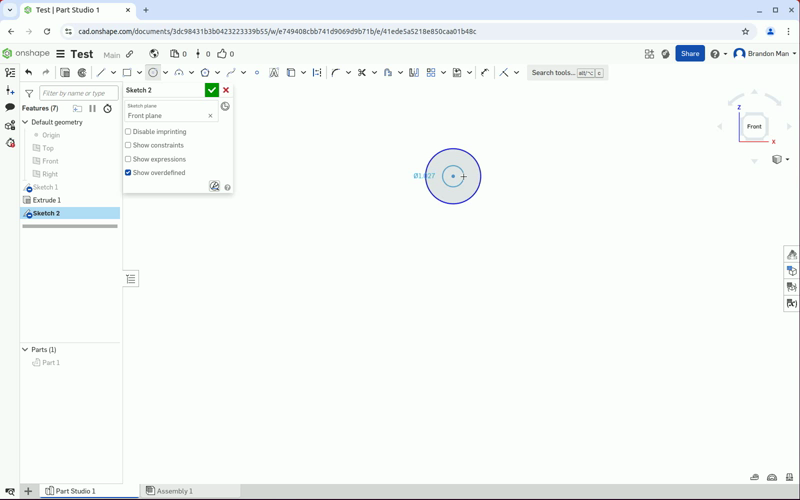
scroll(6)
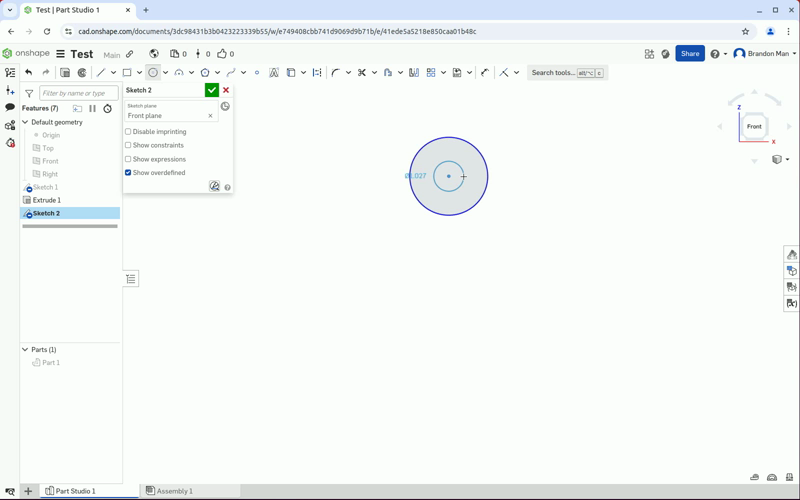
scroll(6)
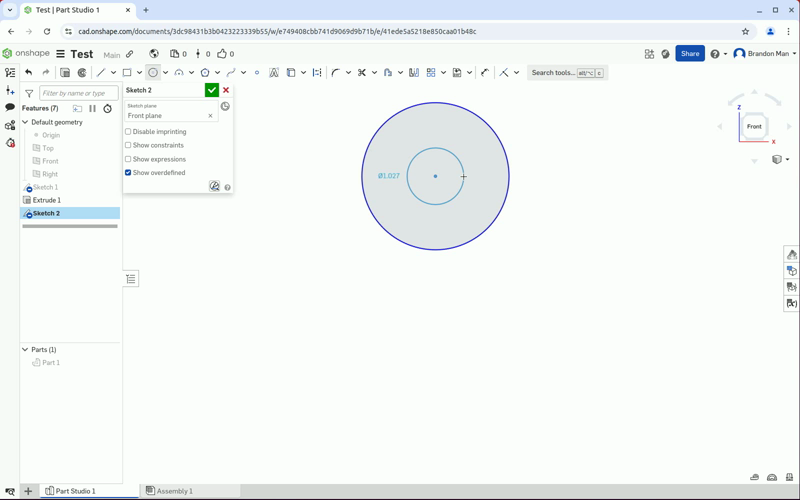
click(463, 176)
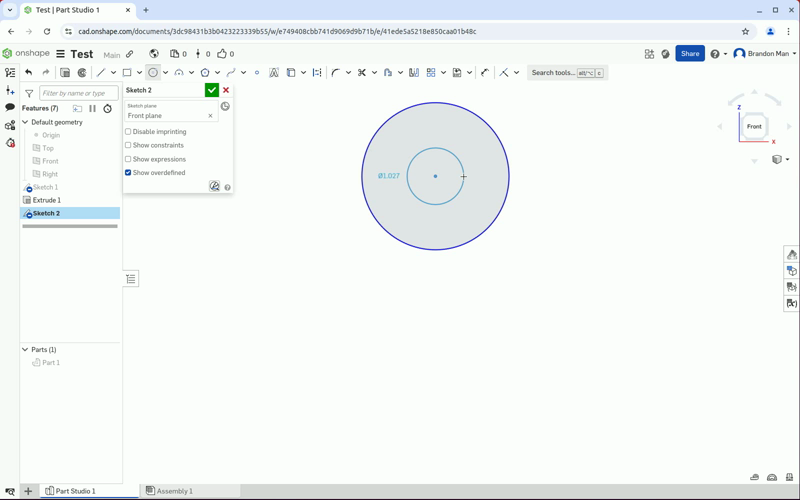
scroll(-6)
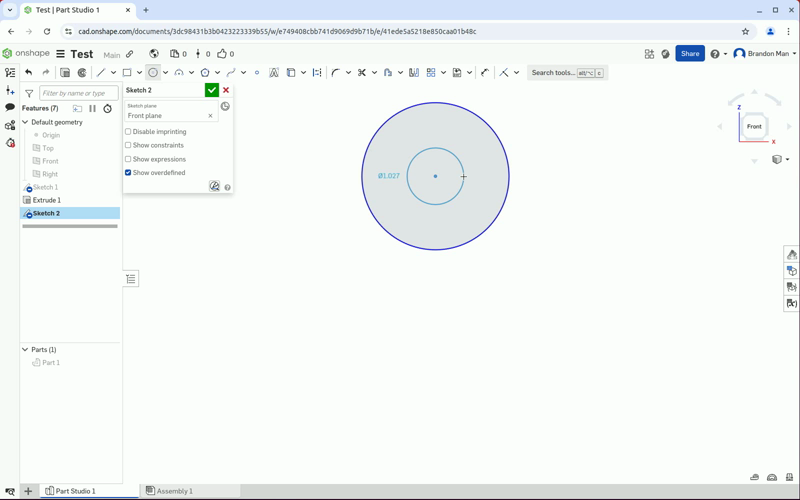
scroll(-6)
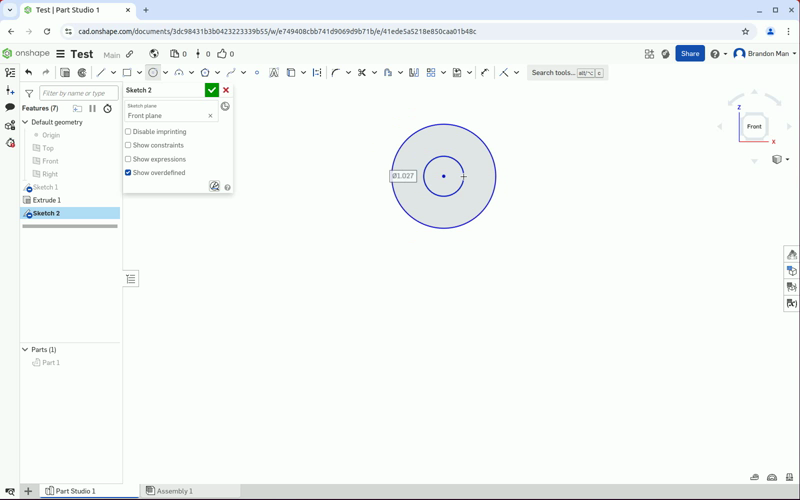
scroll(-6)
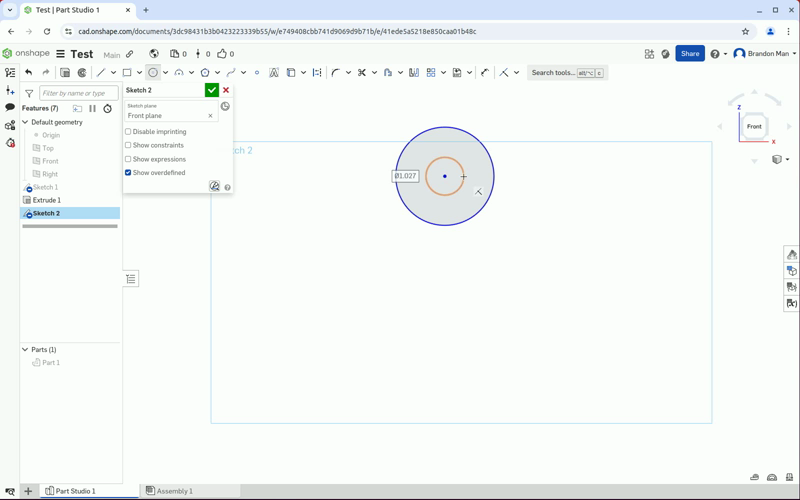
scroll(-6)
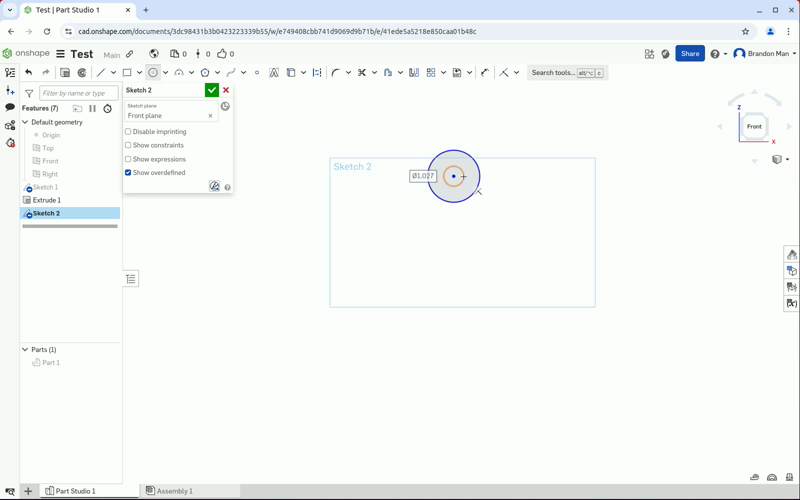
scroll(-6)
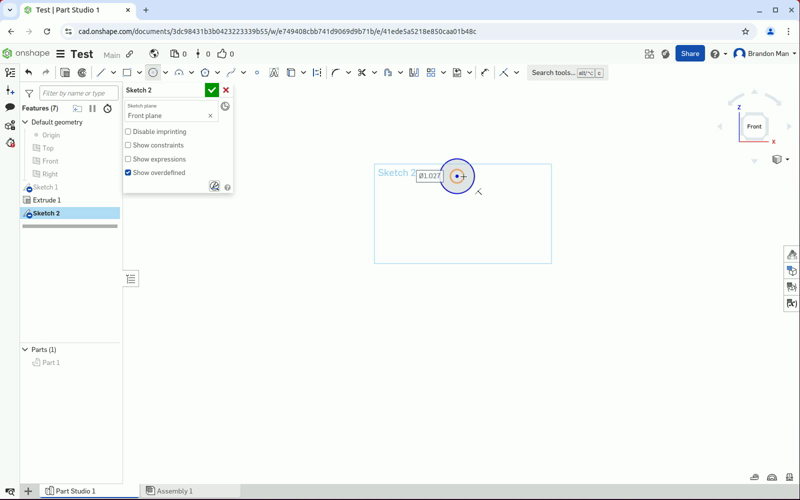
scroll(-6)
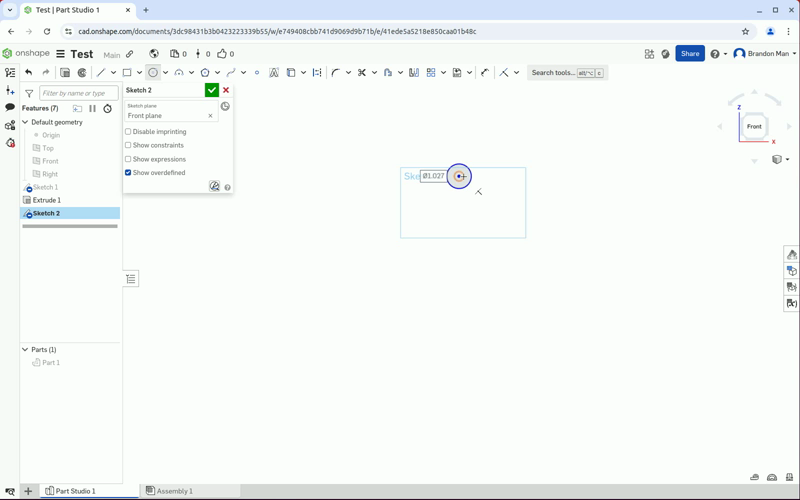
scroll(-6)
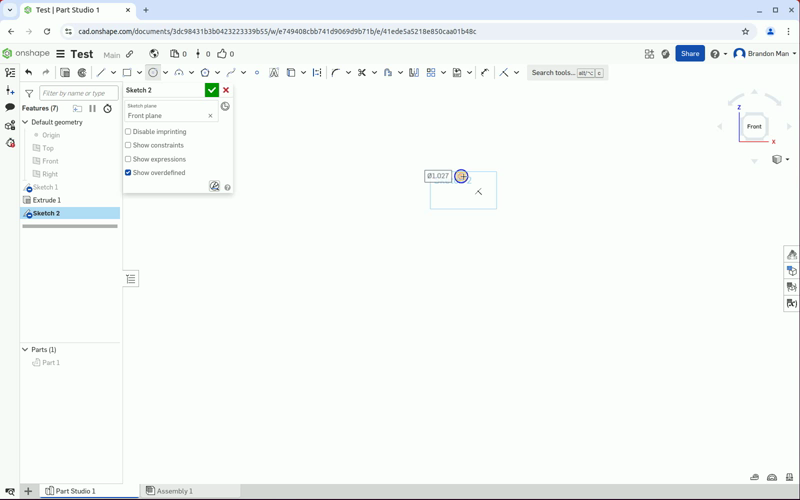
key(esc)
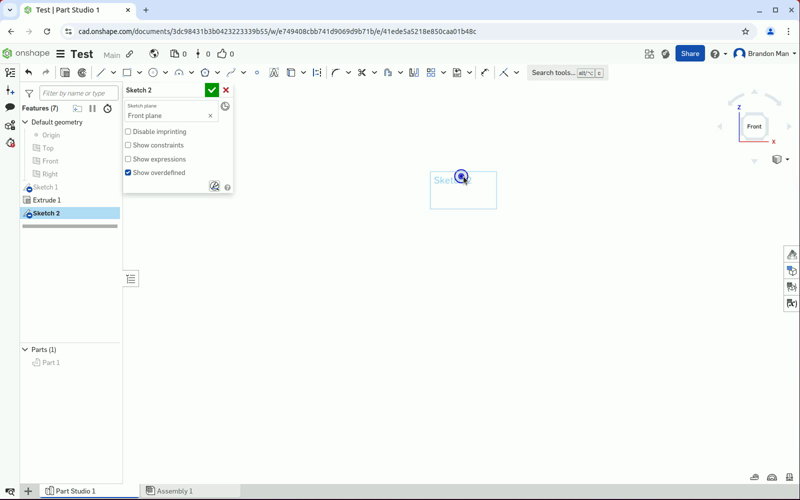
mouse_move(463, 171)
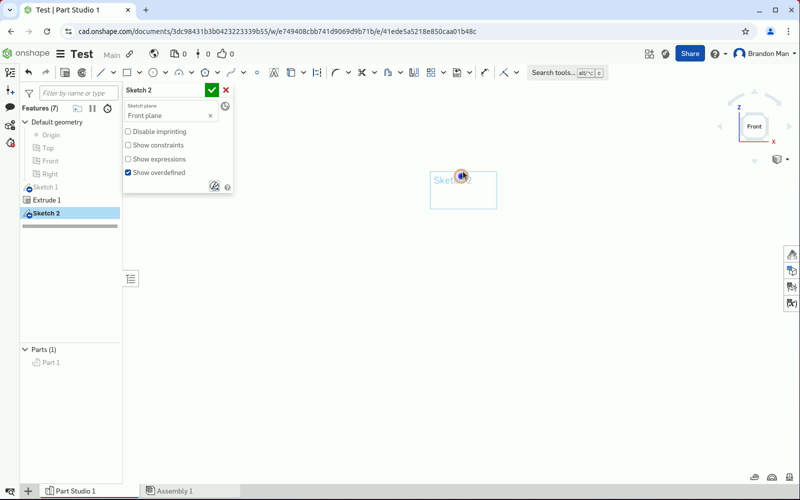
scroll(6)
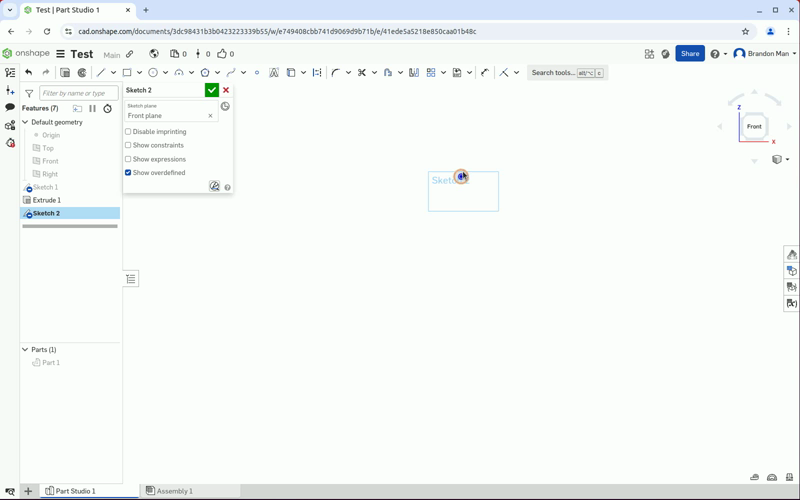
scroll(6)
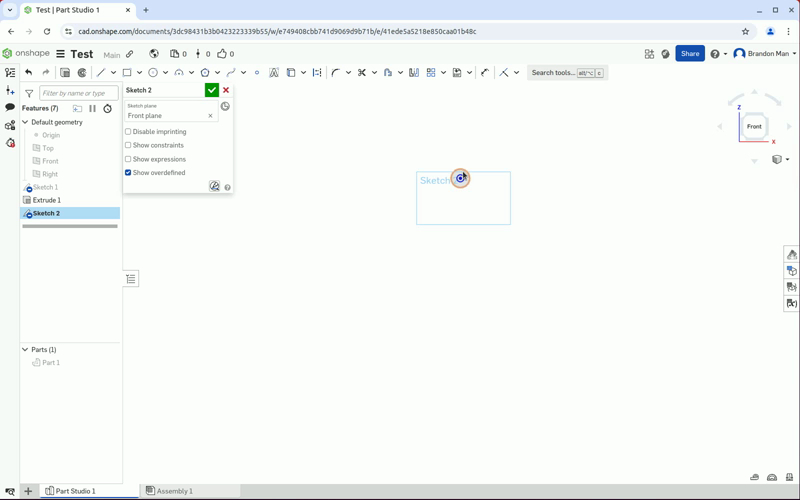
scroll(6)
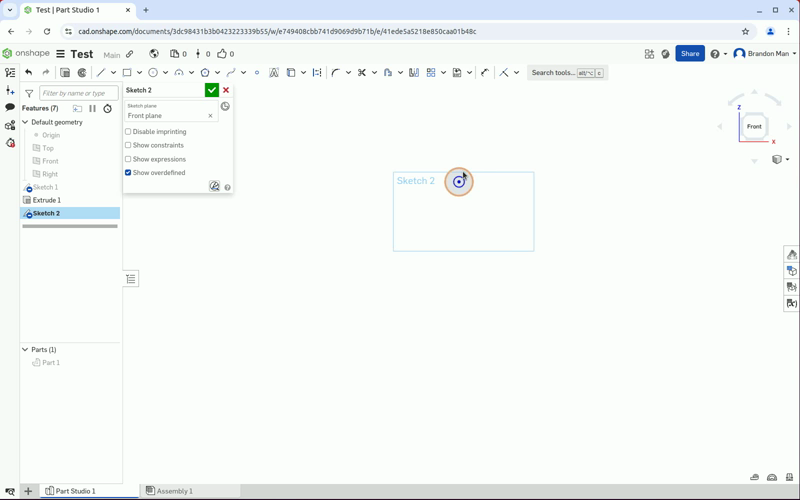
scroll(6)
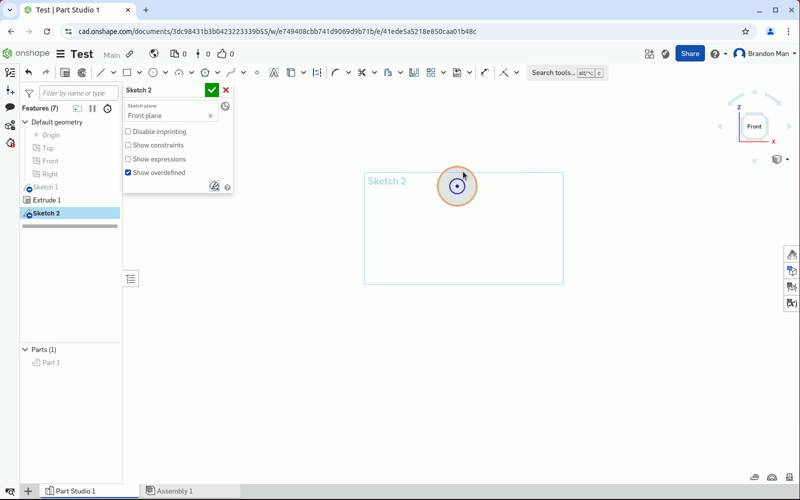
scroll(6)
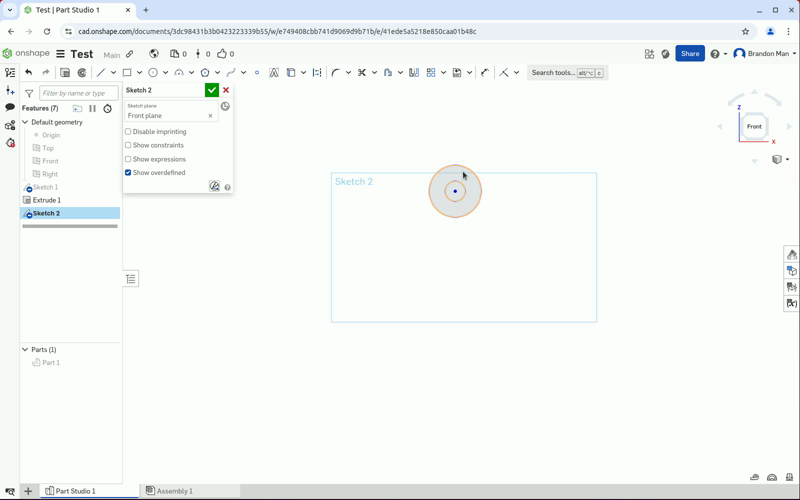
scroll(6)
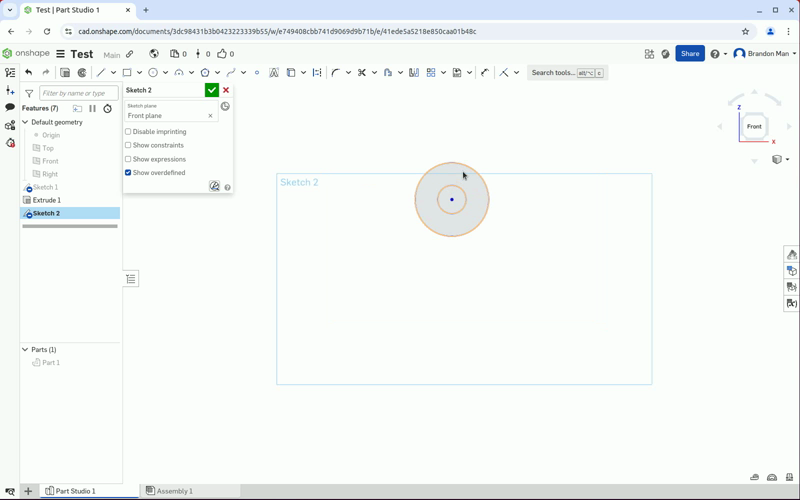
scroll(6)
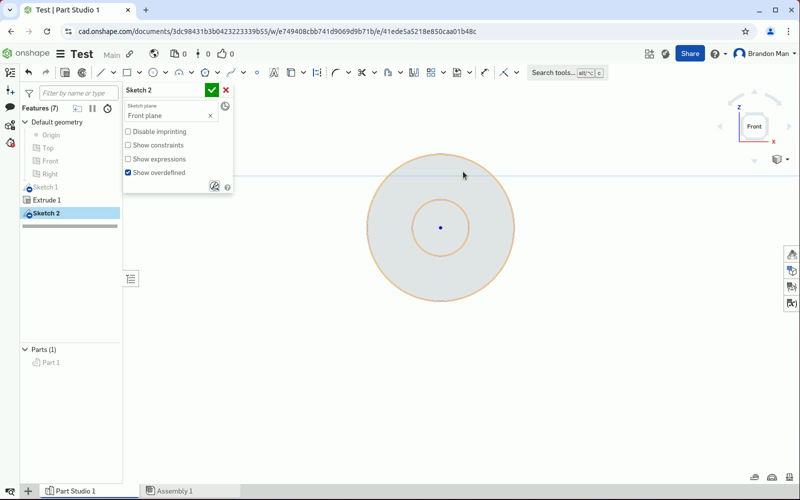
click(463, 171)
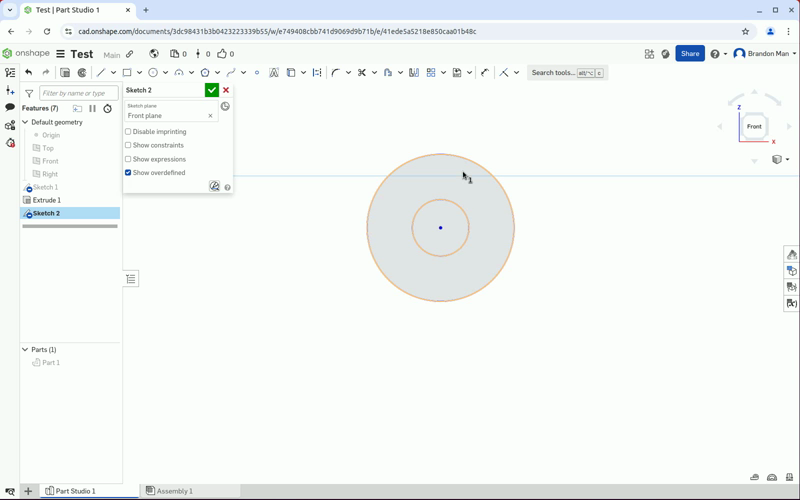
scroll(-6)
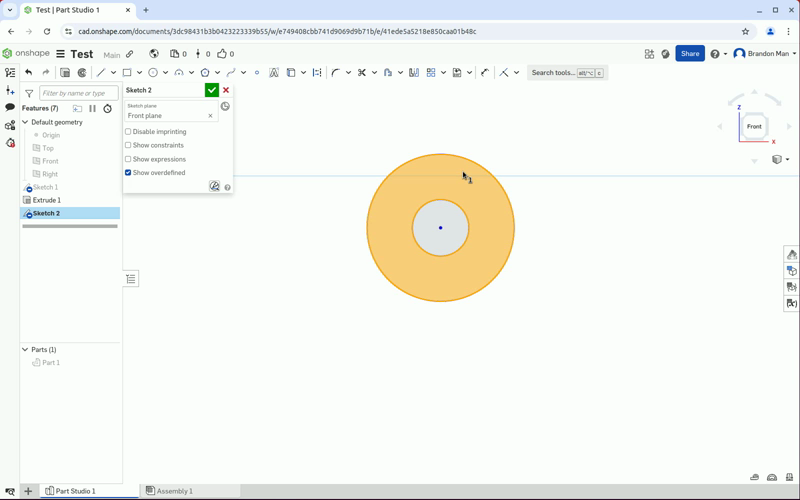
scroll(-6)
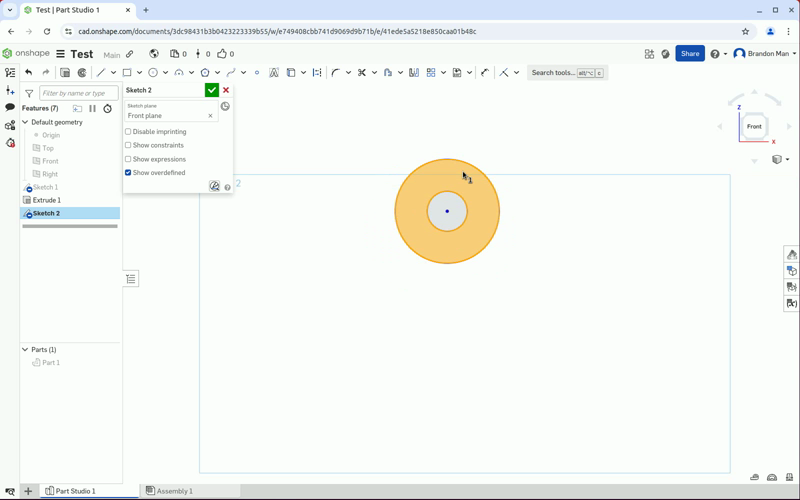
scroll(-6)
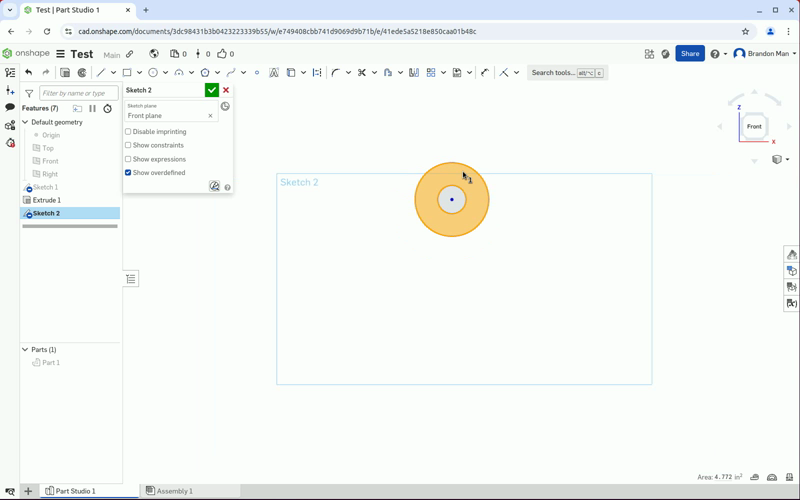
scroll(-6)
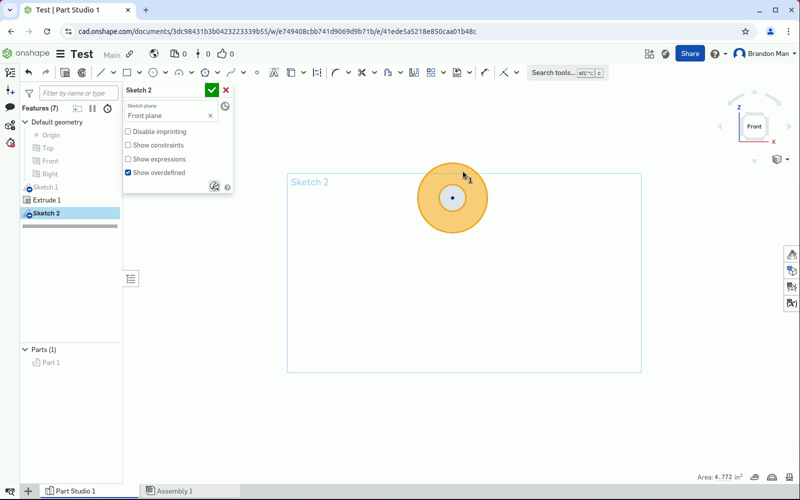
scroll(-6)
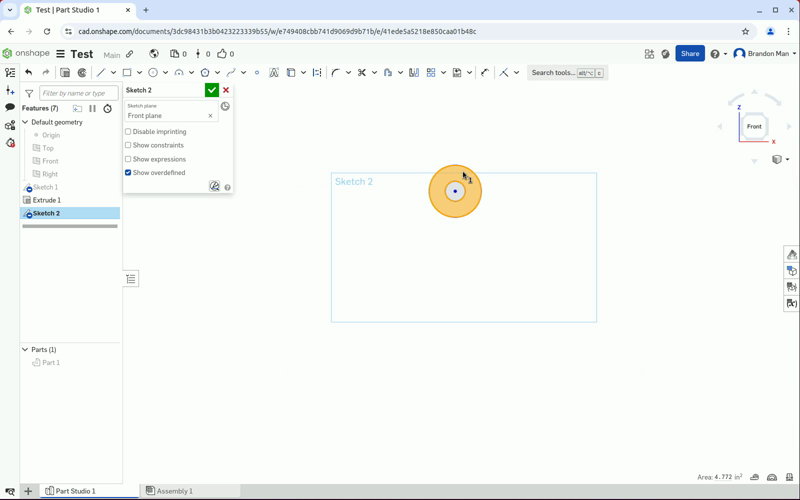
scroll(-6)
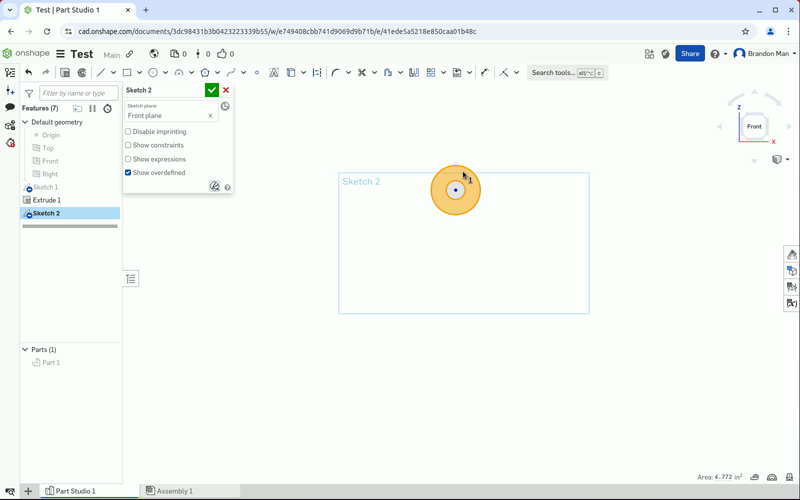
scroll(-6)
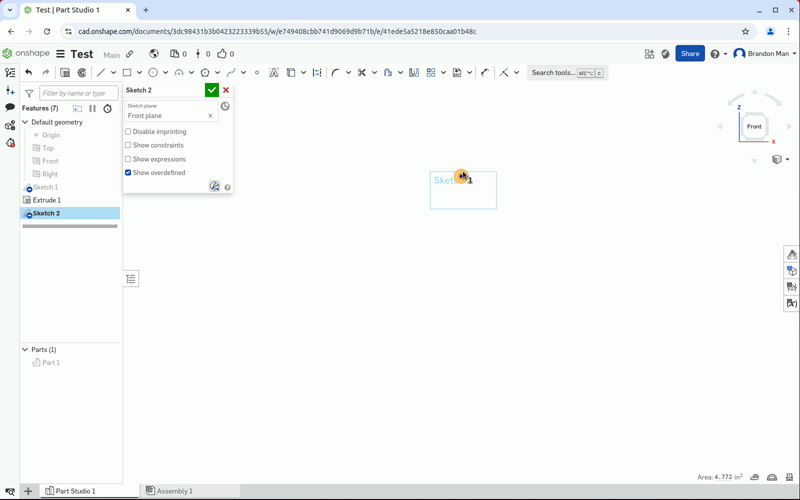
mouse_move(73, 352)
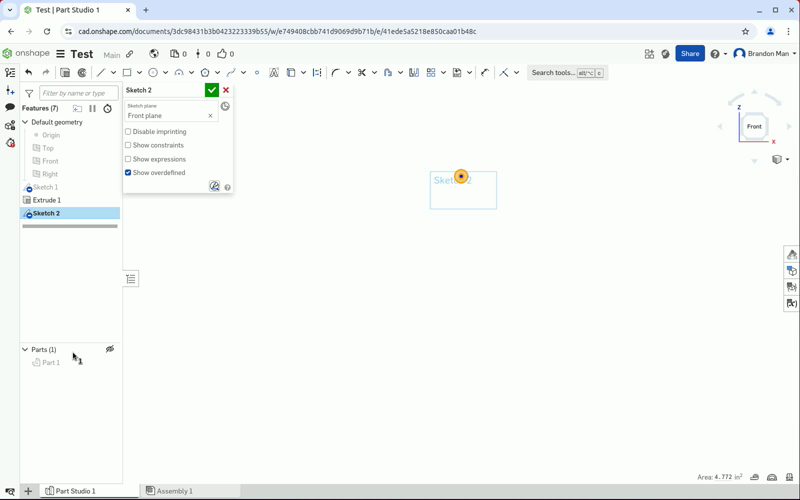
key(shift+y)
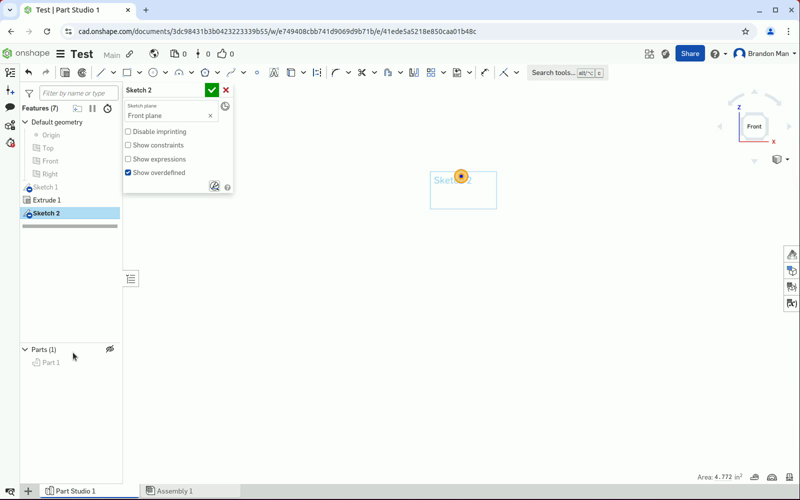
key(shift+e)
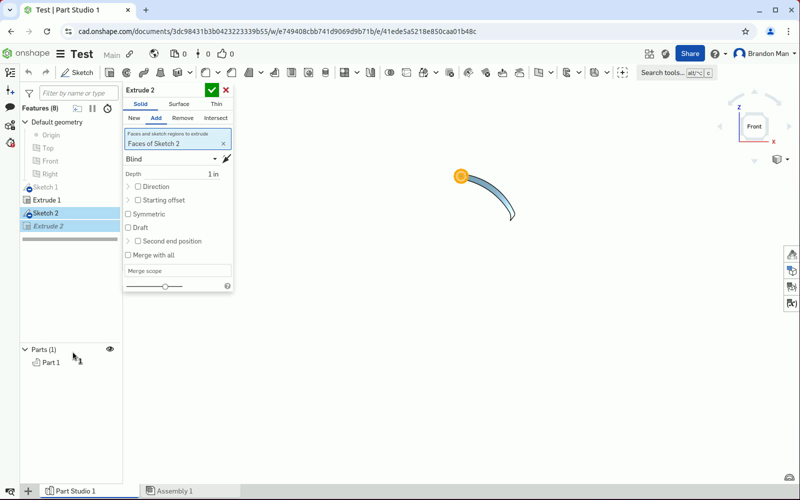
mouse_move(143, 106)
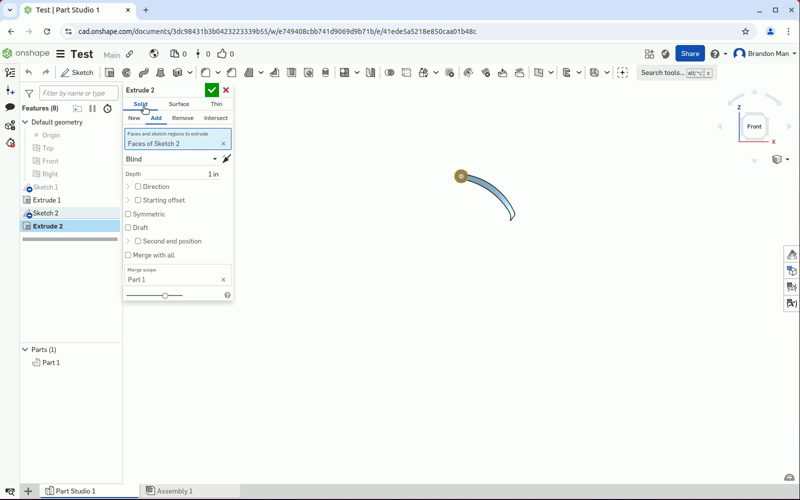
click(143, 106)
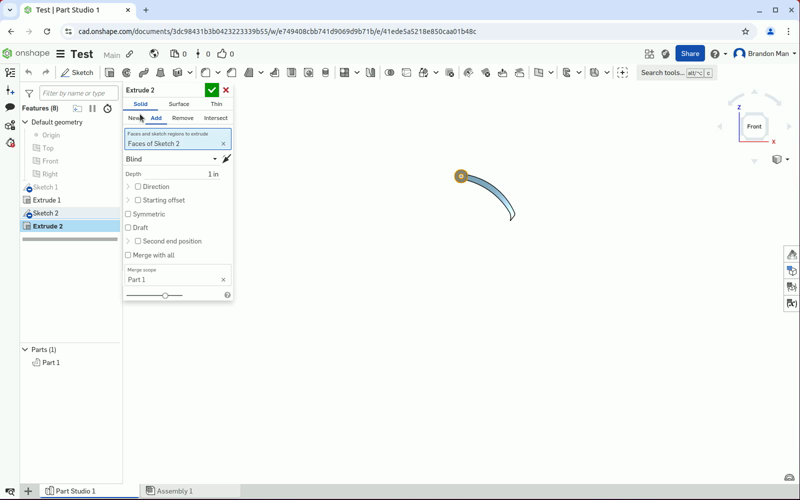
mouse_move(137, 120)
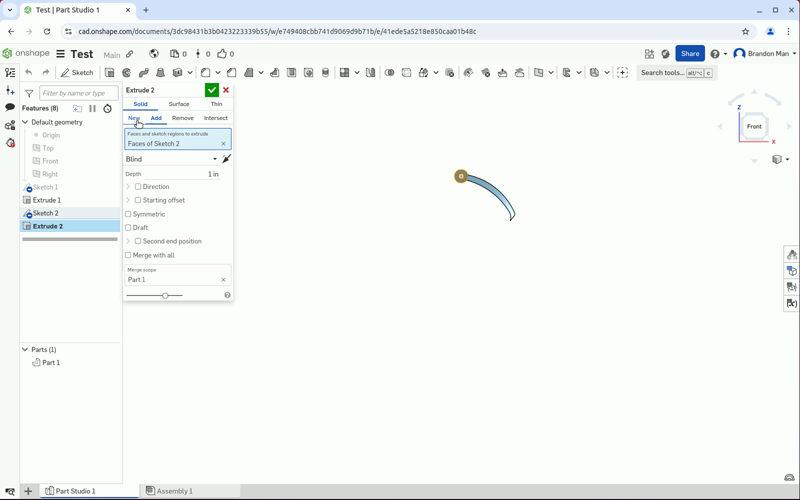
click(137, 120)
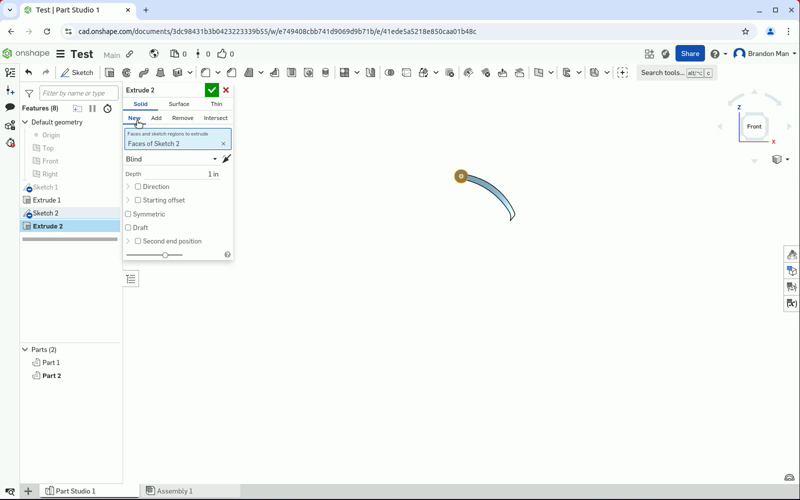
key(tab, 4)
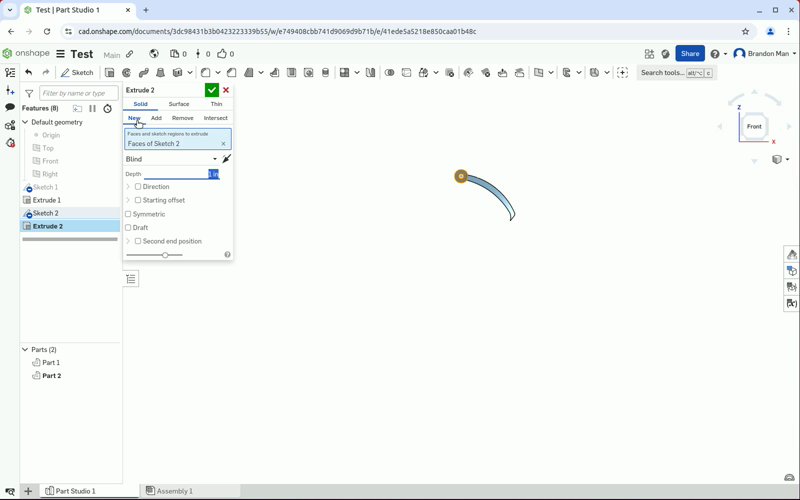
text(2.408)
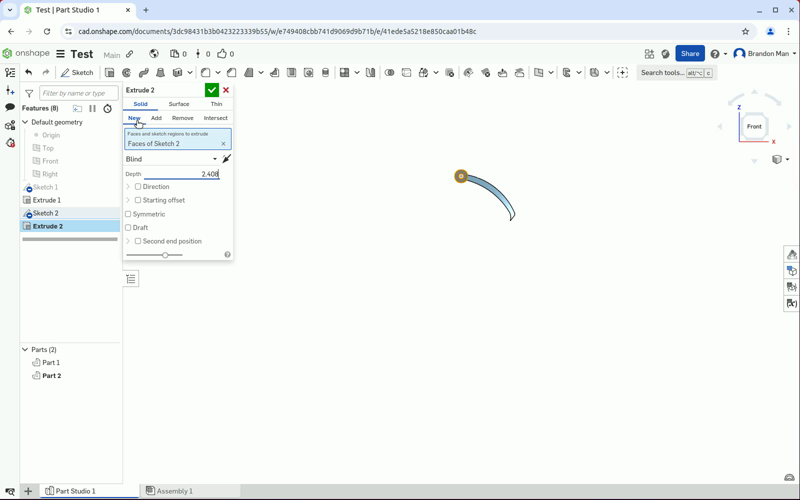
key(tab, 3)
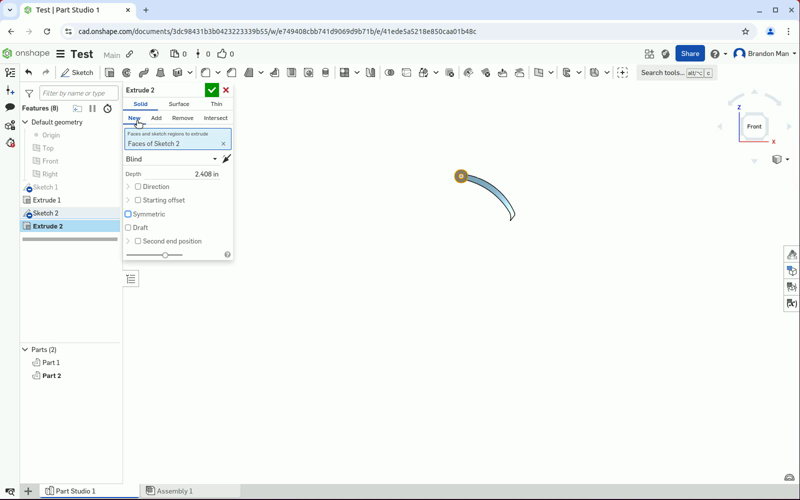
key(space)
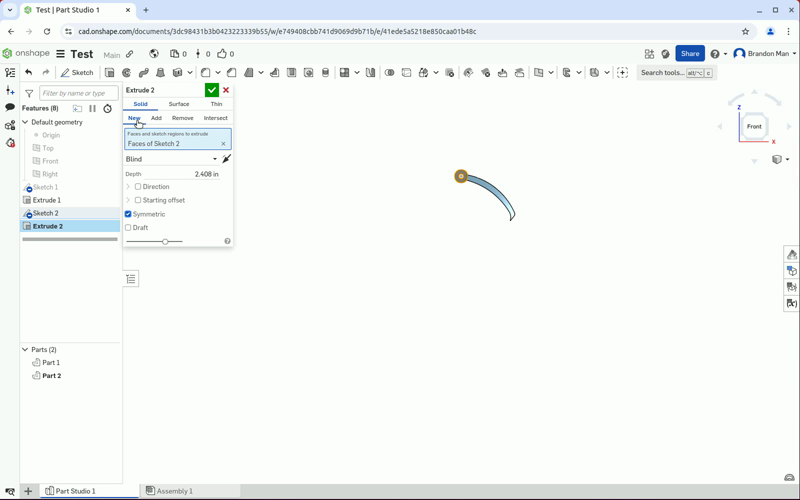
key(enter)
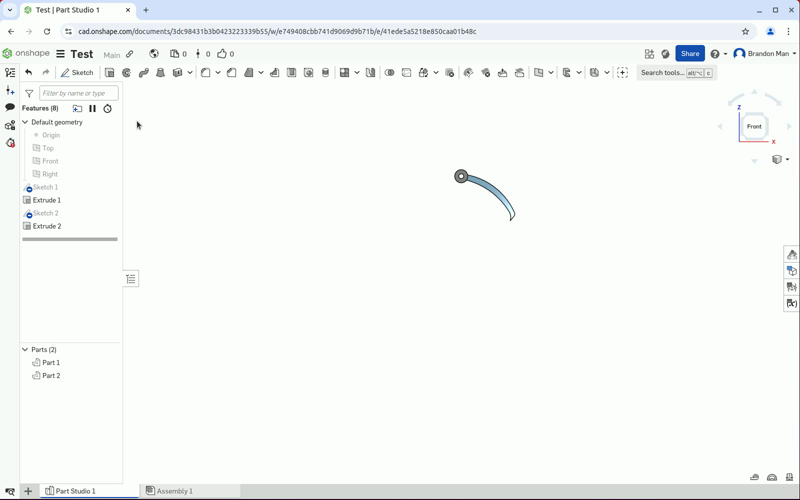
key(shift+h)
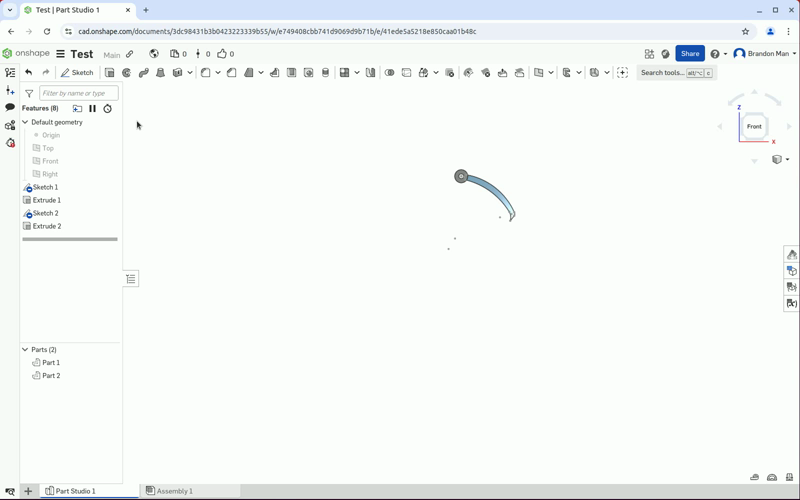
key(shift+h)
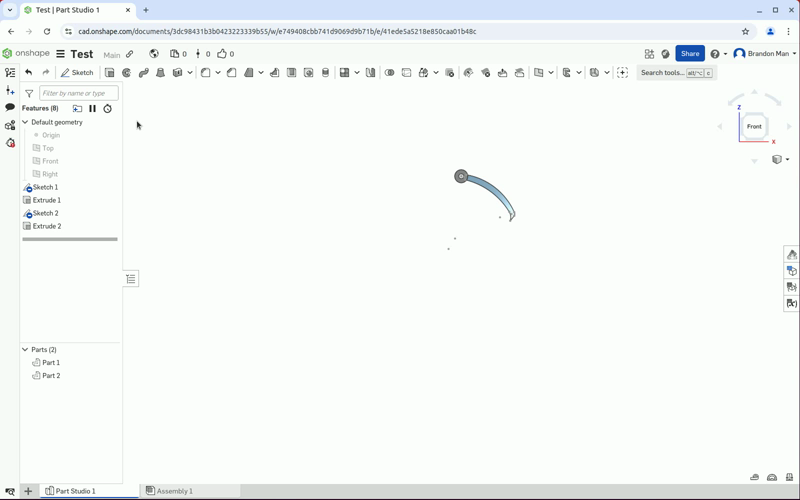
key(shift+7)
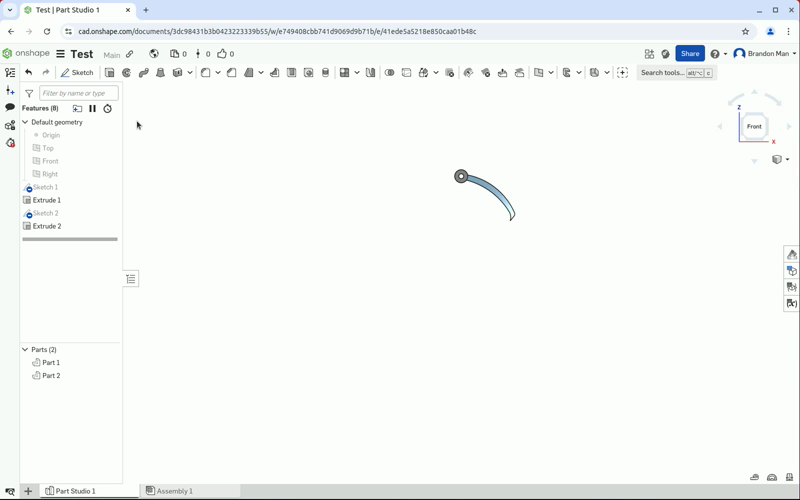
key(left, 2)
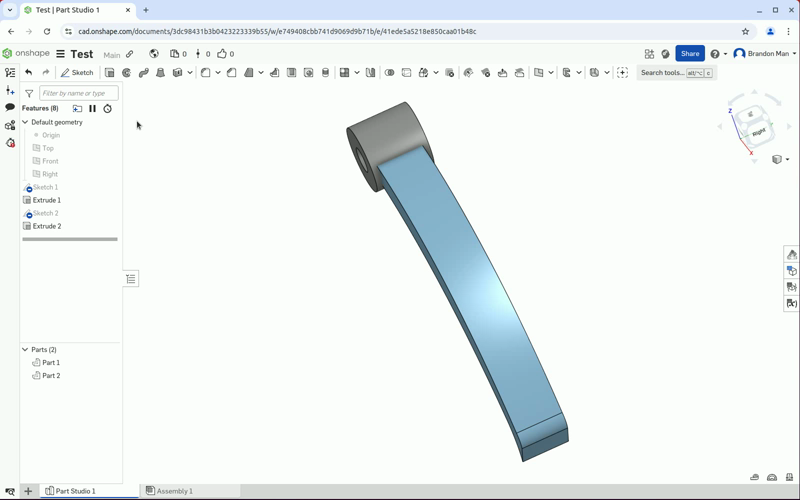
key(down, 2)
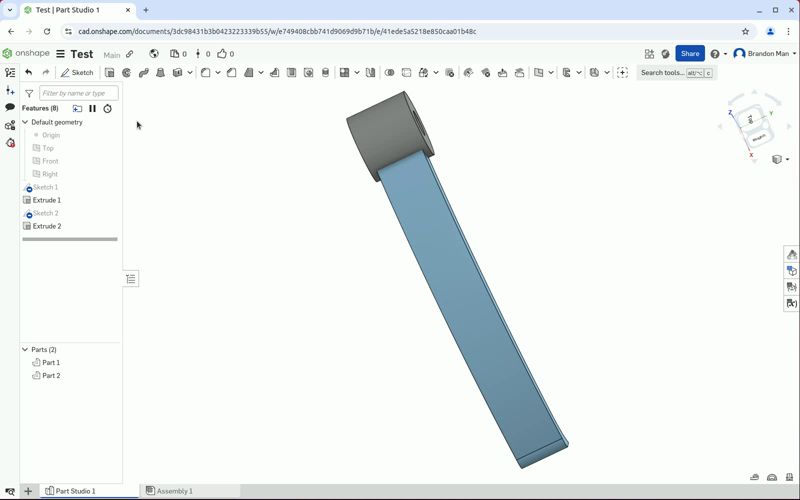
key(up, 2)
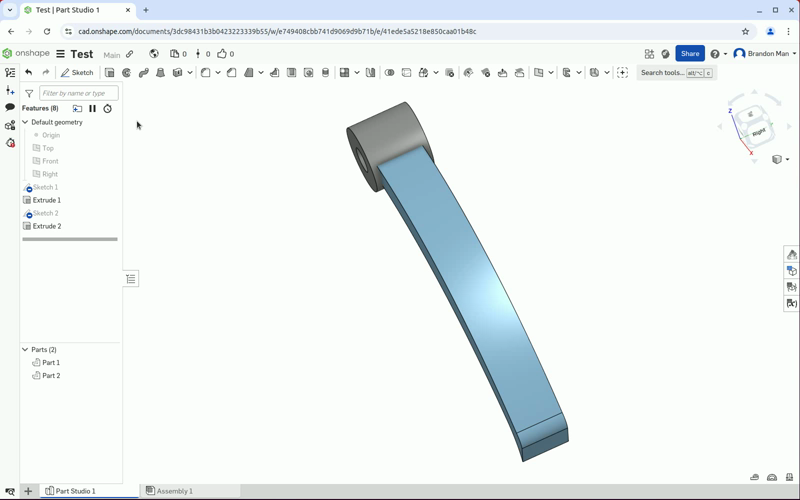
key(right, 2)
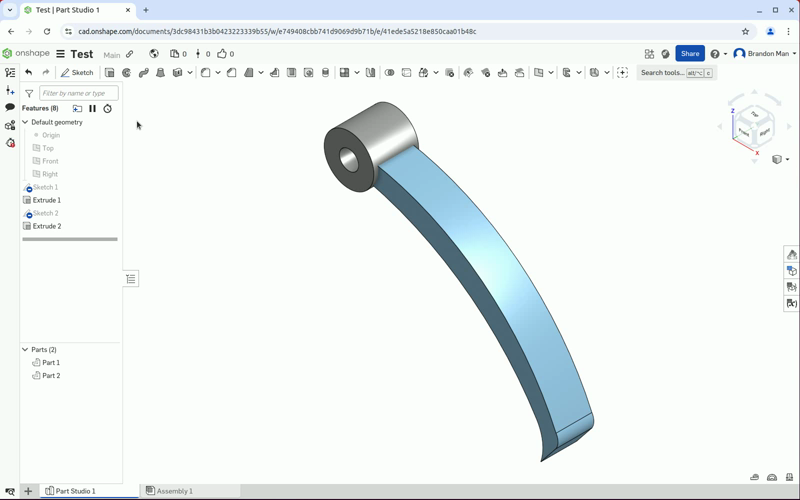
mouse_move(73, 189)
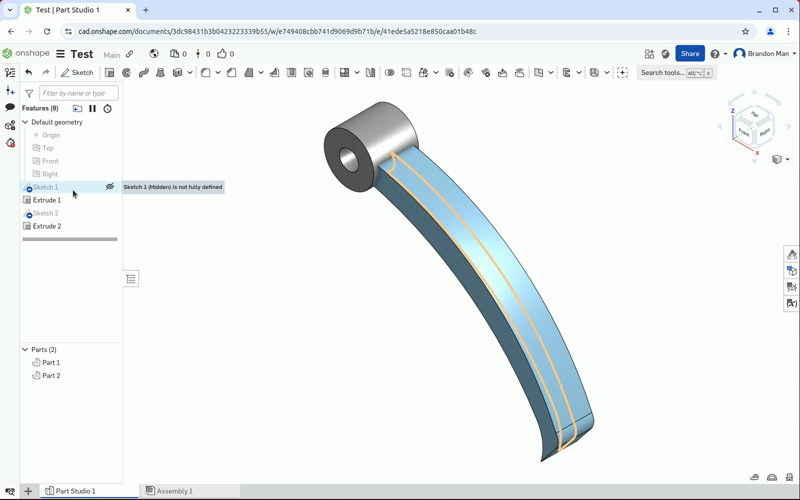
click(73, 189)